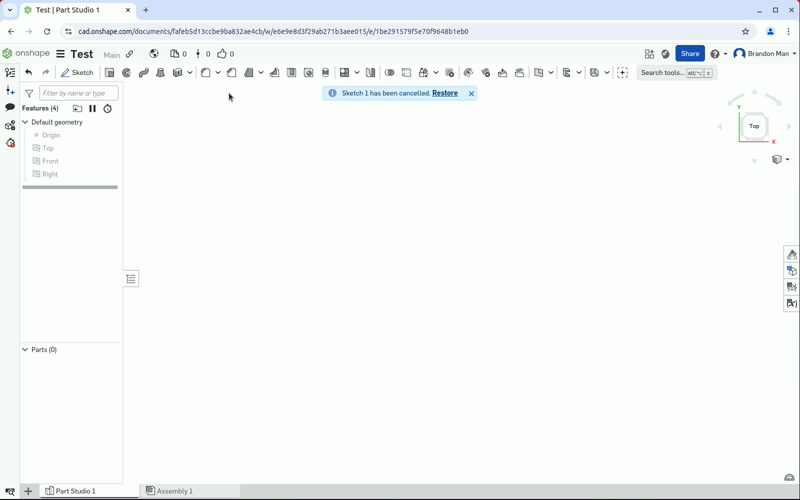
key(shift+h)
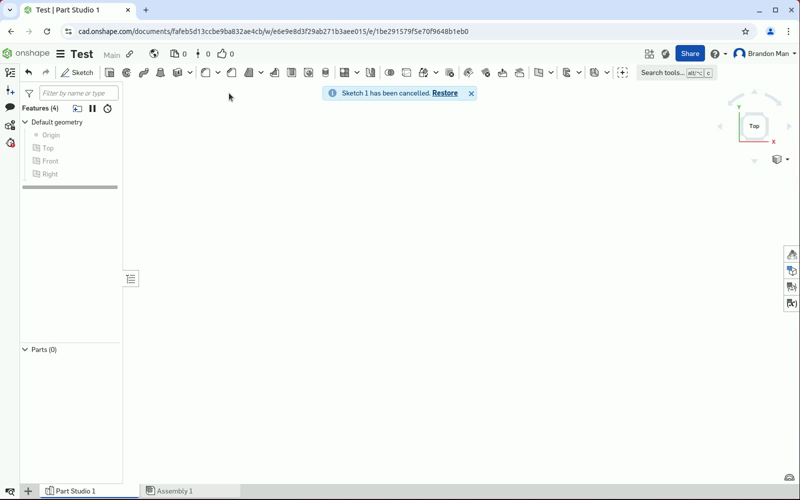
key(shift+s)
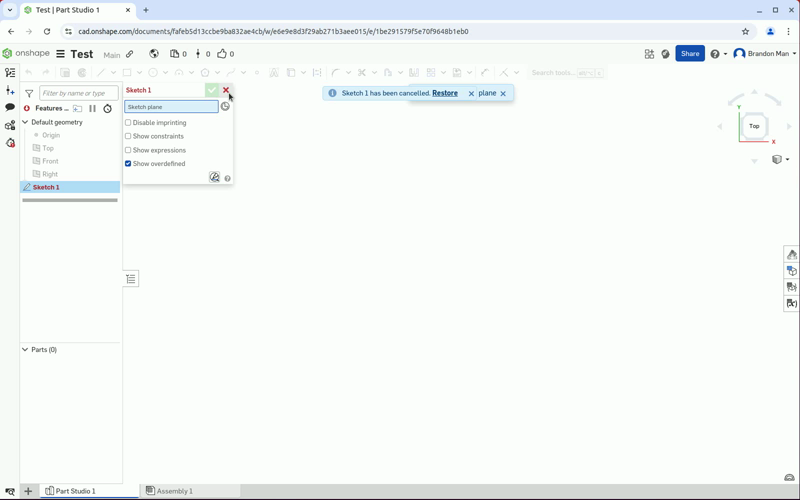
mouse_move(73, 150)
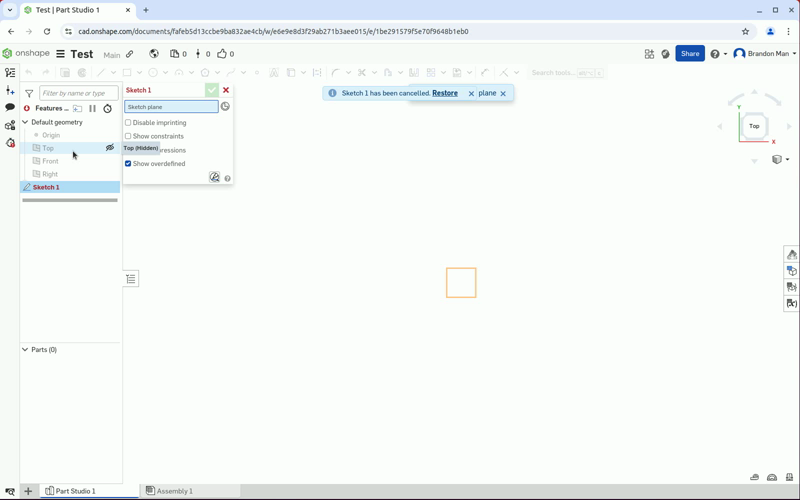
click(73, 150)
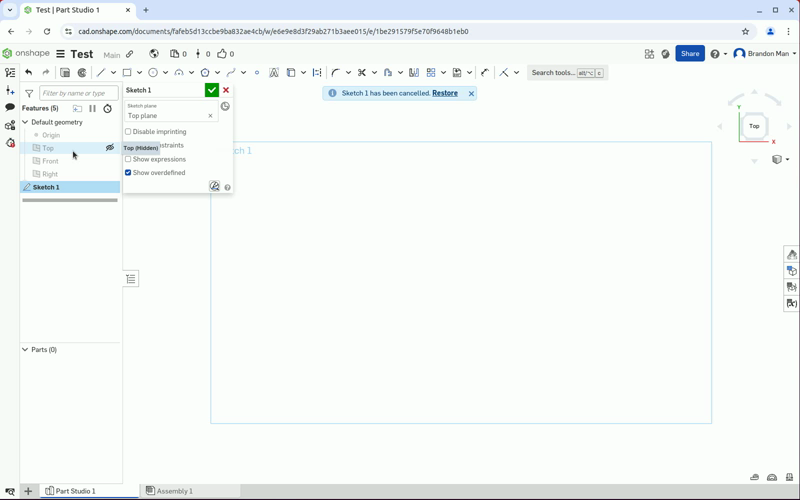
mouse_move(73, 352)
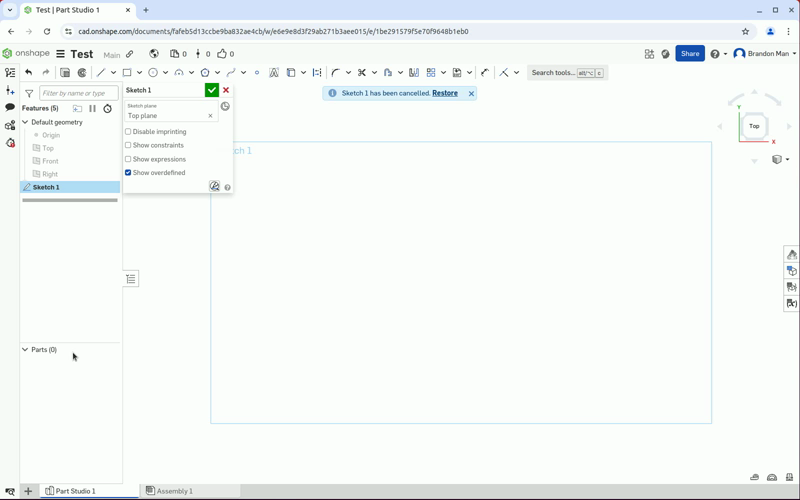
key(y)
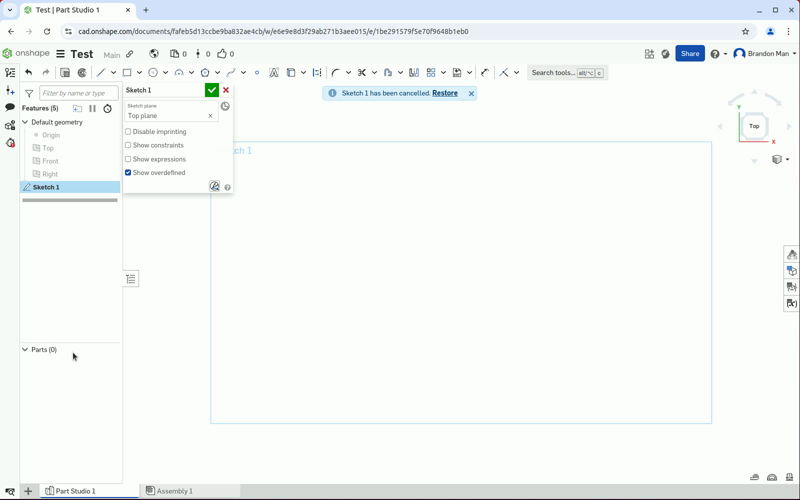
key(c)
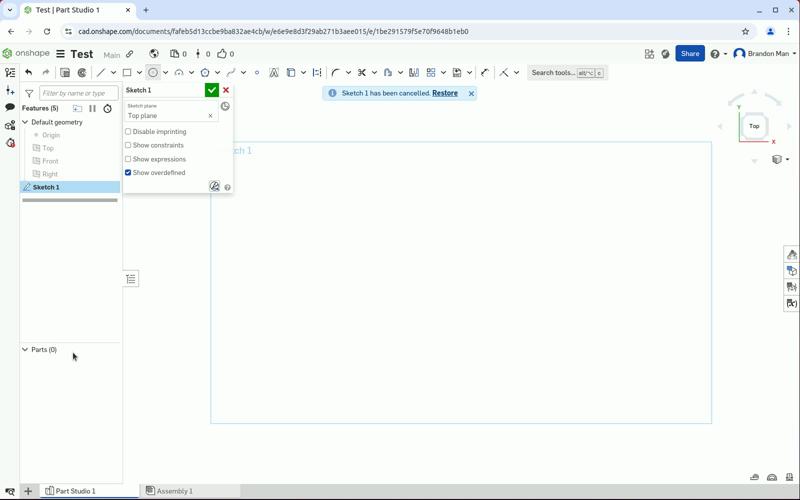
key_down(shift)
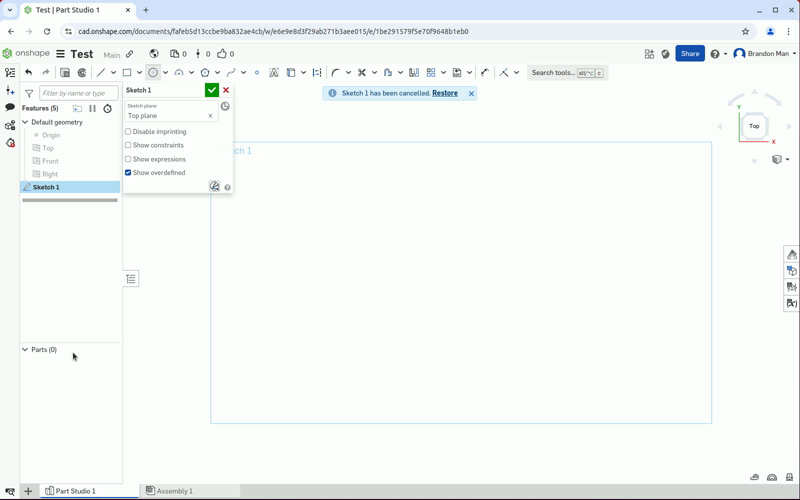
mouse_move(461, 282)
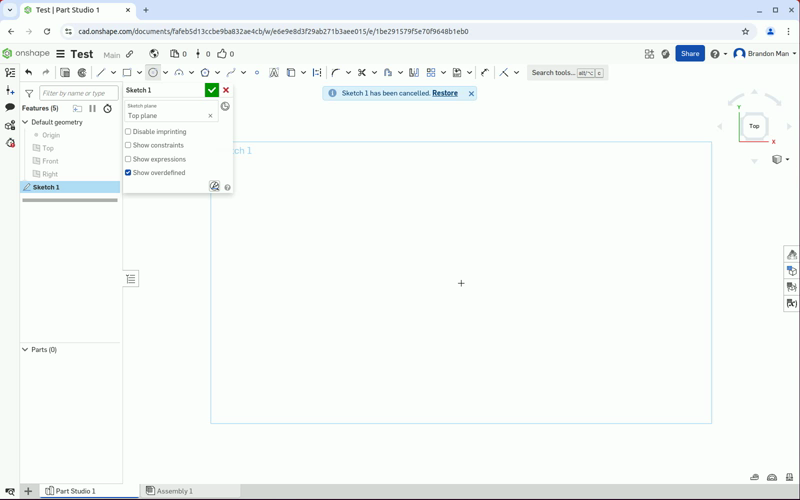
click(461, 282)
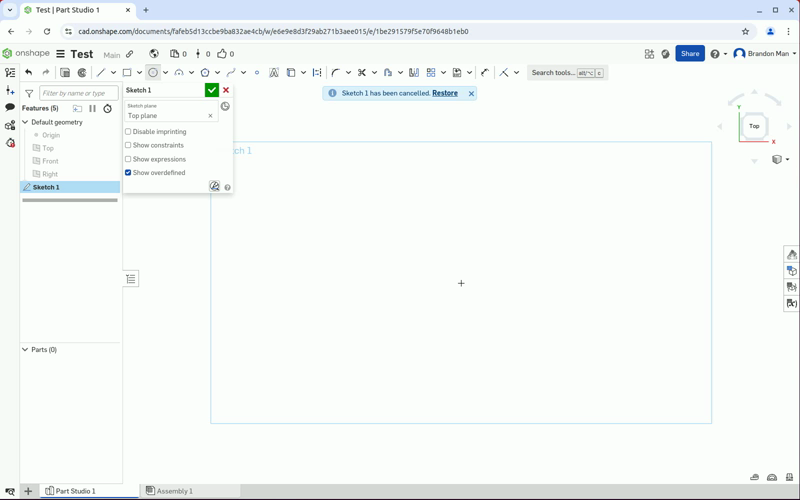
key_up(shift)
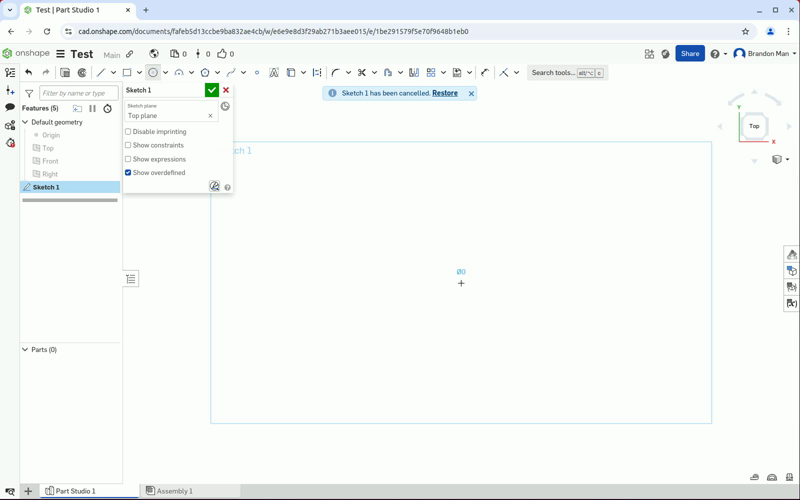
mouse_move(499, 282)
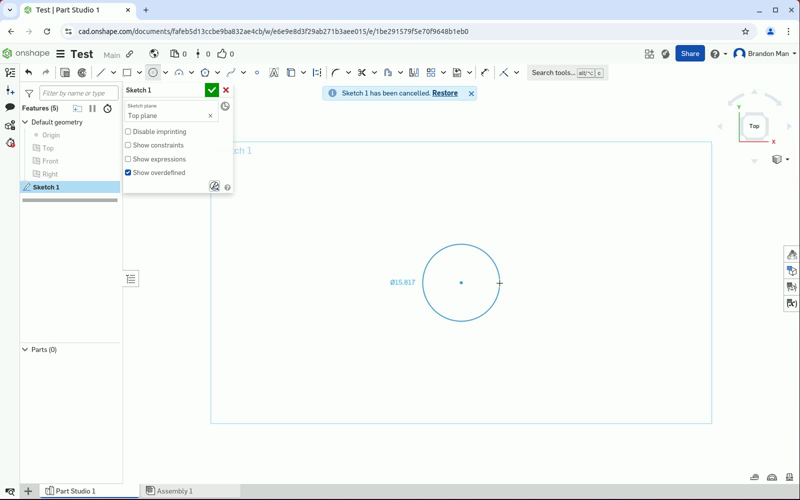
click(499, 282)
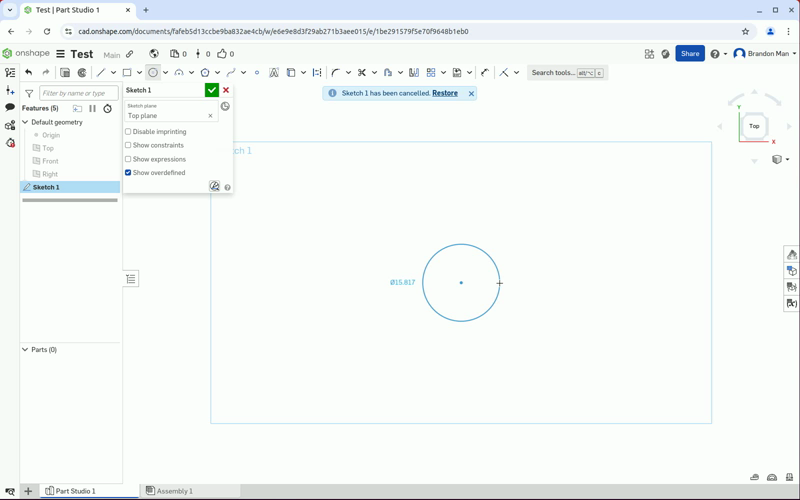
key(esc)
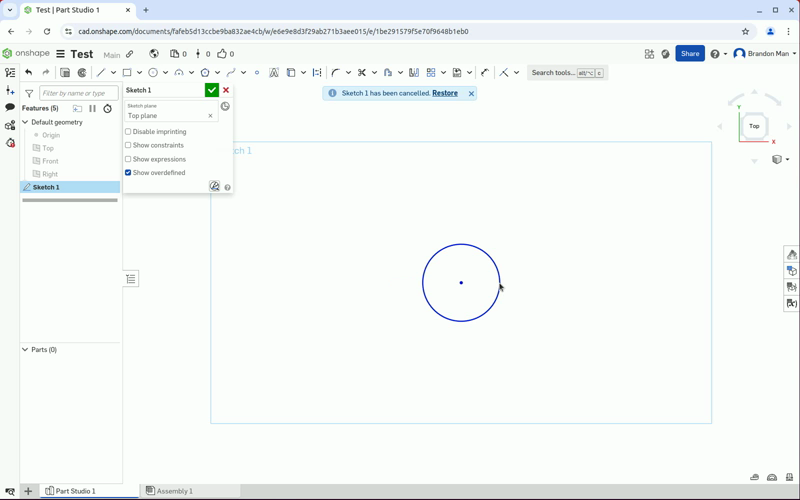
mouse_move(468, 254)
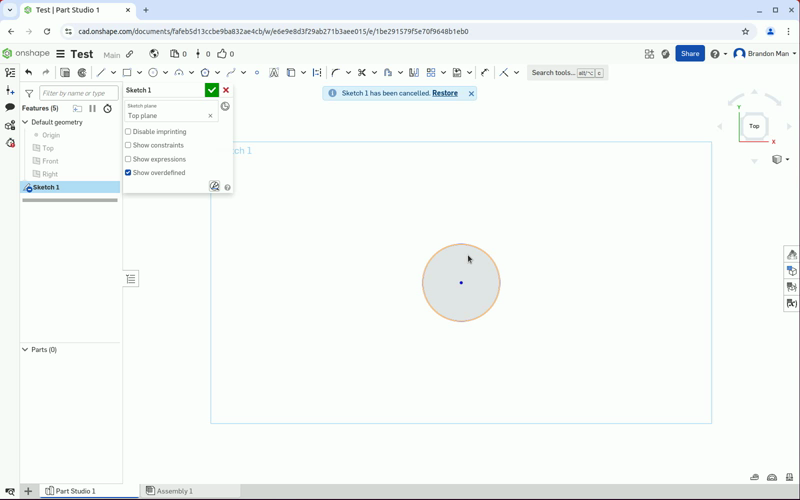
click(468, 254)
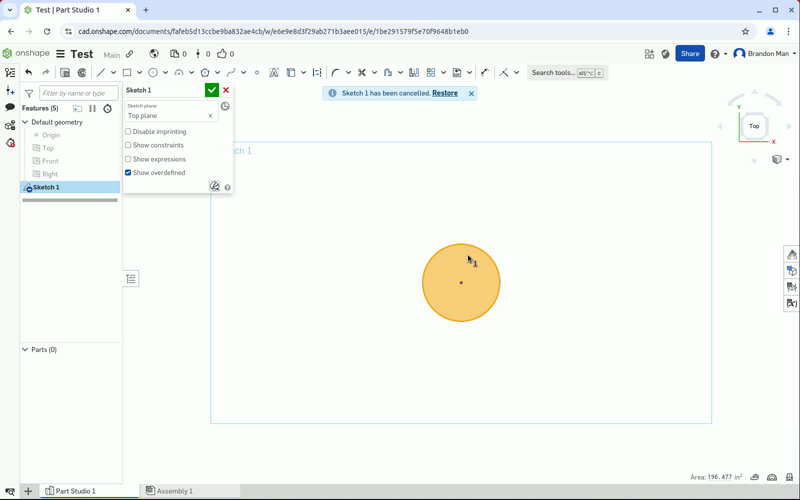
mouse_move(73, 352)
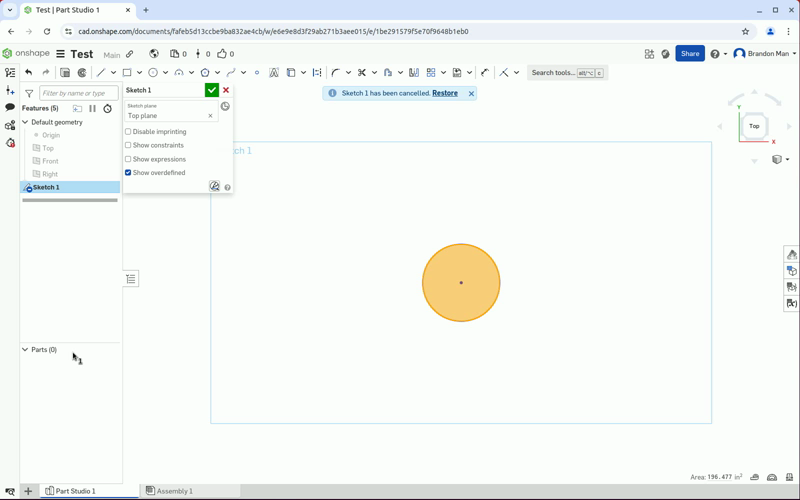
key(shift+y)
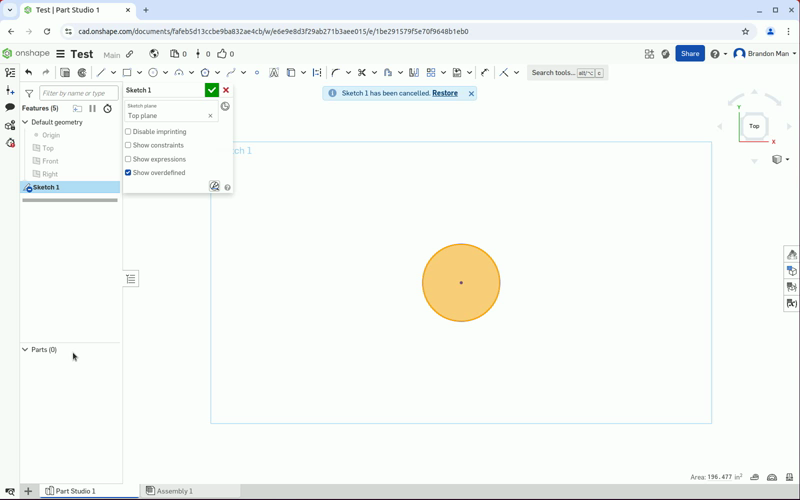
key(shift+e)
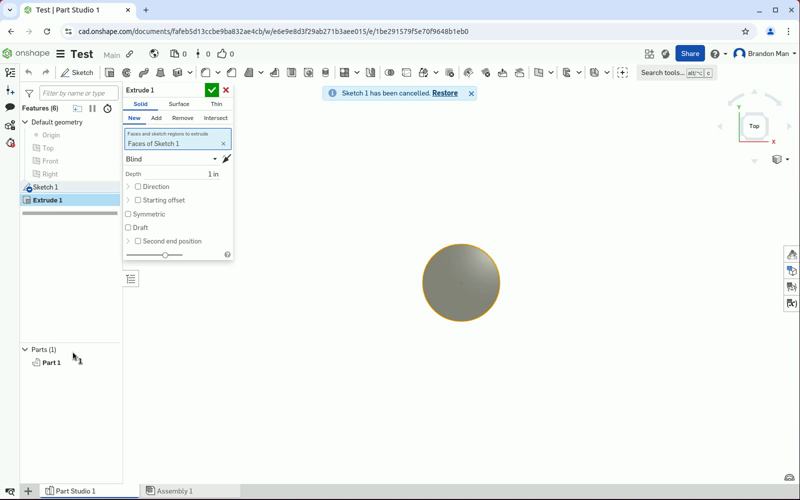
mouse_move(143, 106)
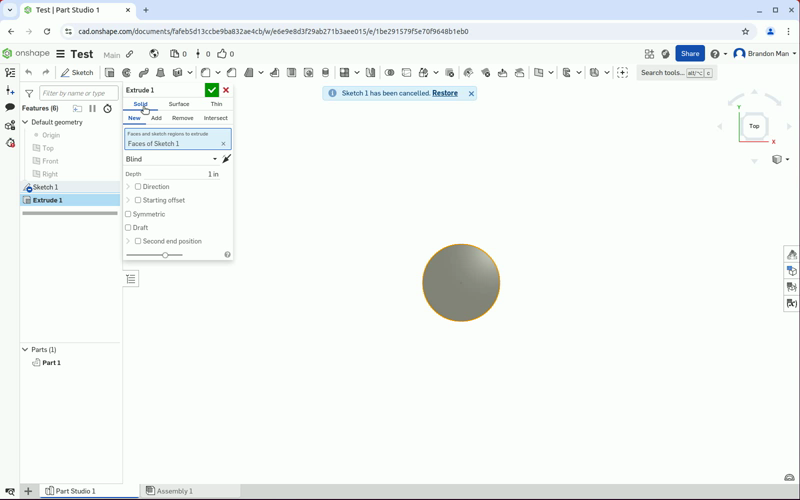
click(143, 106)
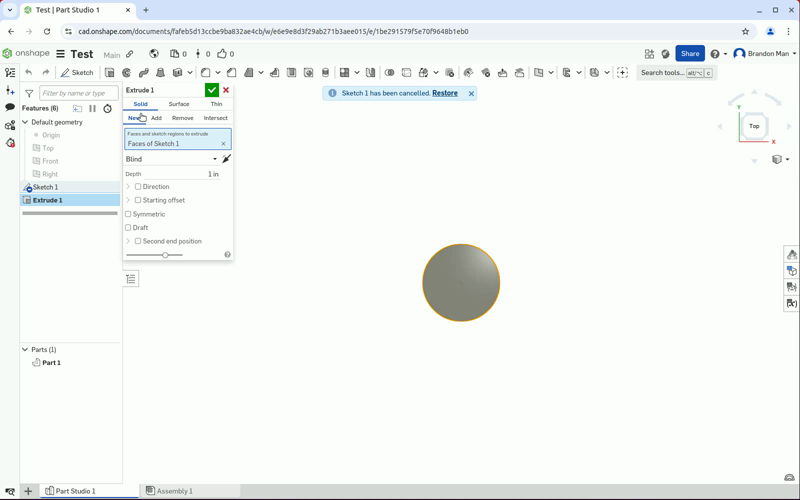
mouse_move(137, 120)
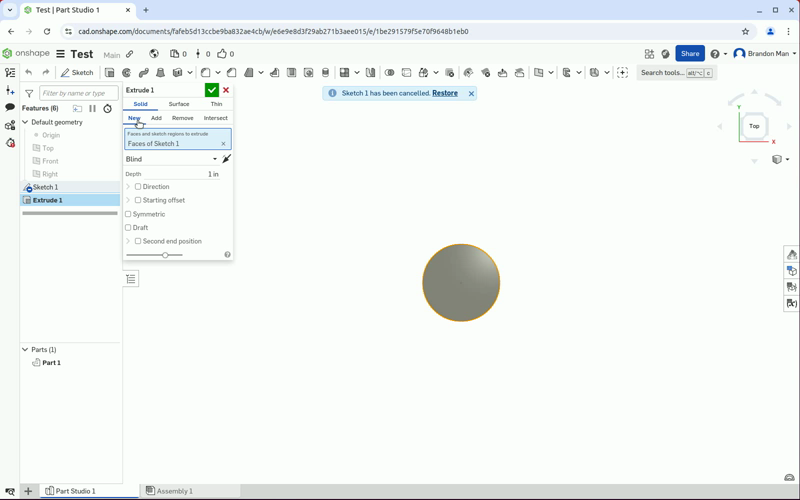
click(137, 120)
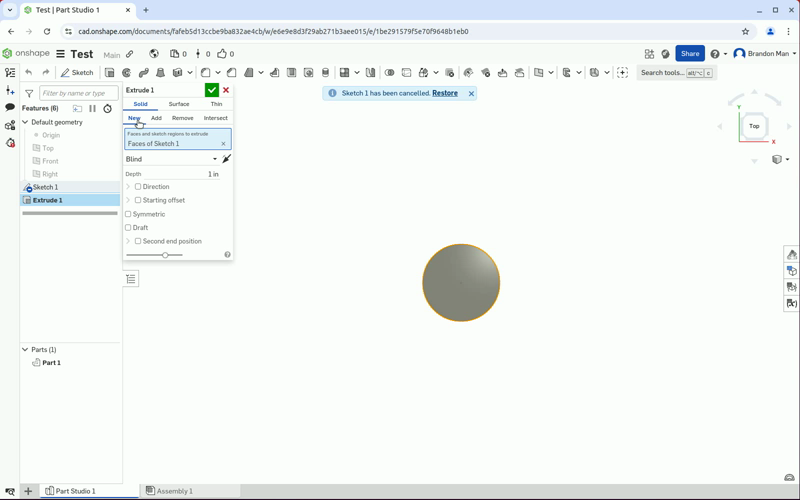
key(tab, 4)
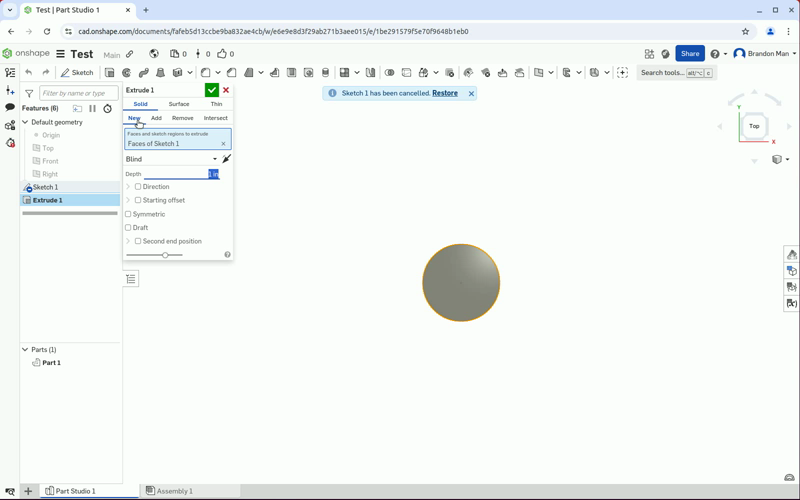
text(15.405)
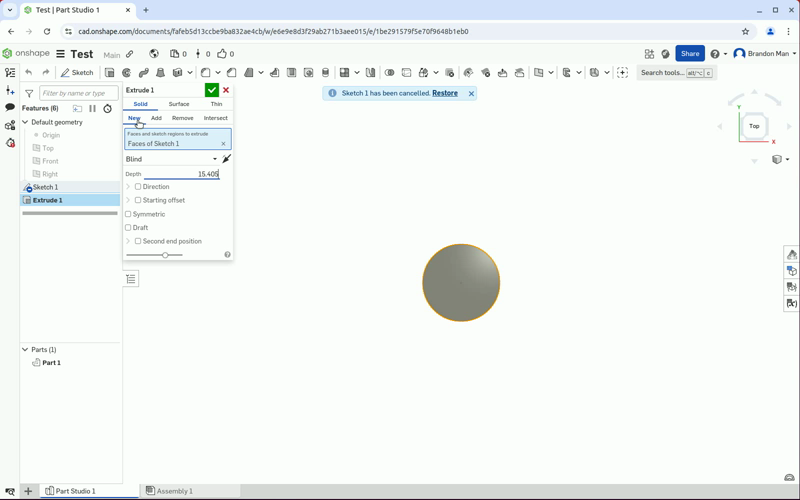
key(enter)
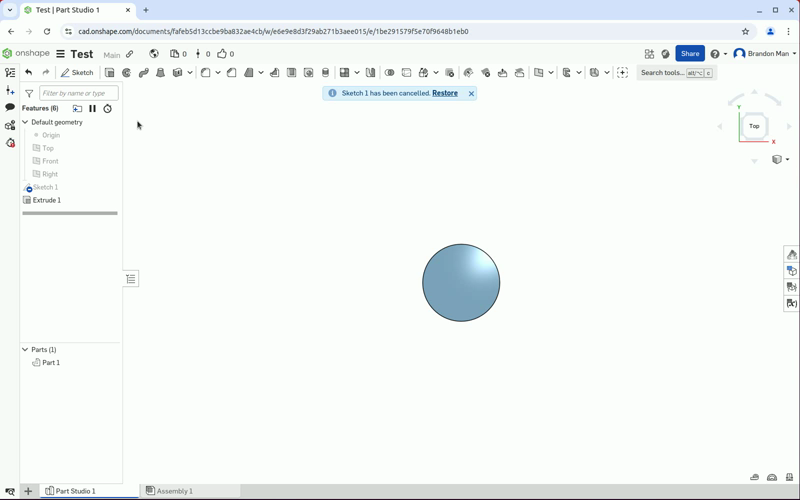
key(shift+h)
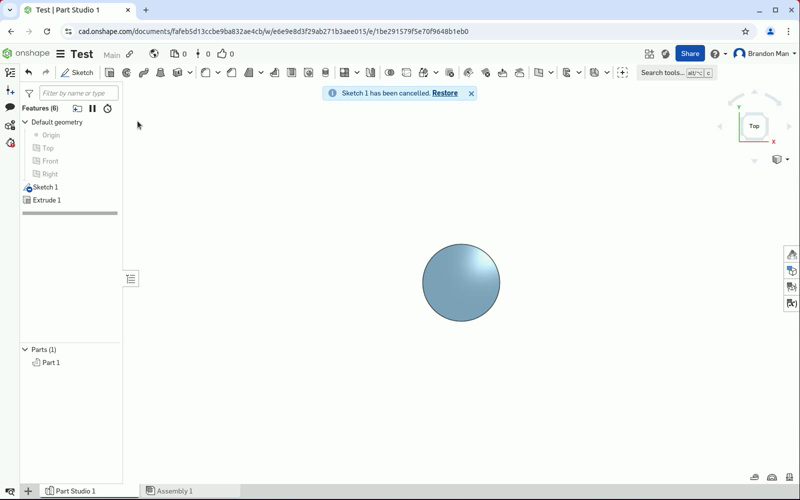
key(shift+h)
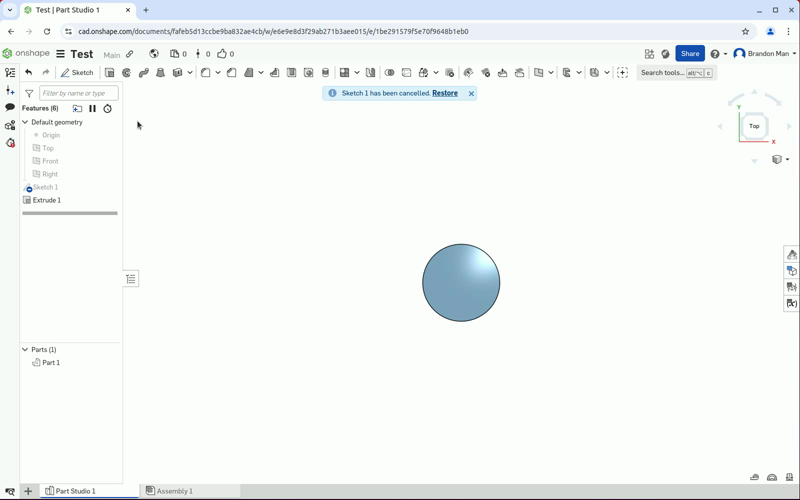
mouse_move(73, 189)
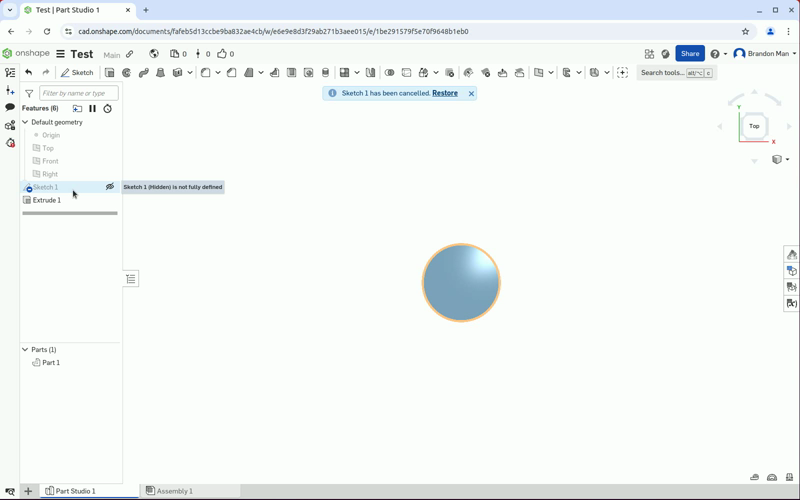
click(73, 189)
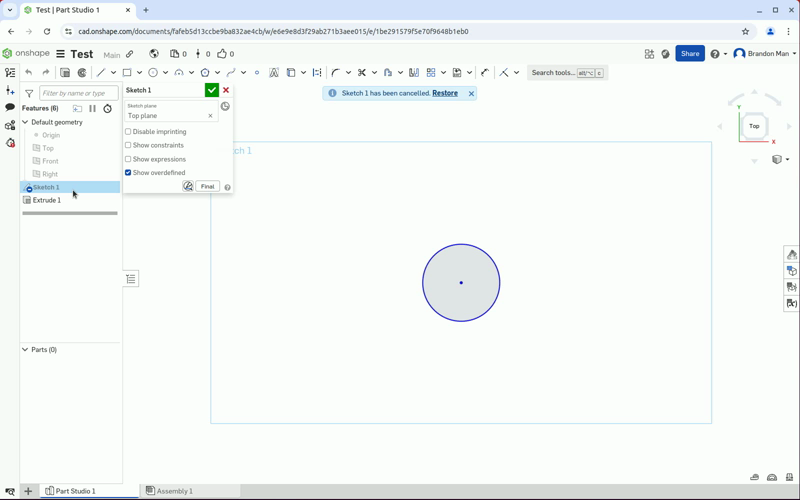
mouse_move(229, 92)
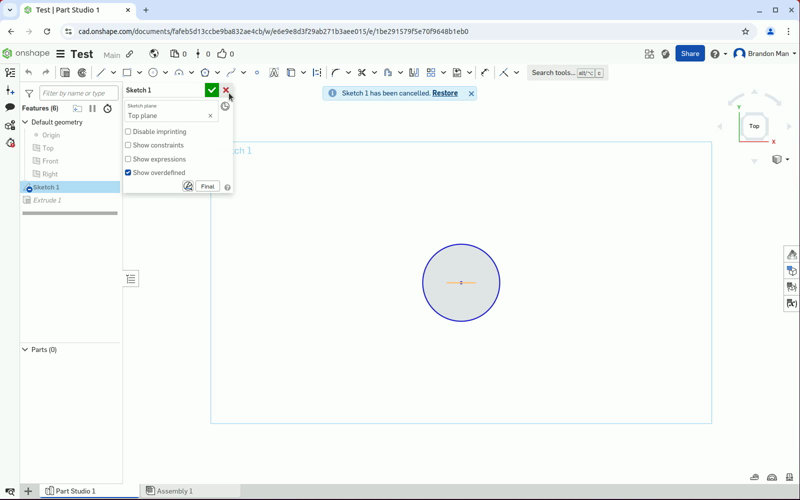
click(229, 92)
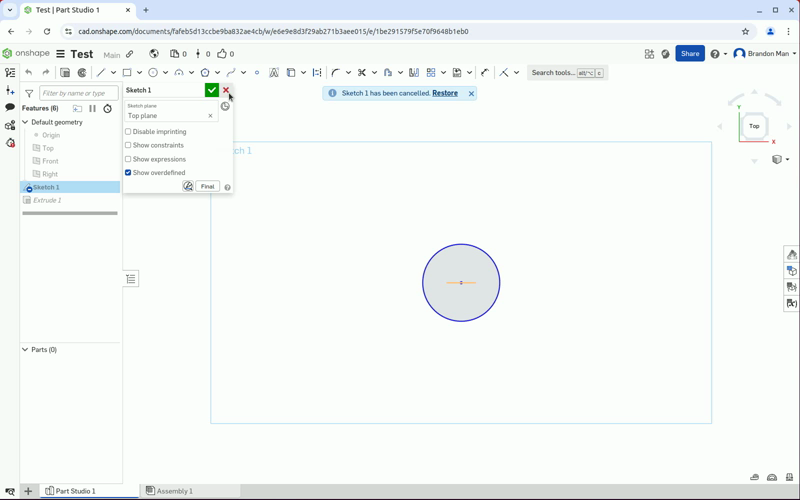
key(shift+s)
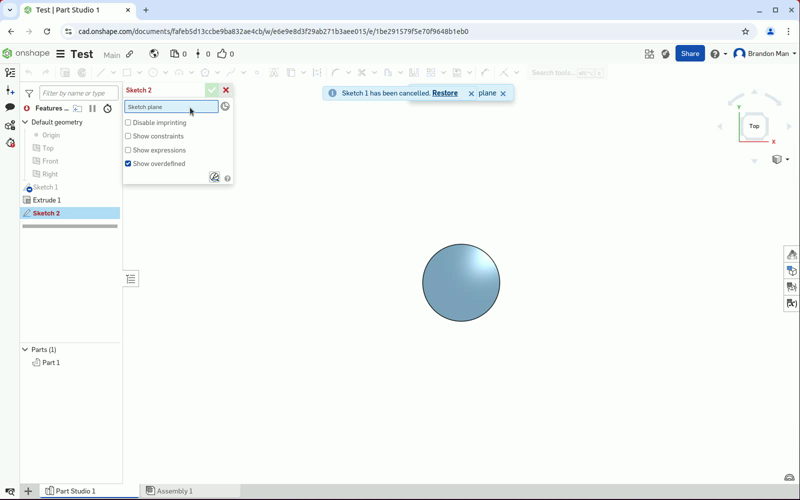
mouse_move(73, 150)
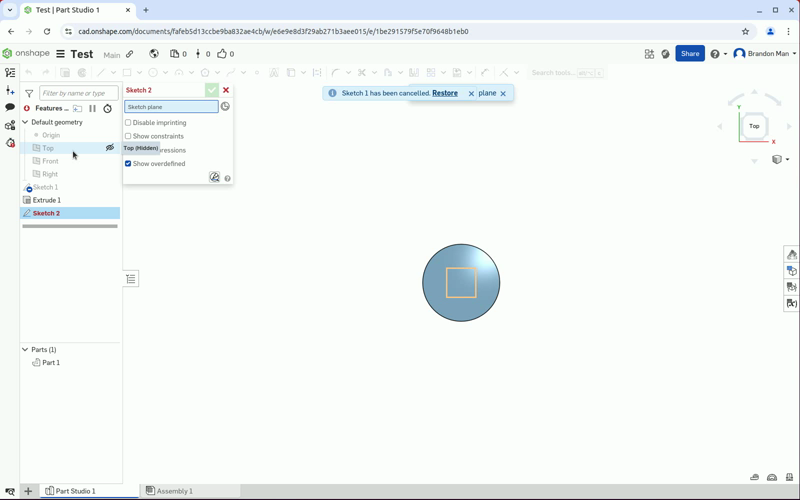
click(73, 150)
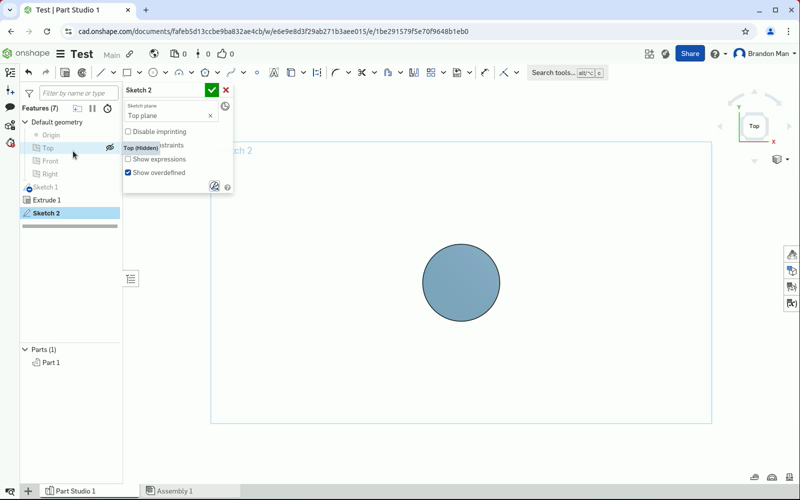
mouse_move(73, 352)
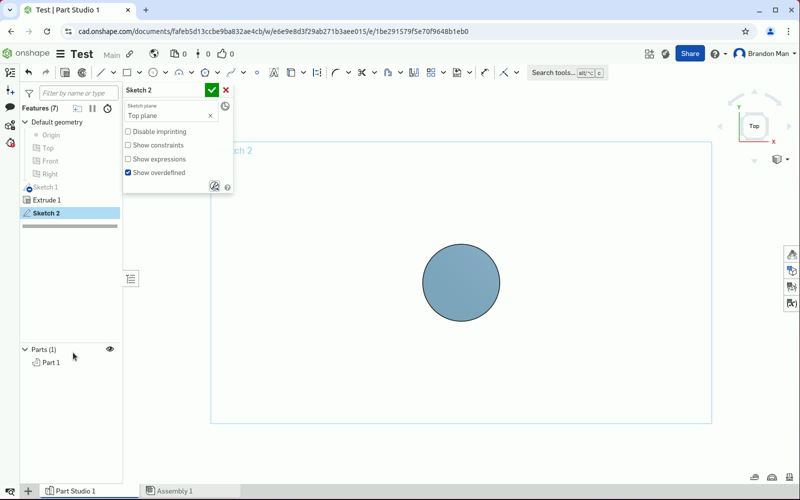
key(y)
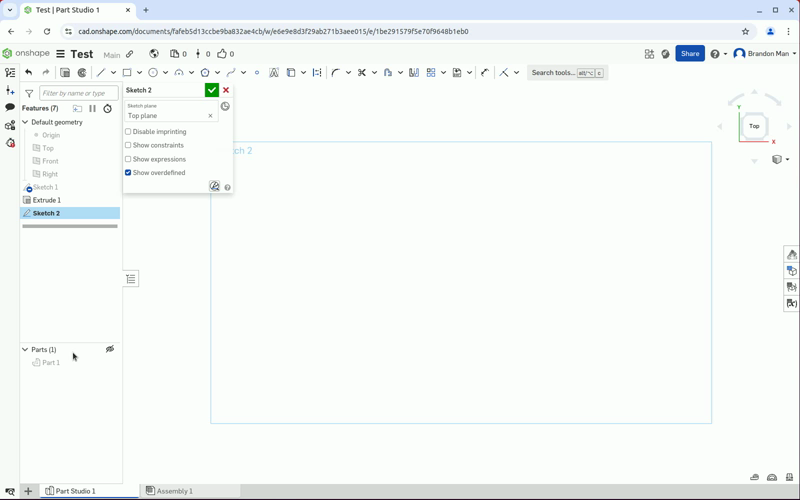
key(c)
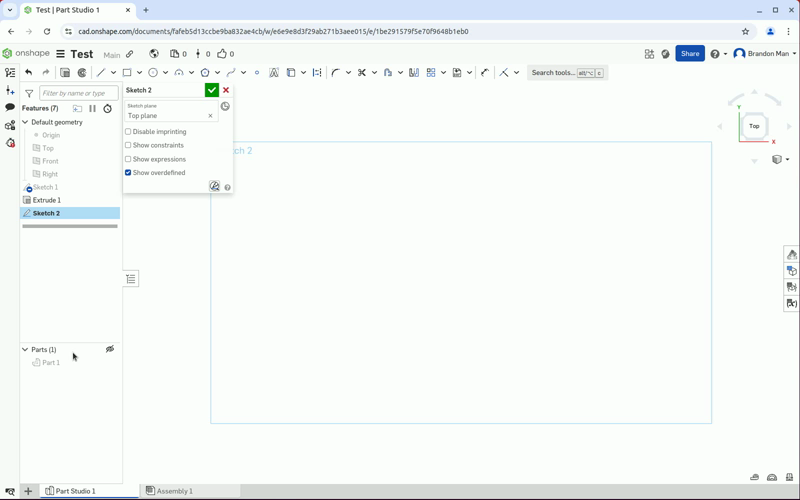
key_down(shift)
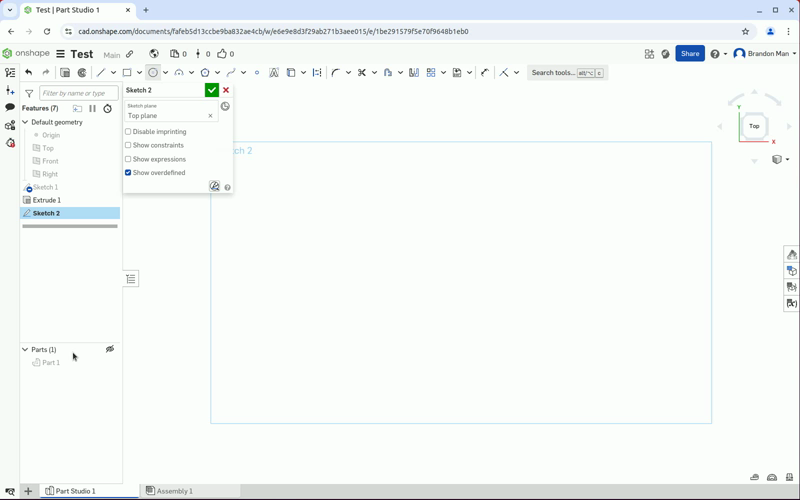
mouse_move(461, 282)
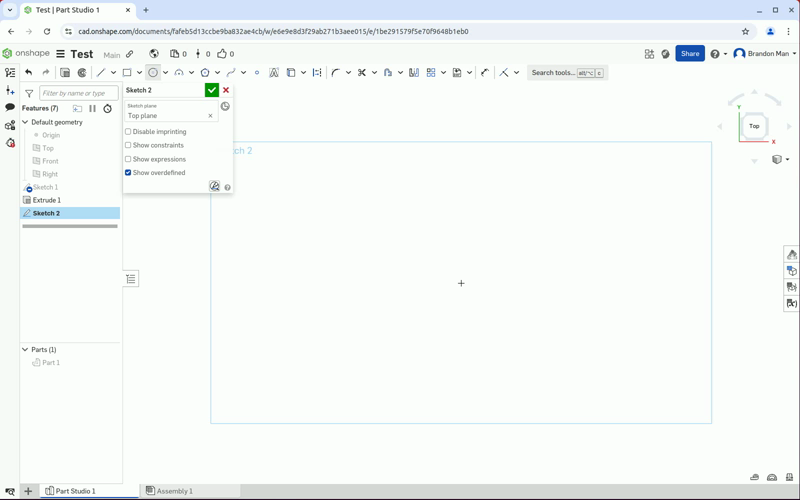
click(461, 282)
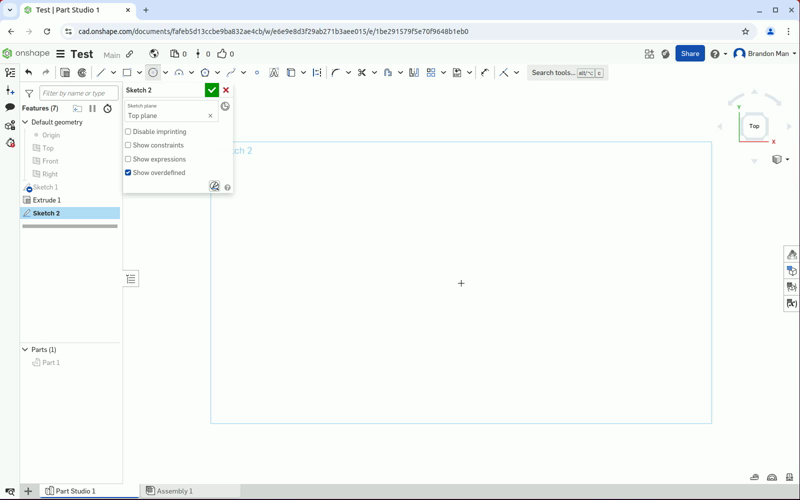
key_up(shift)
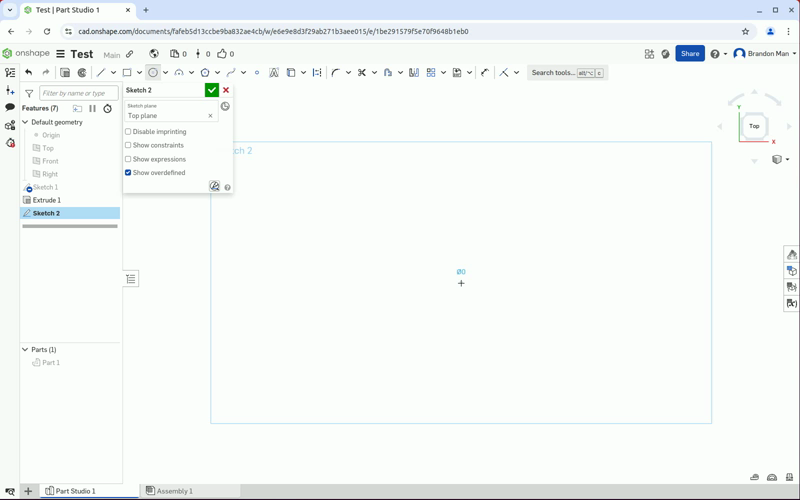
mouse_move(508, 282)
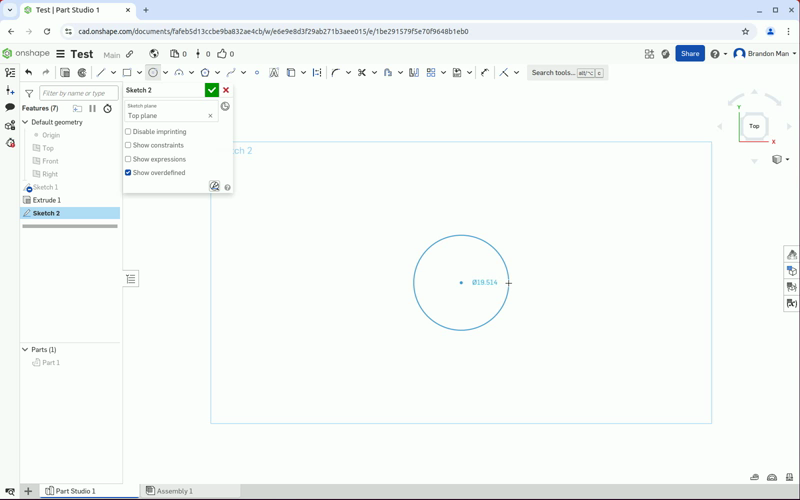
click(508, 282)
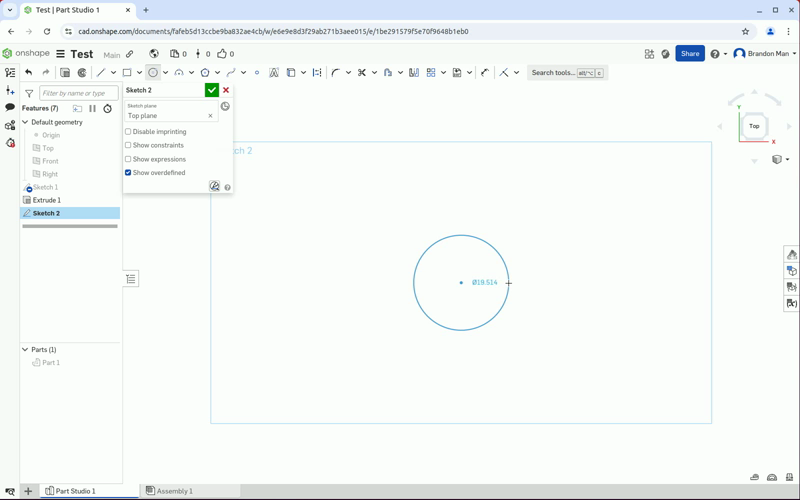
key(esc)
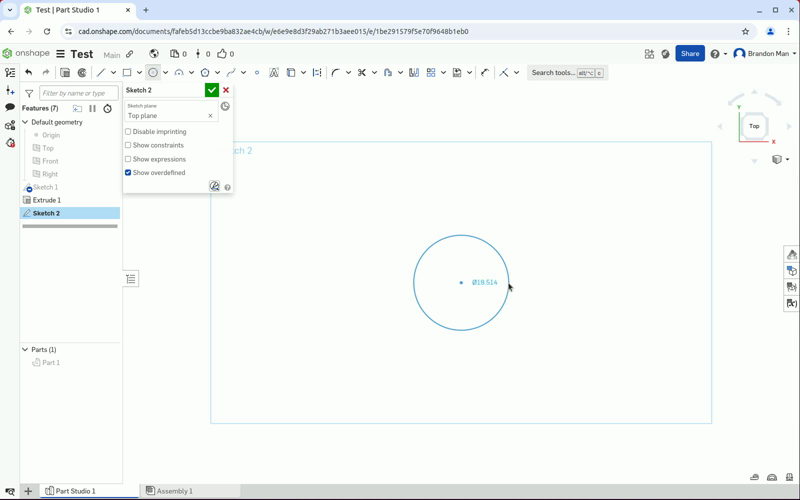
key(c)
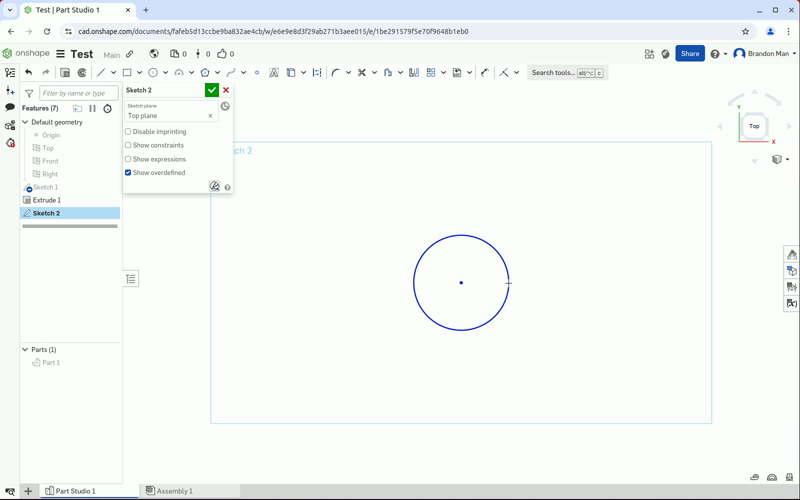
key_down(shift)
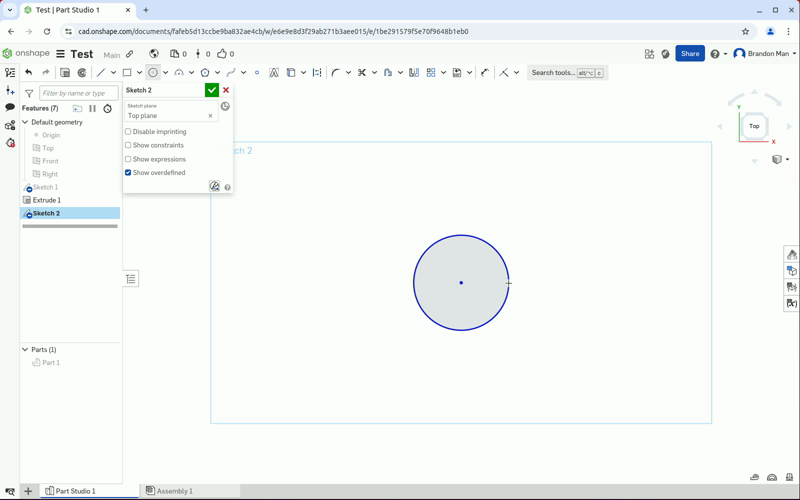
mouse_move(461, 282)
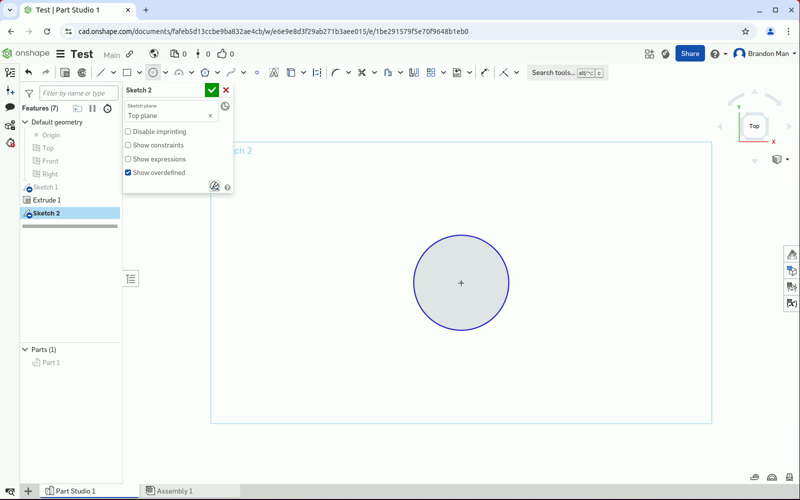
click(461, 282)
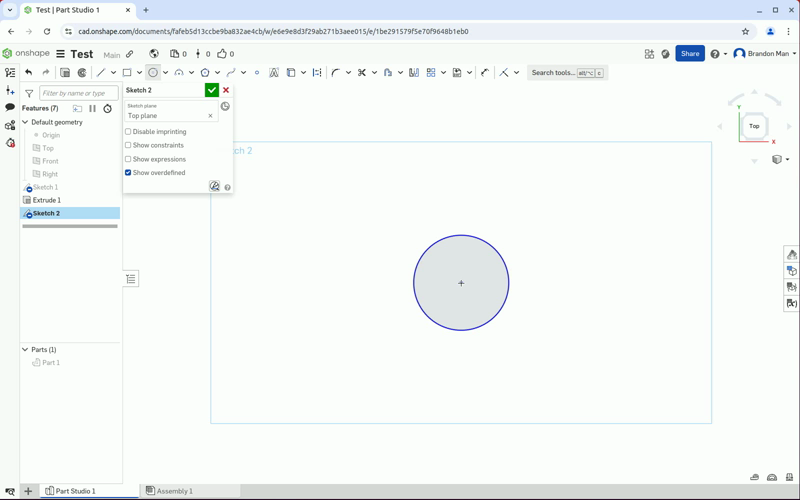
key_up(shift)
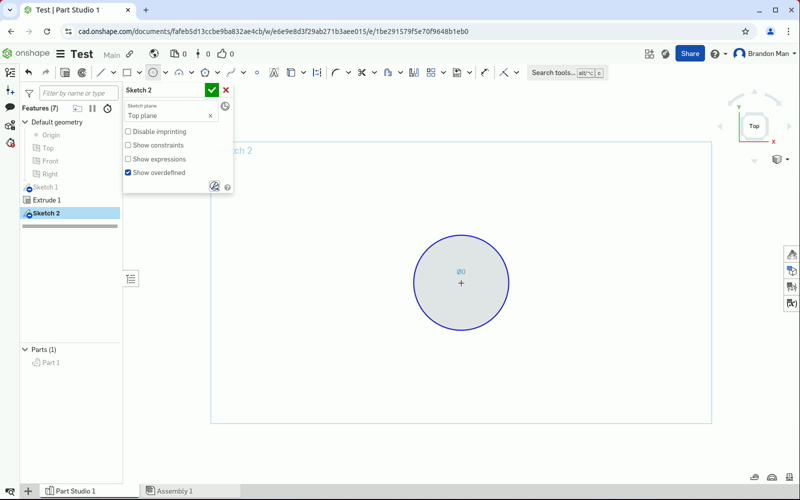
mouse_move(498, 282)
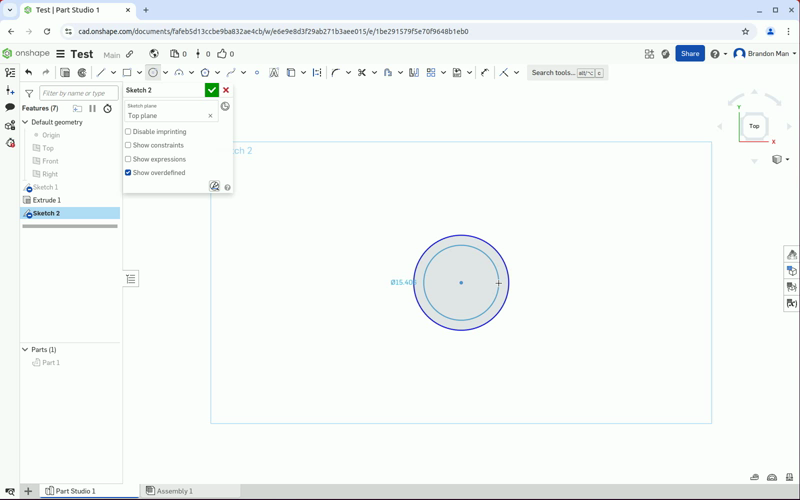
click(498, 282)
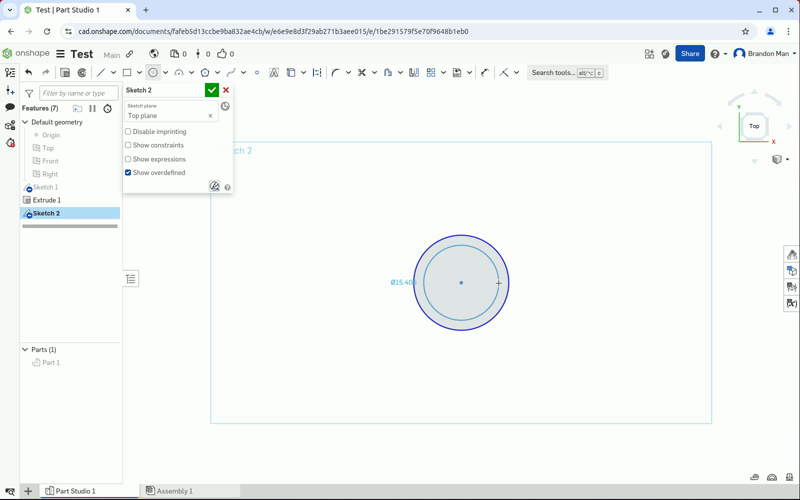
key(esc)
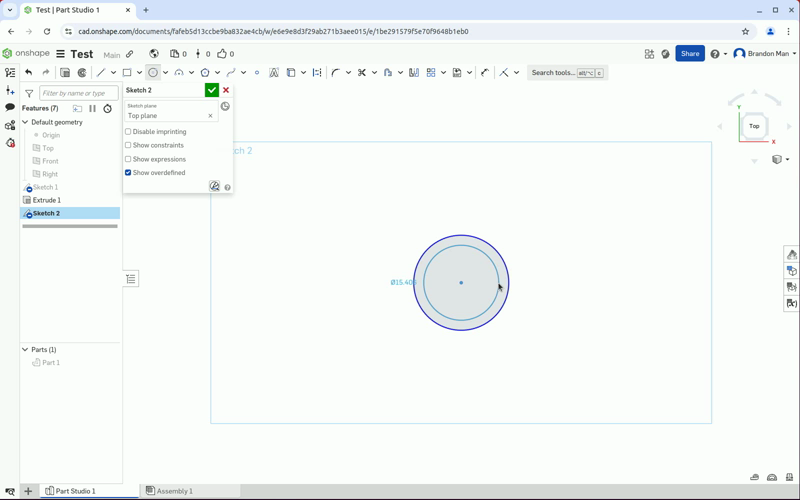
mouse_move(505, 275)
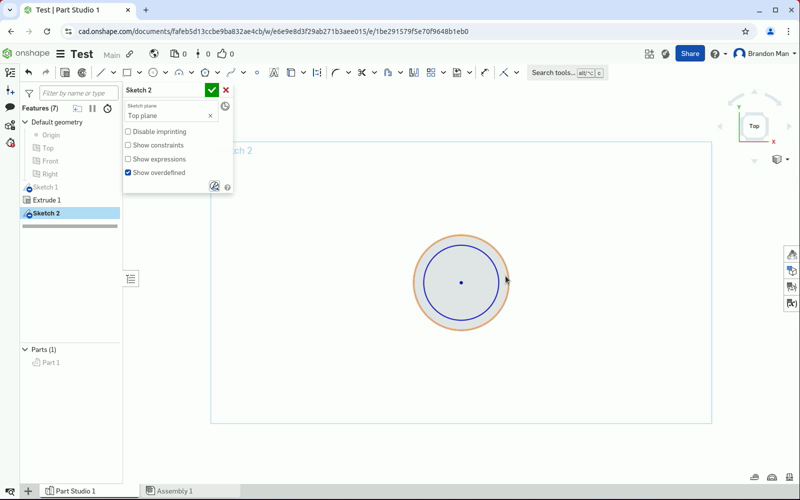
click(505, 275)
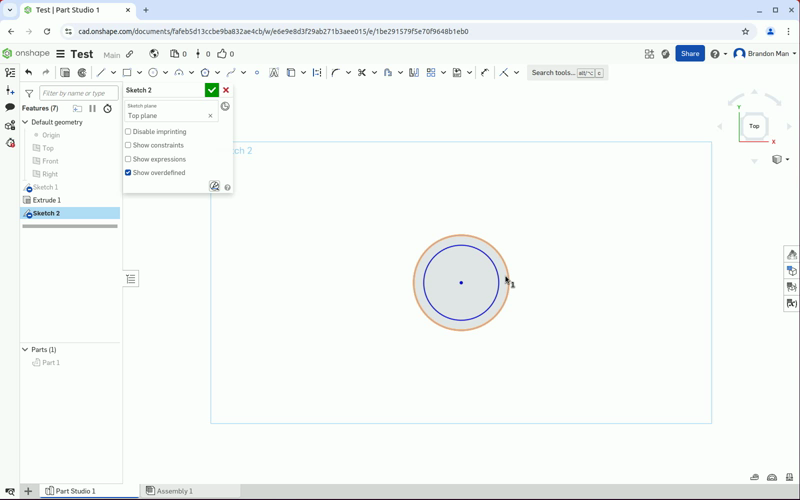
mouse_move(73, 352)
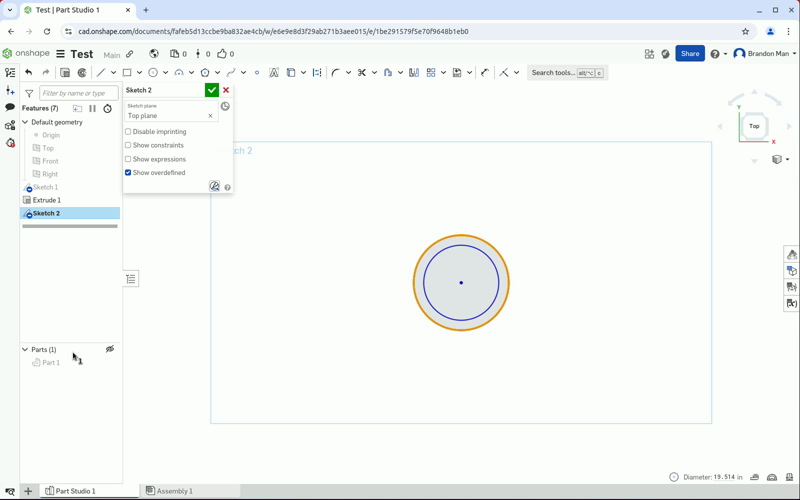
key(shift+y)
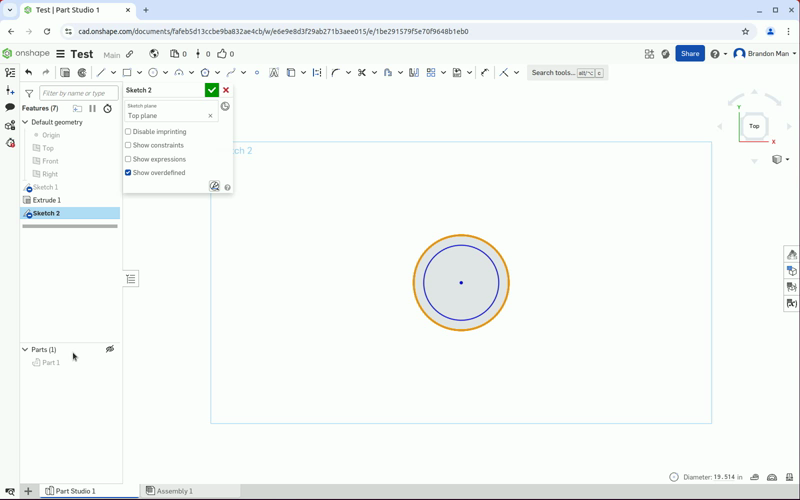
key(shift+e)
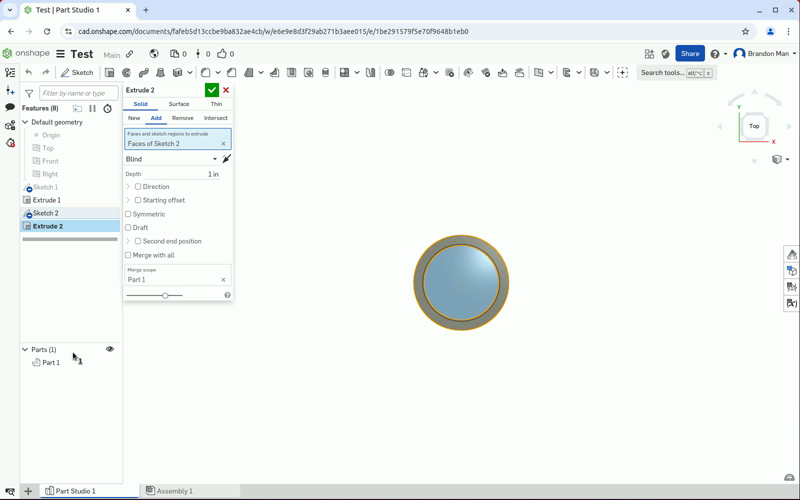
mouse_move(143, 106)
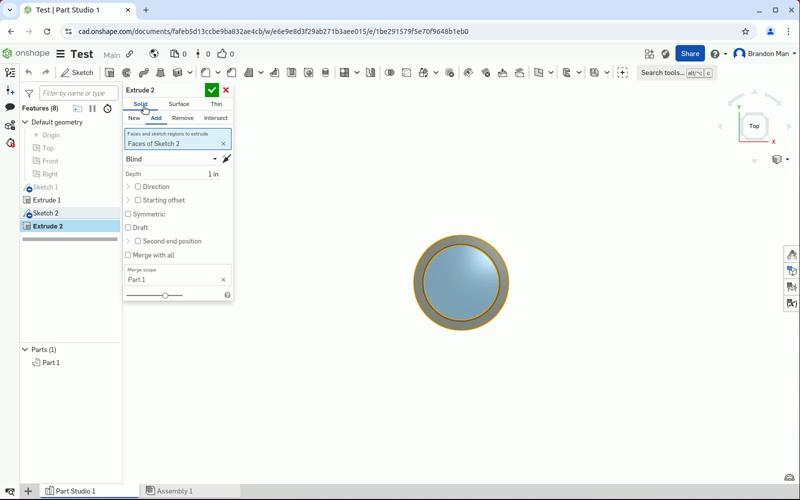
click(143, 106)
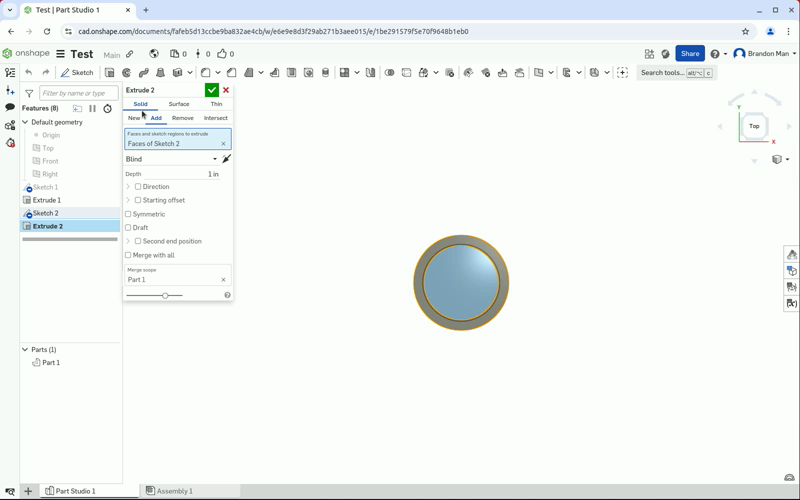
mouse_move(137, 120)
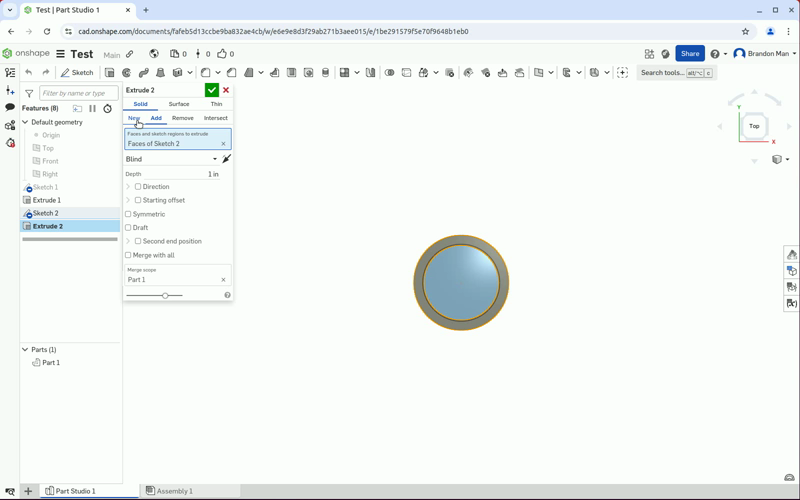
click(137, 120)
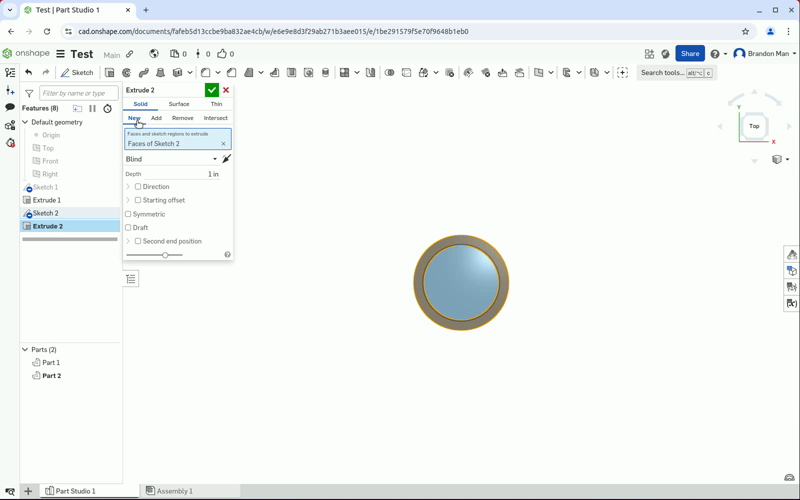
key(tab, 4)
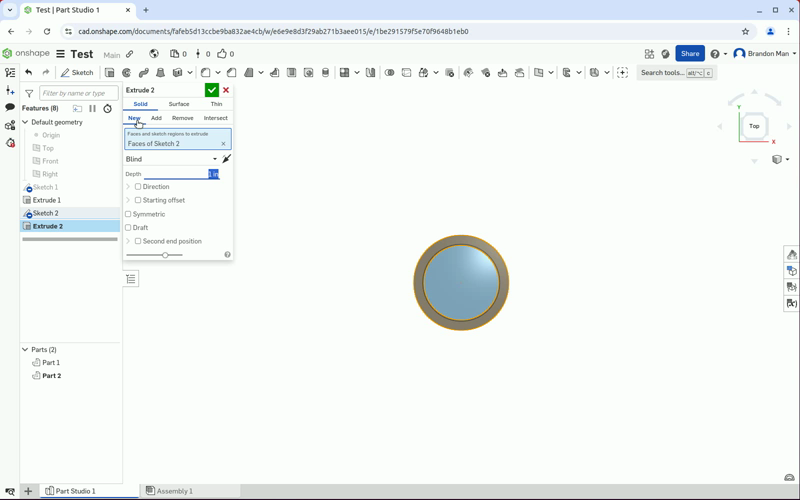
text(19.257)
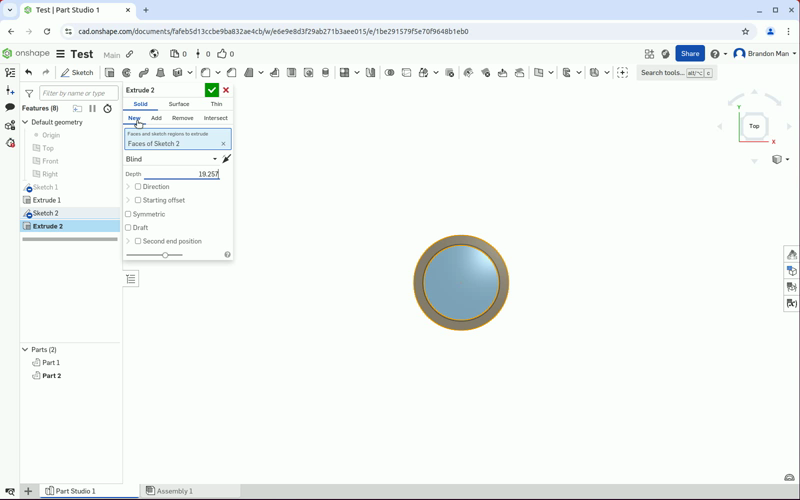
key(enter)
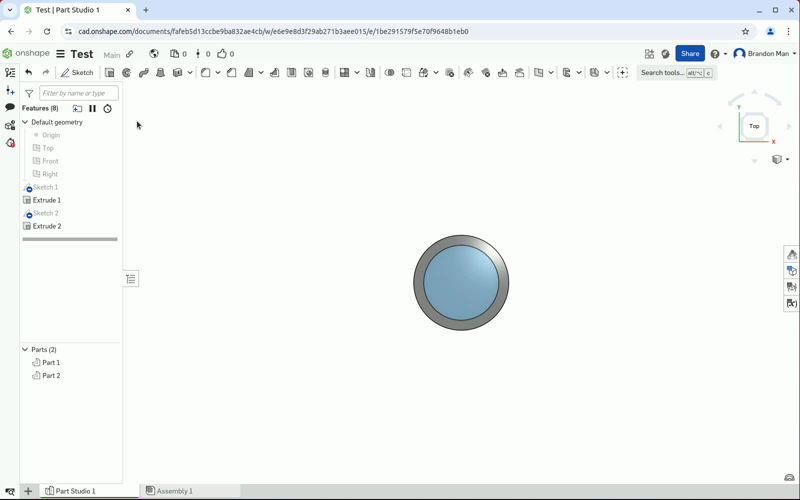
key(shift+h)
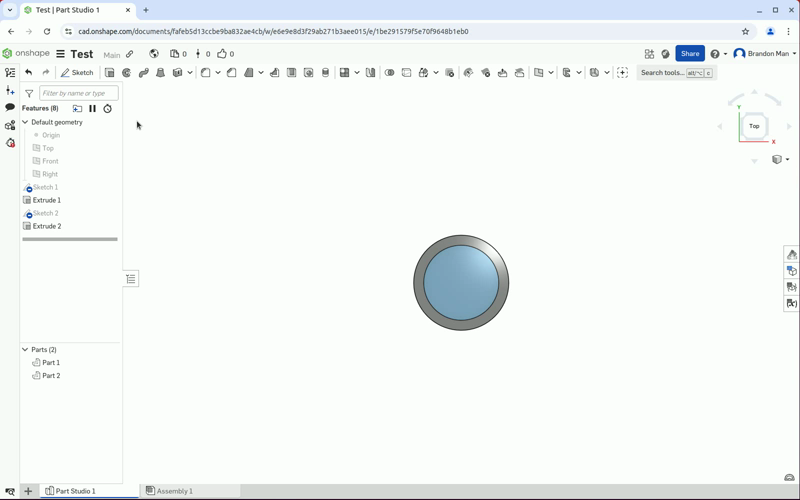
key(shift+h)
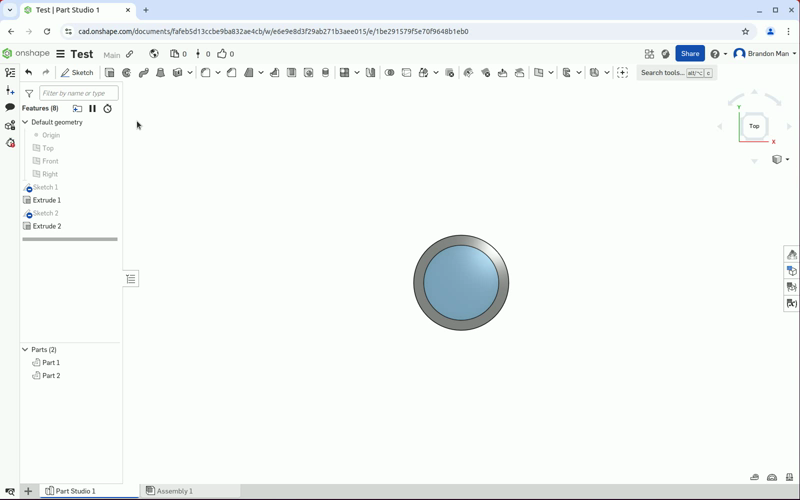
mouse_move(73, 189)
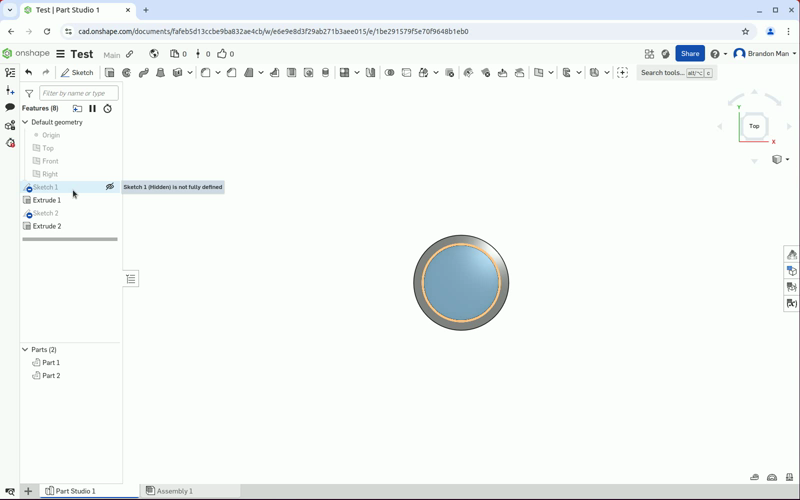
click(73, 189)
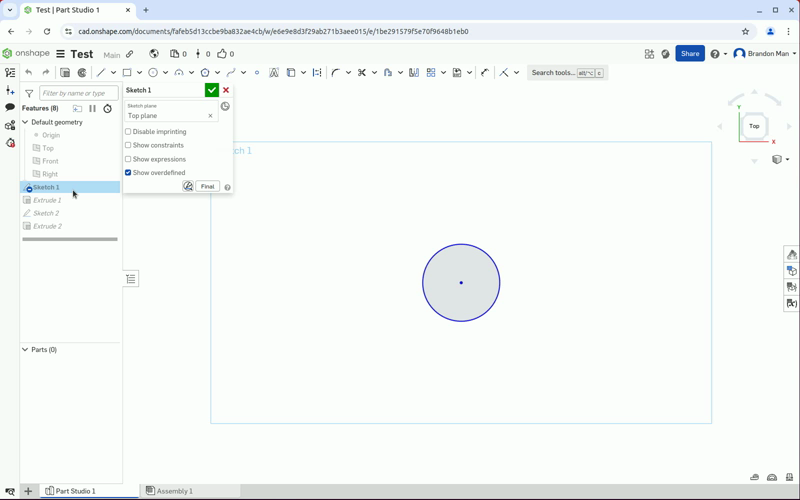
mouse_move(229, 92)
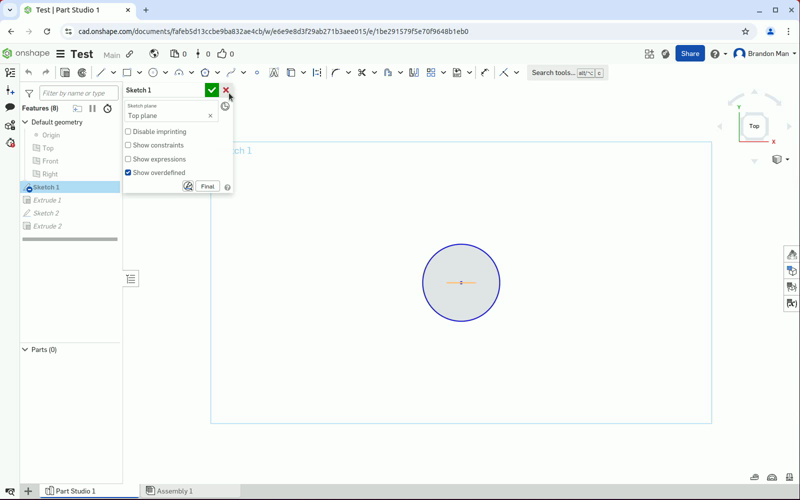
click(229, 92)
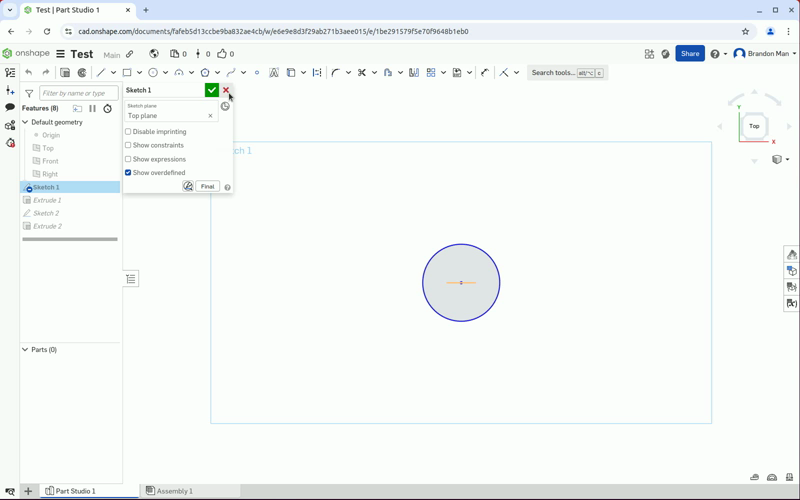
key(shift+s)
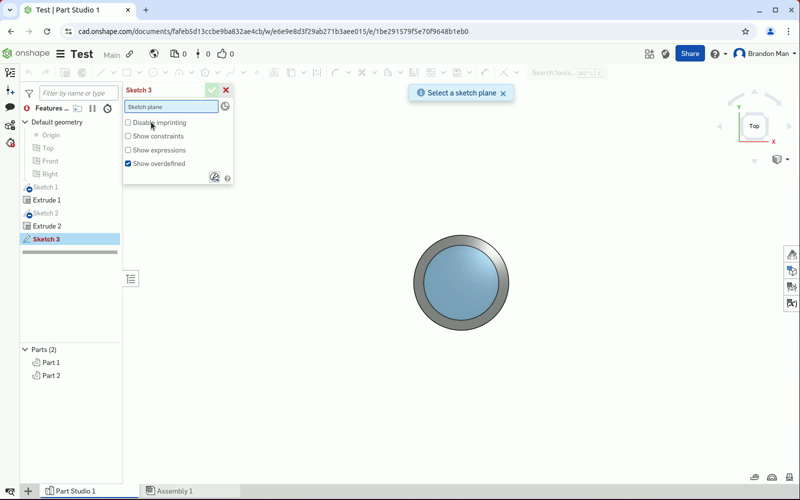
mouse_move(73, 150)
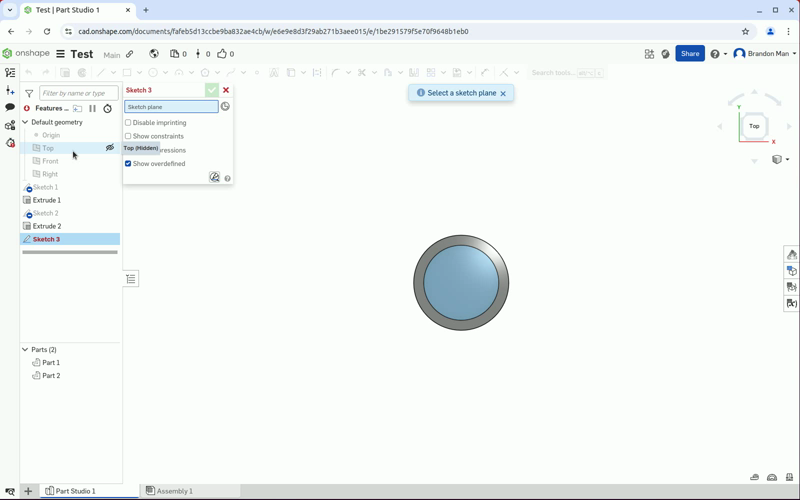
click(73, 150)
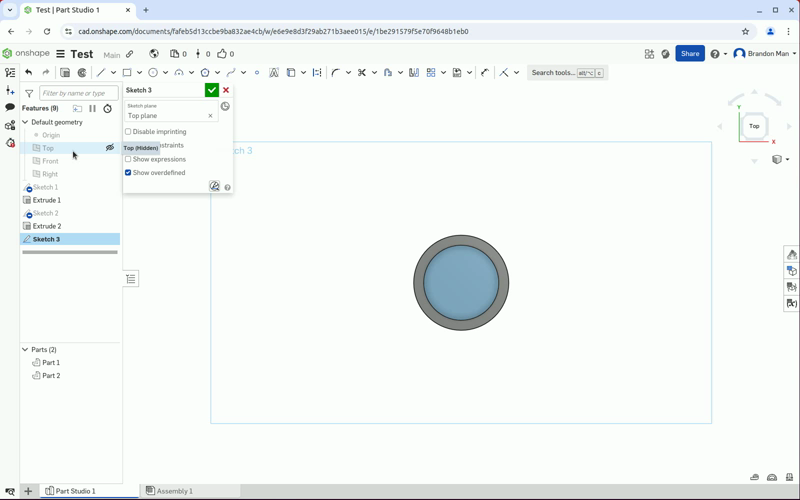
mouse_move(73, 352)
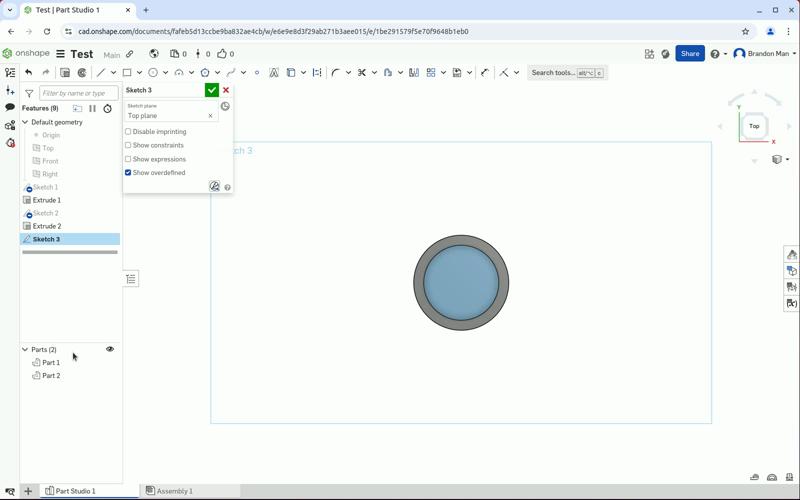
key(y)
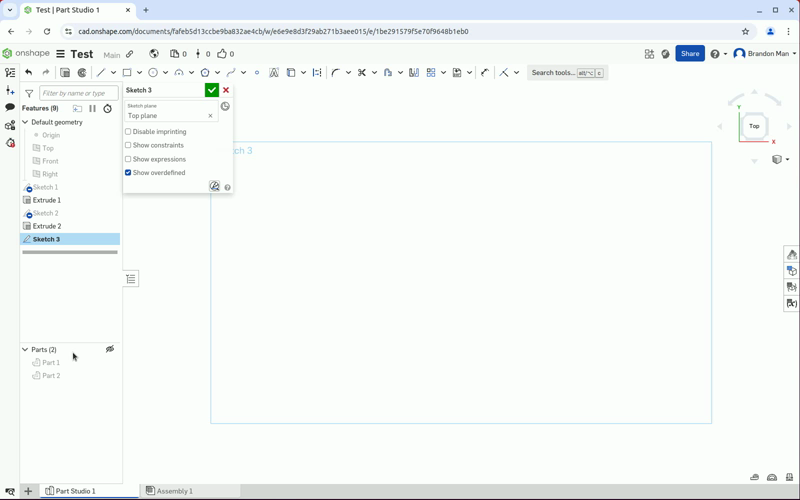
key(c)
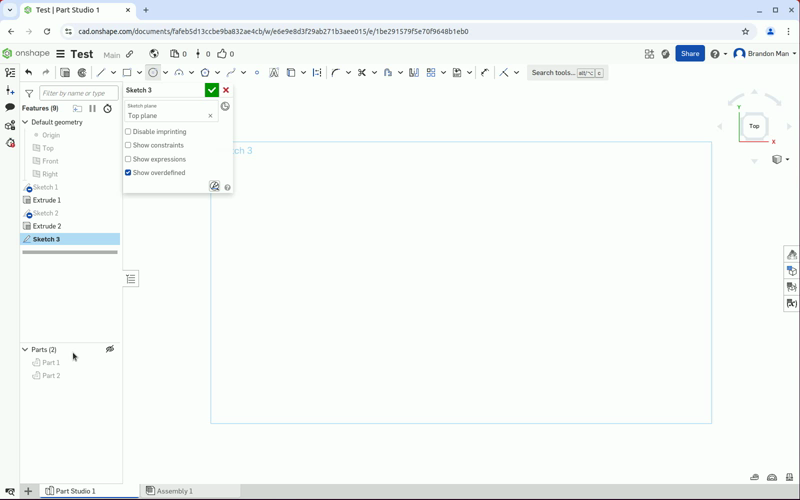
key_down(shift)
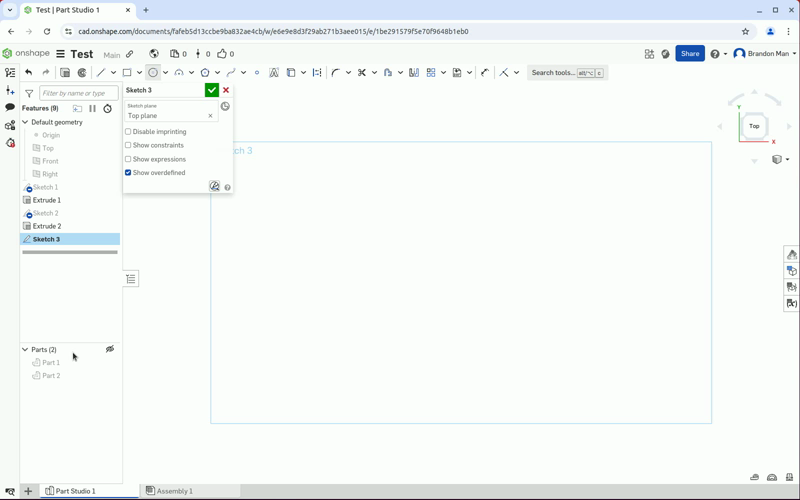
mouse_move(461, 282)
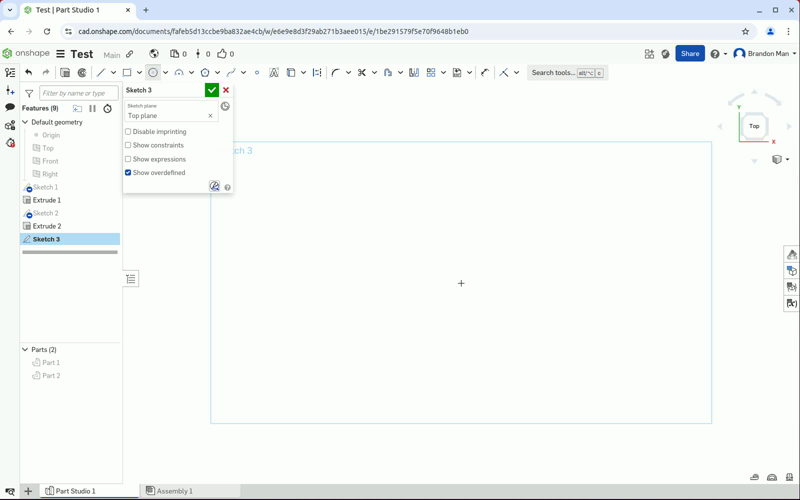
click(461, 282)
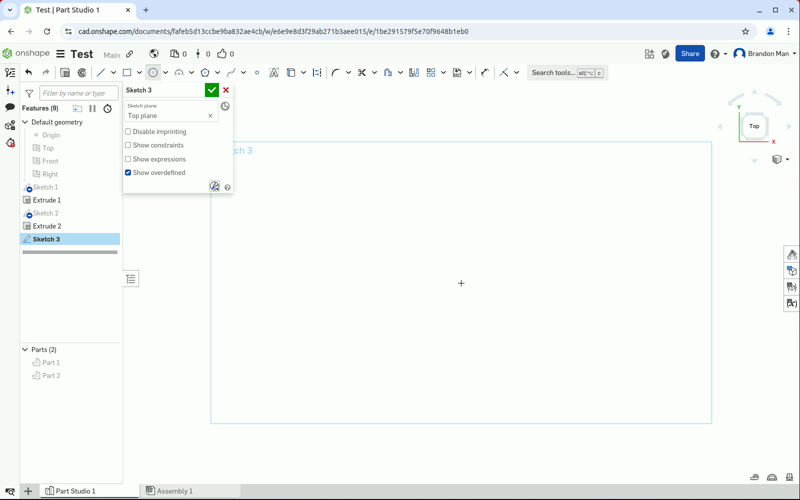
key_up(shift)
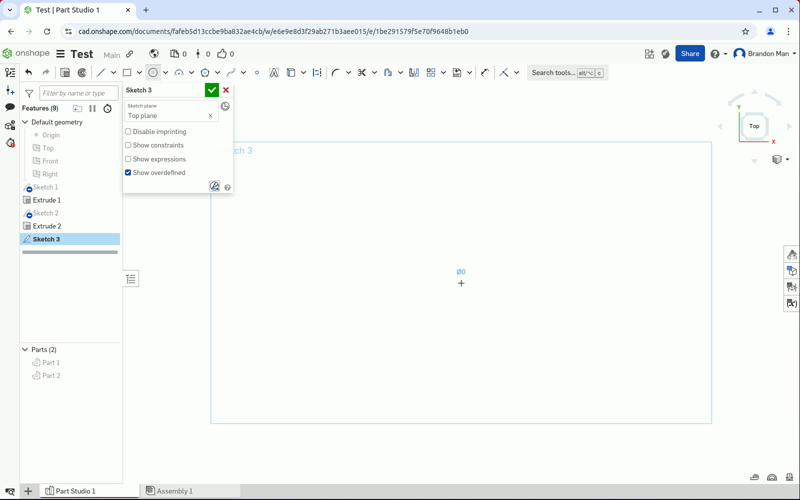
mouse_move(499, 282)
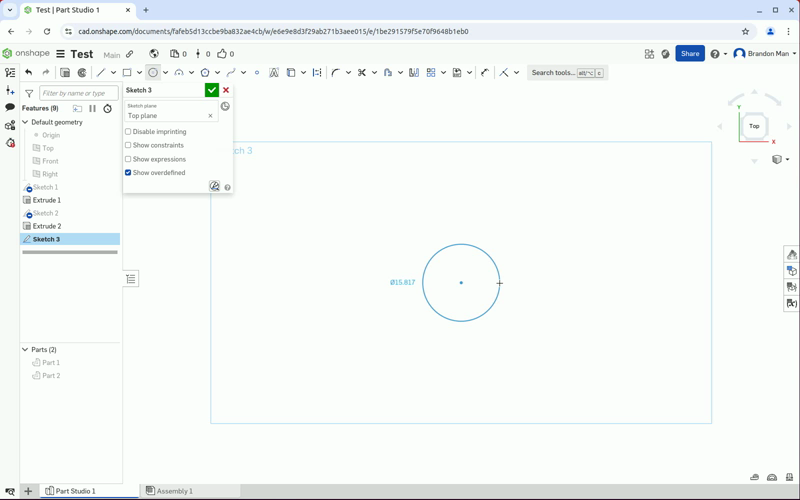
click(499, 282)
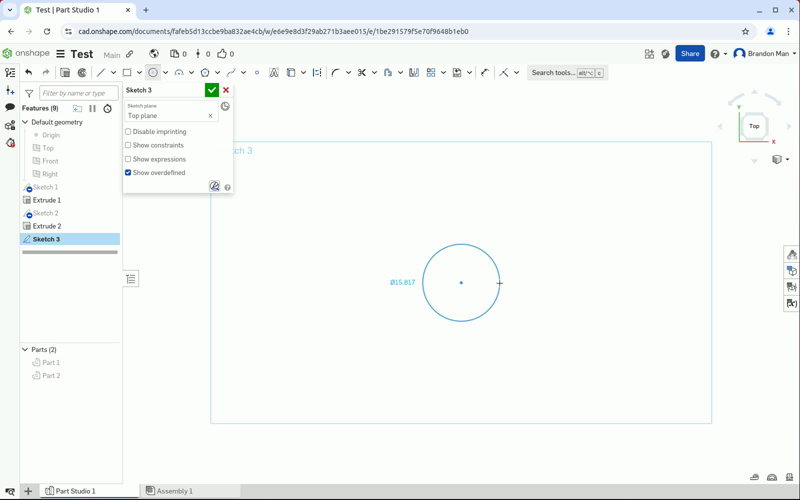
key(esc)
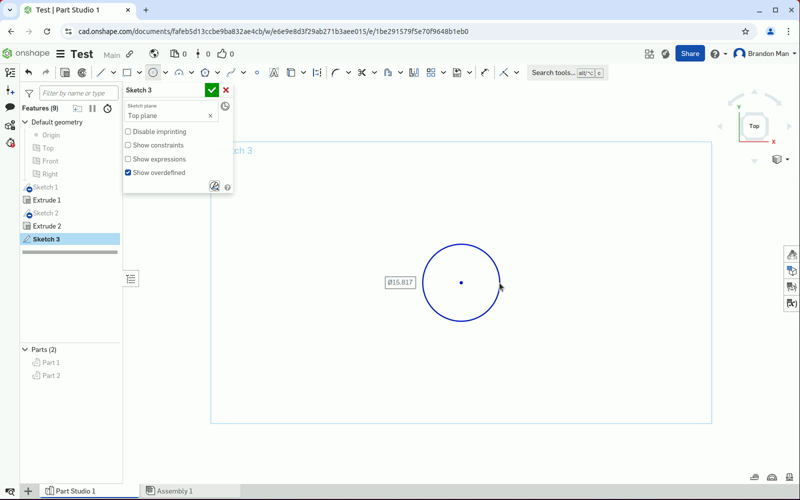
mouse_move(476, 253)
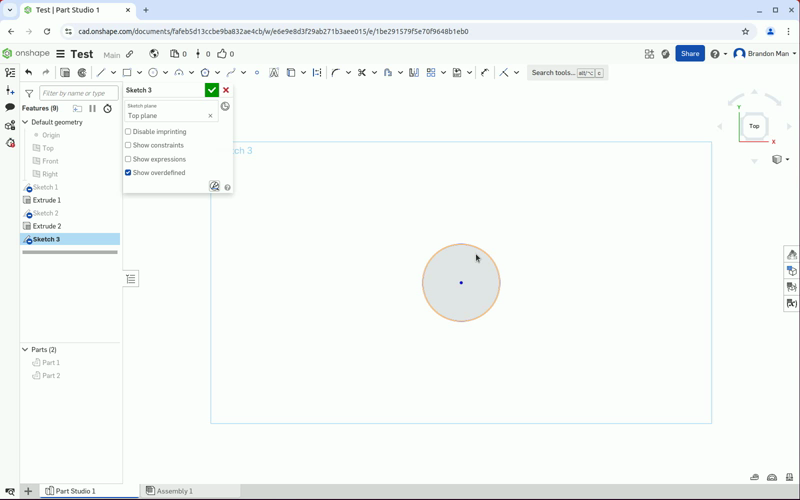
click(476, 253)
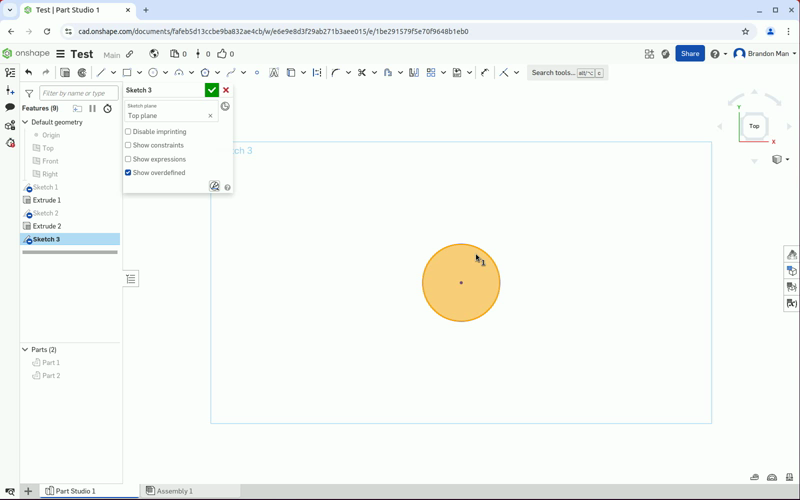
mouse_move(73, 352)
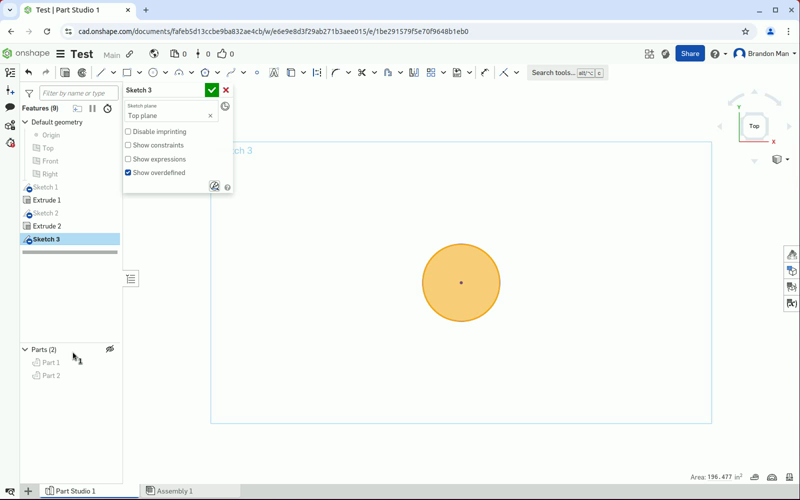
key(shift+y)
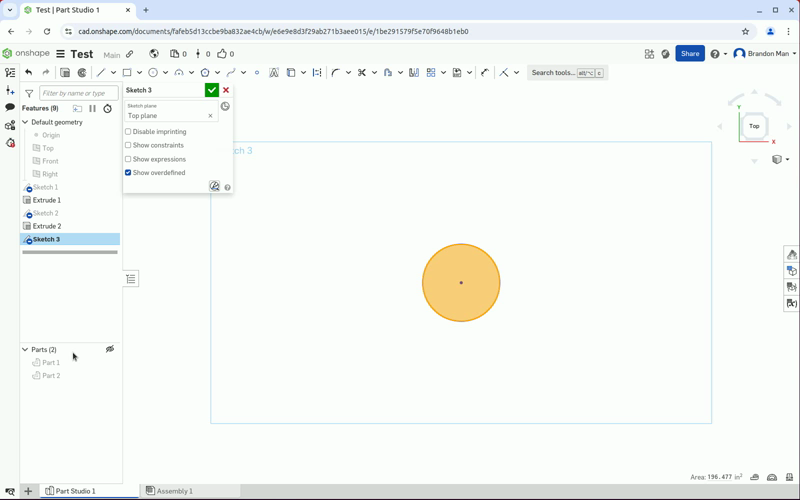
key(shift+e)
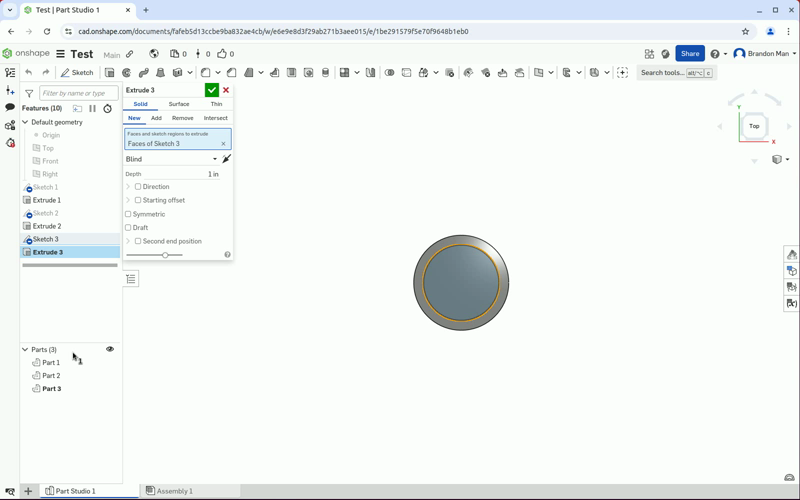
mouse_move(143, 106)
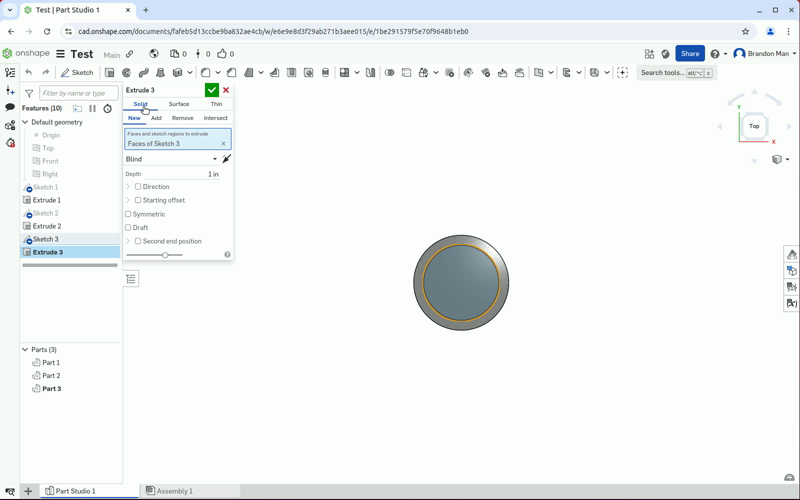
click(143, 106)
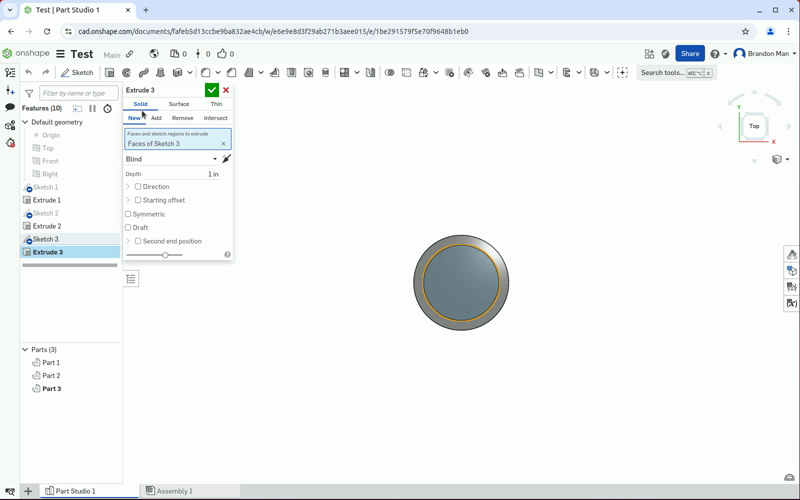
mouse_move(137, 120)
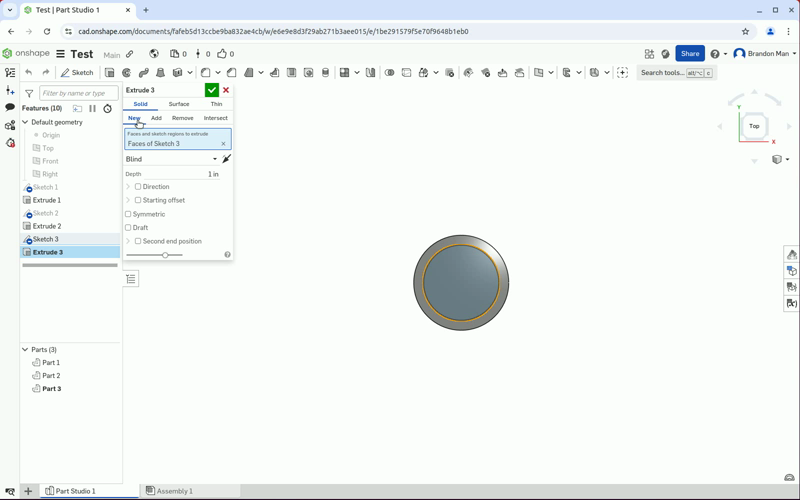
click(137, 120)
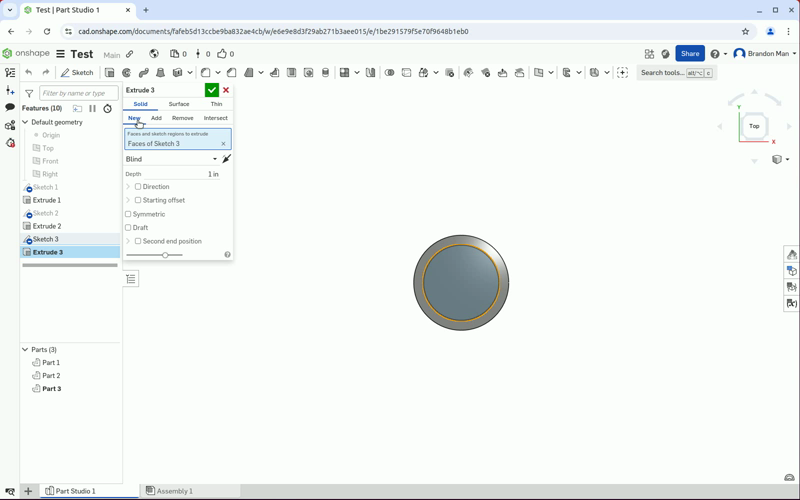
key(tab, 4)
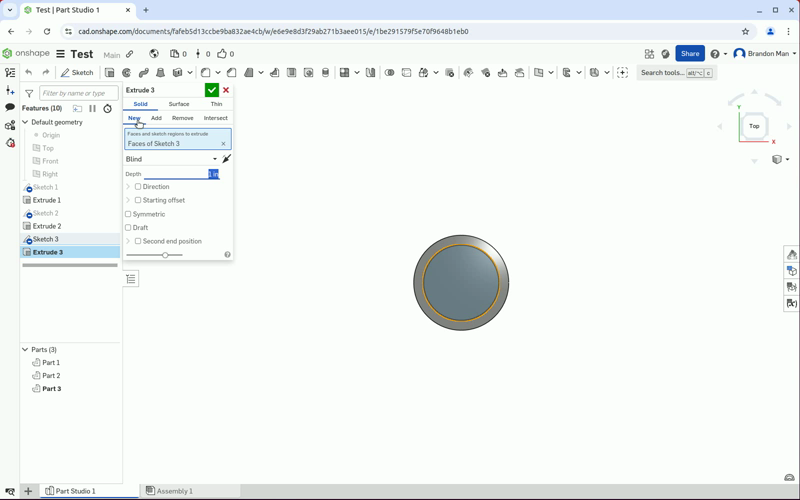
text(19.257)
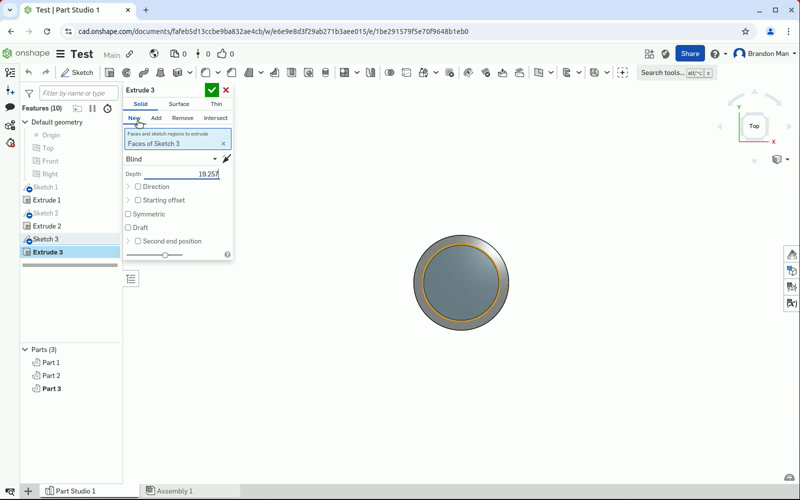
key(enter)
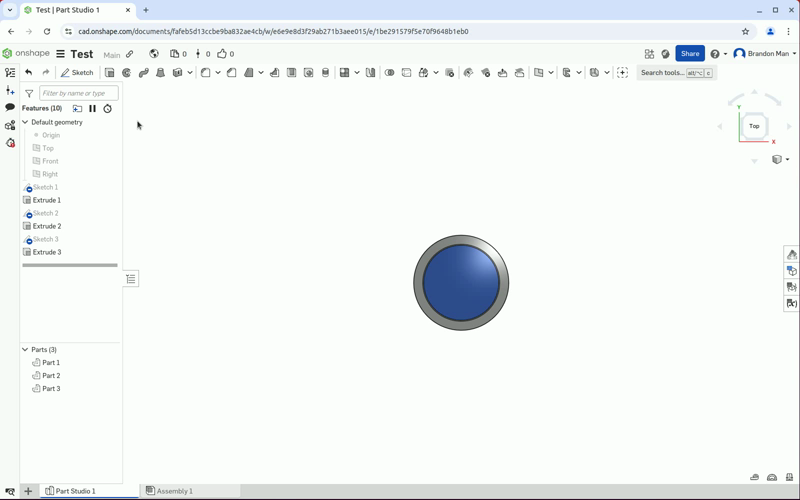
key(shift+h)
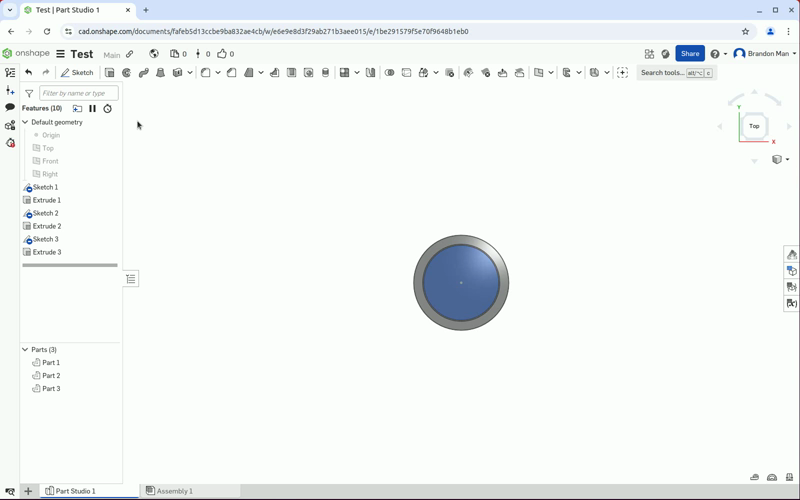
key(shift+h)
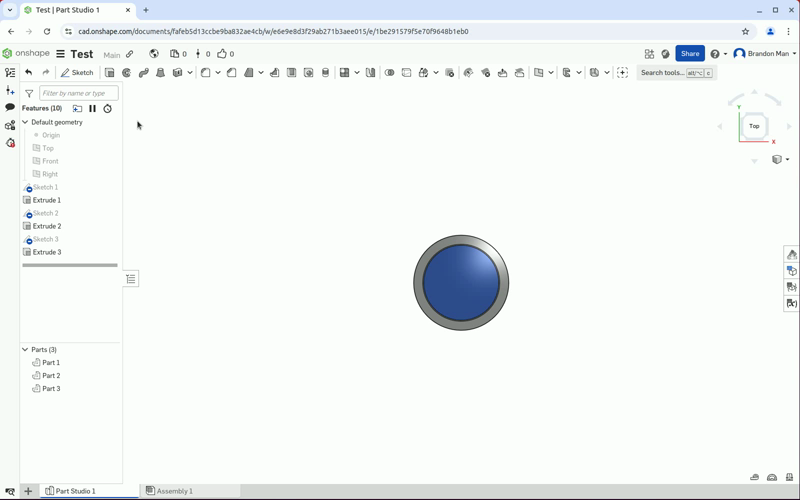
mouse_move(73, 189)
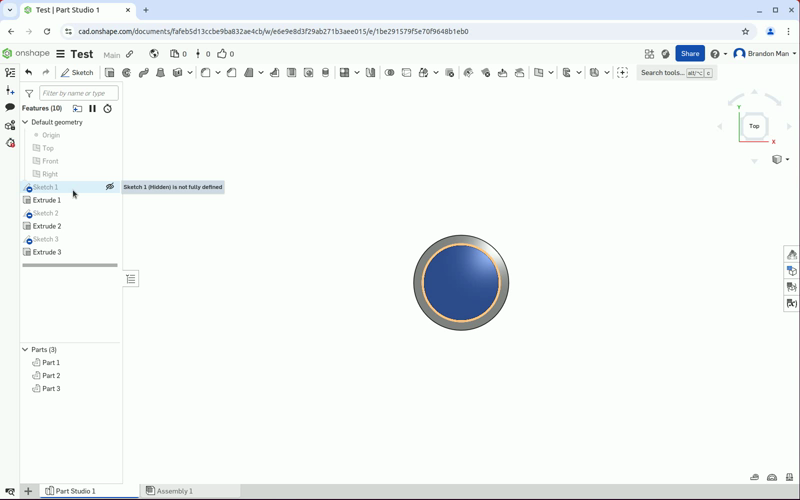
click(73, 189)
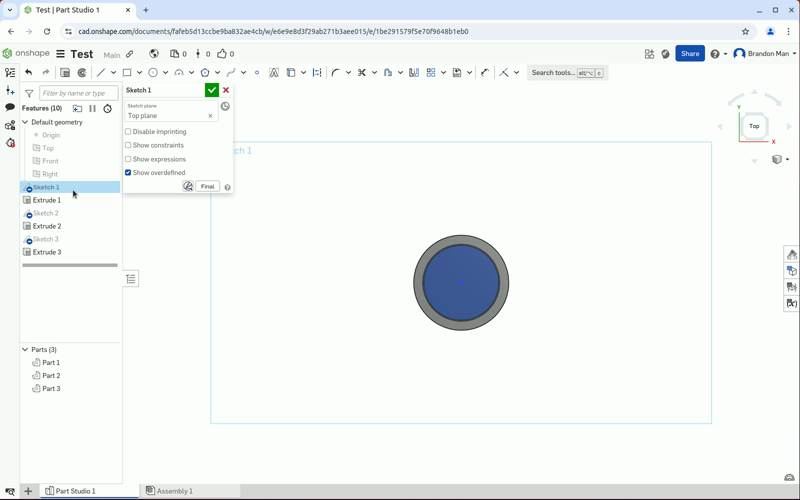
mouse_move(229, 92)
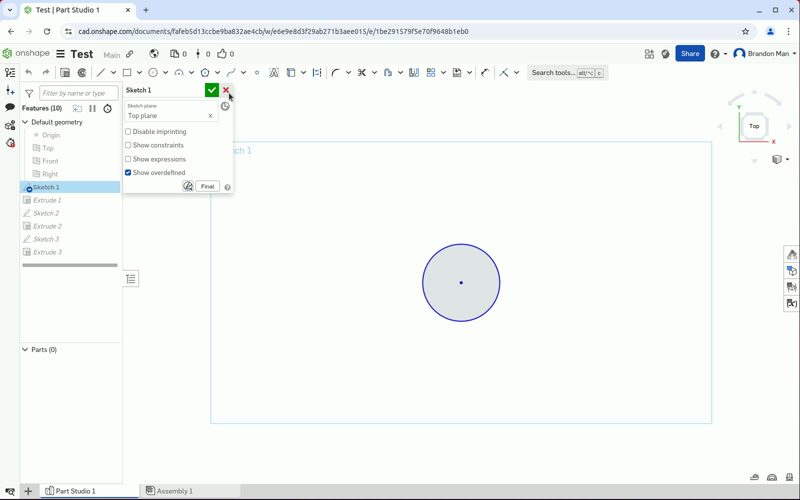
click(229, 92)
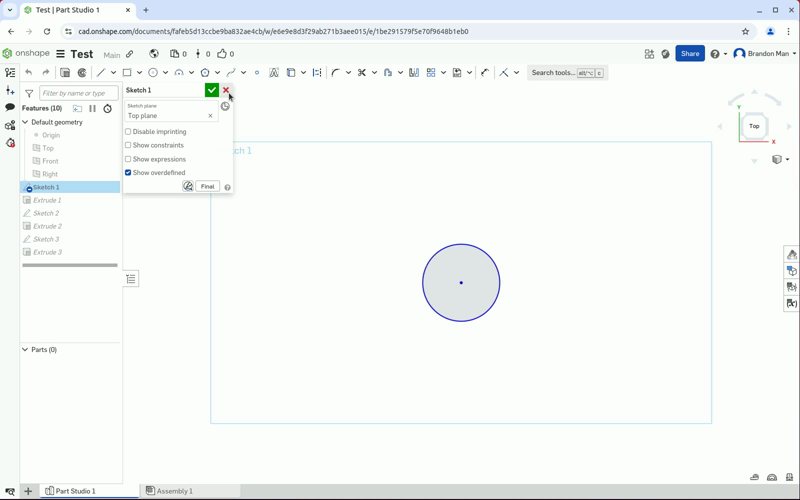
key(shift+s)
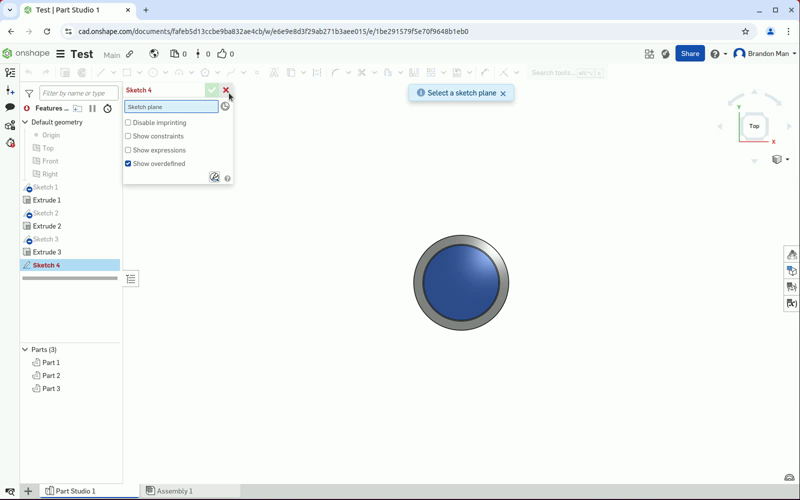
mouse_move(73, 150)
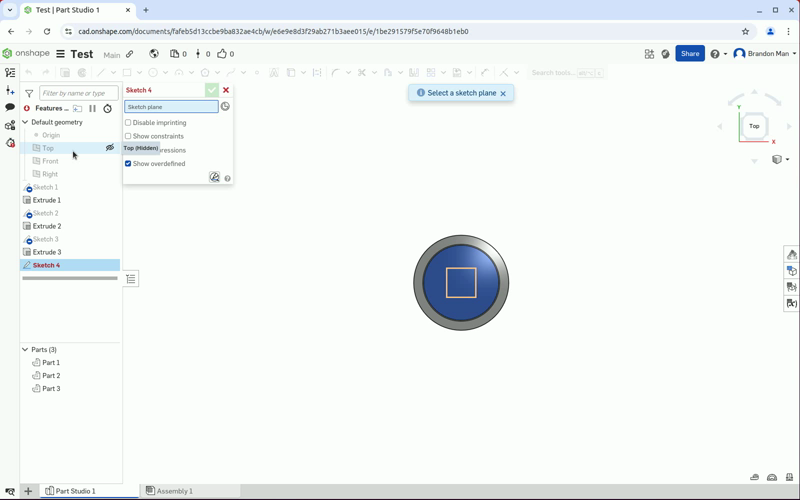
click(73, 150)
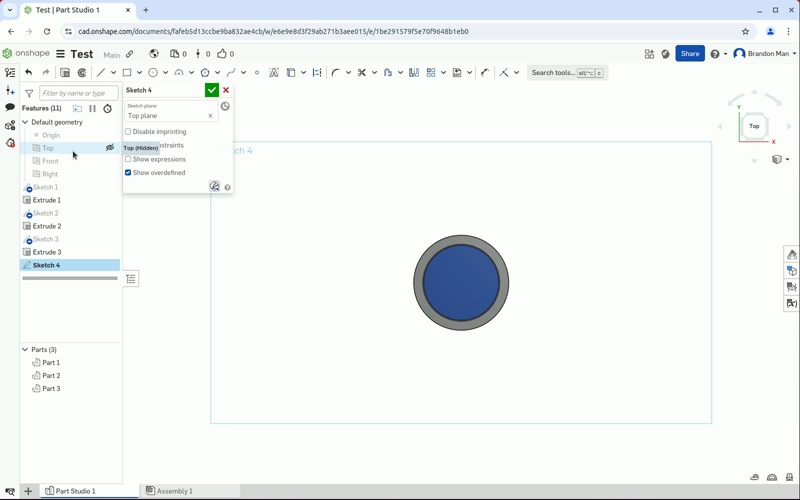
mouse_move(73, 352)
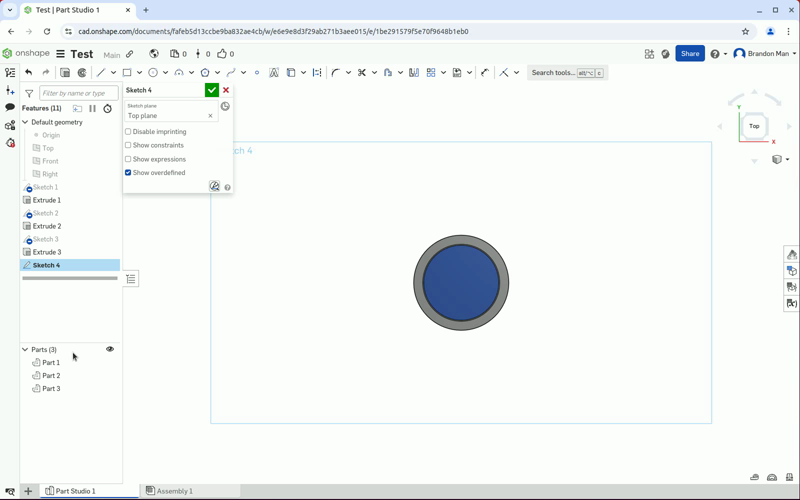
key(y)
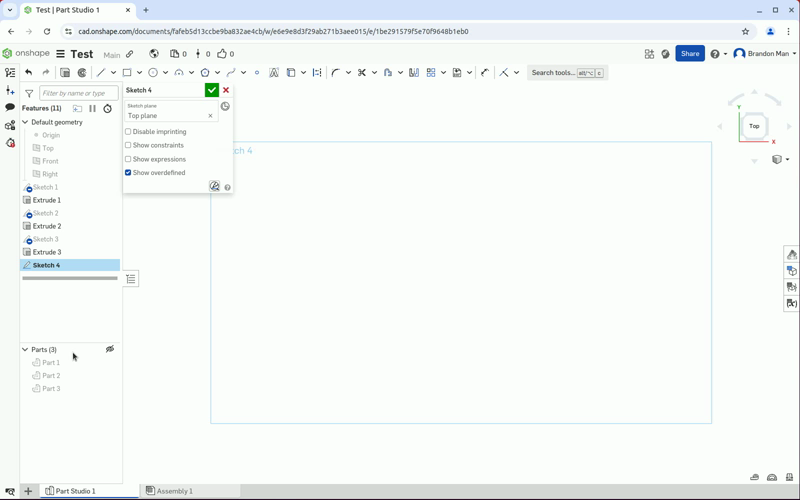
key(c)
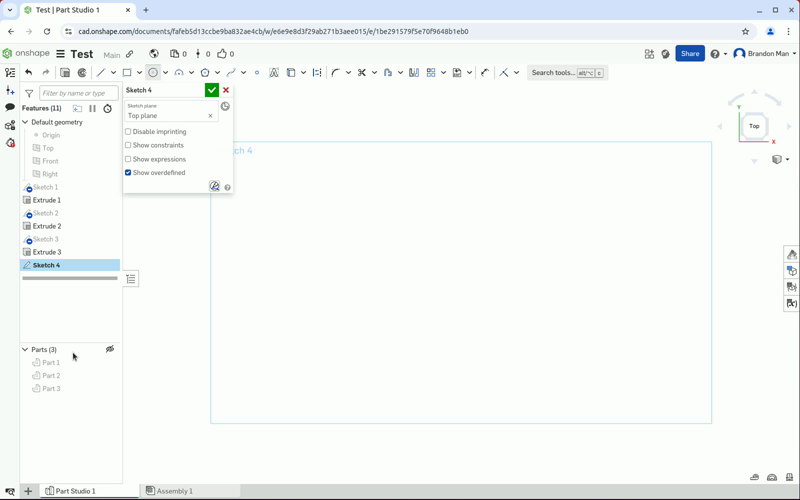
key_down(shift)
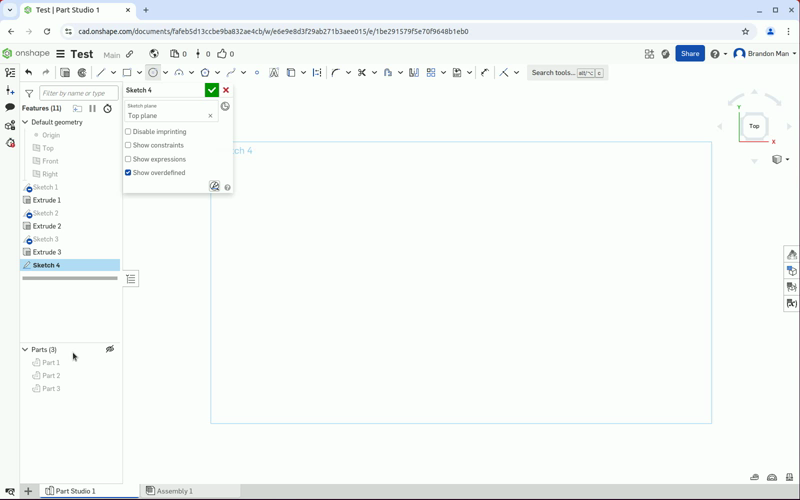
mouse_move(461, 282)
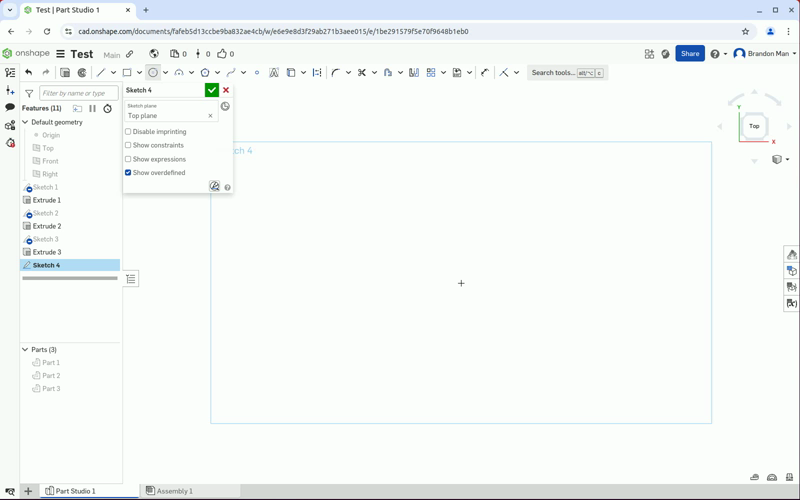
click(461, 282)
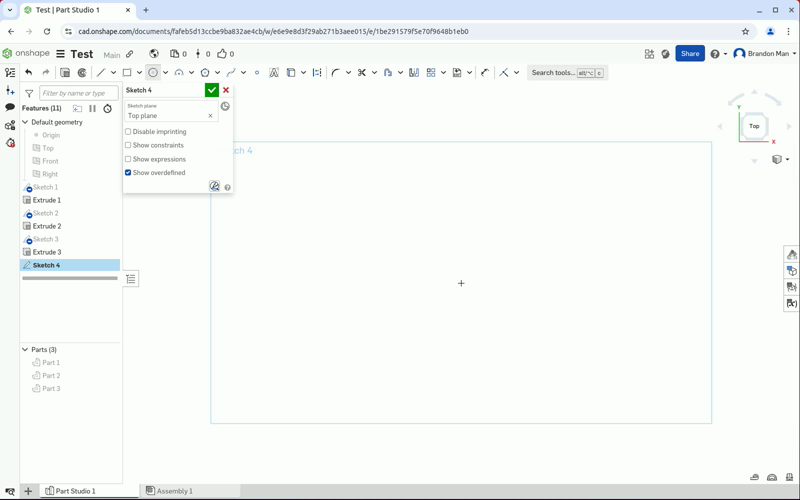
key_up(shift)
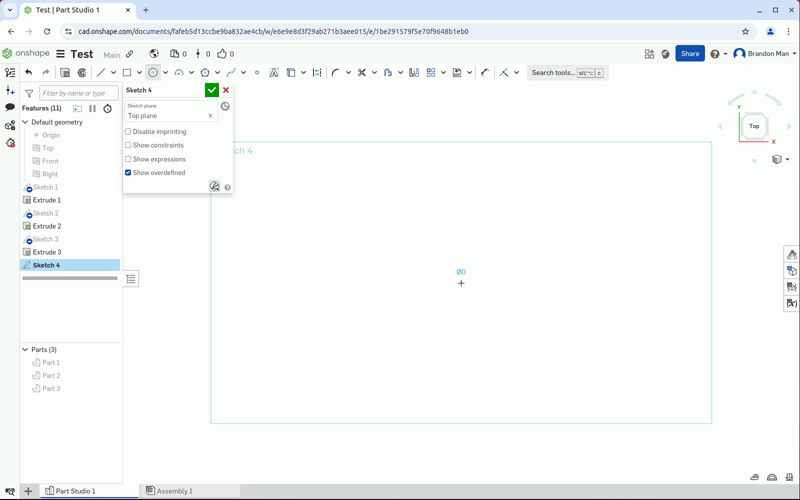
mouse_move(518, 282)
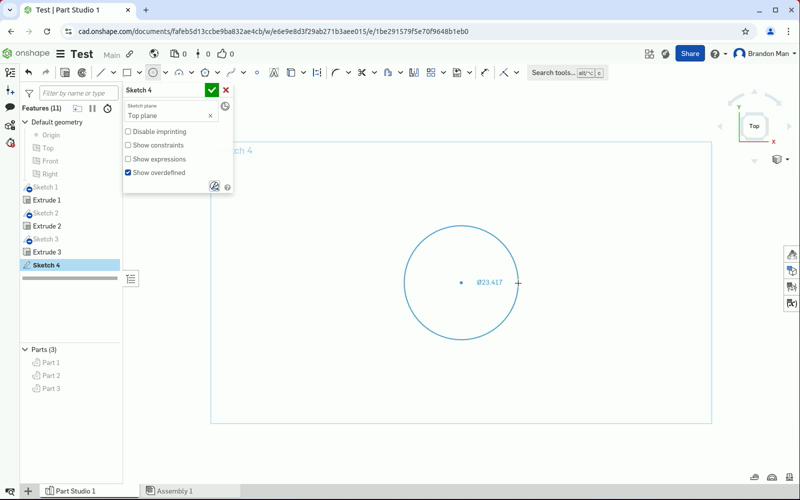
click(518, 282)
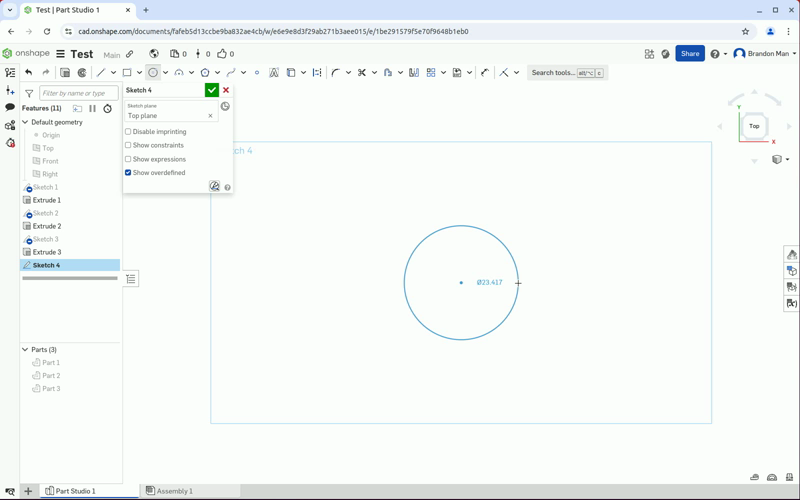
key(esc)
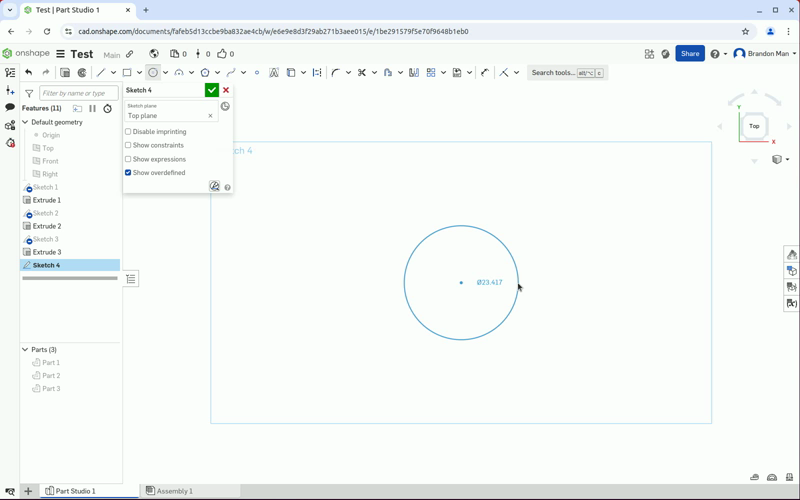
key(c)
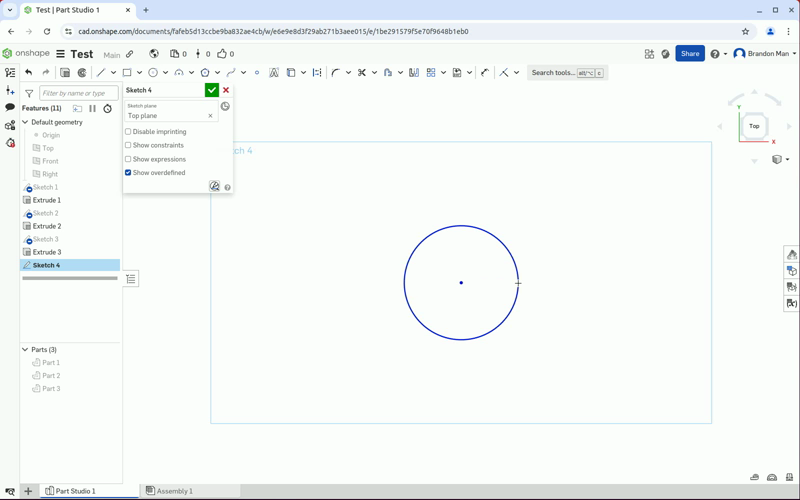
key_down(shift)
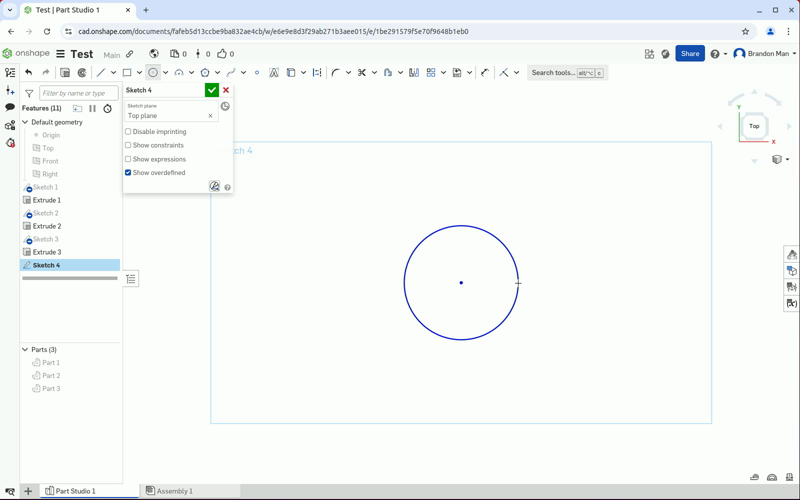
mouse_move(461, 282)
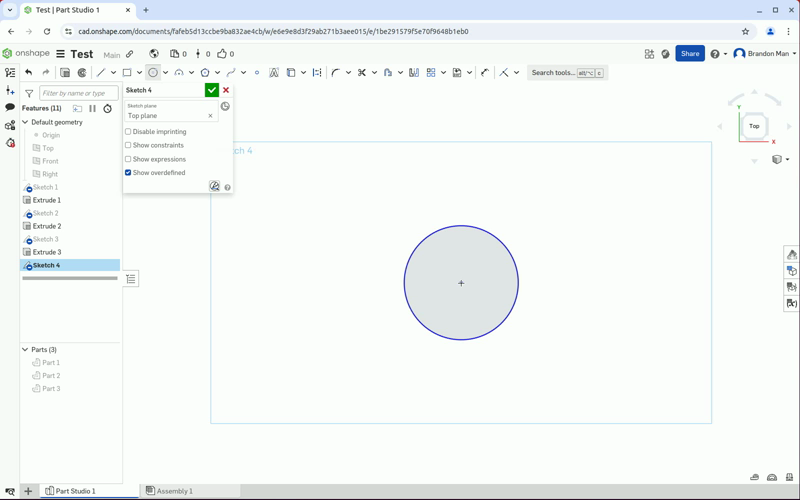
click(461, 282)
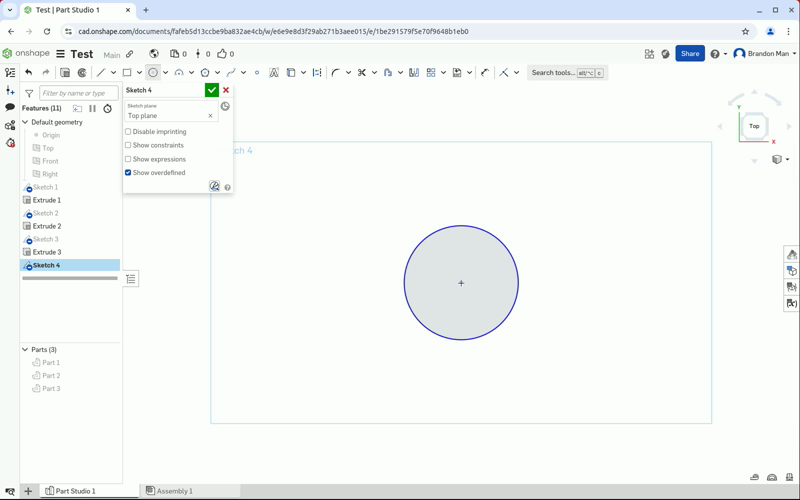
key_up(shift)
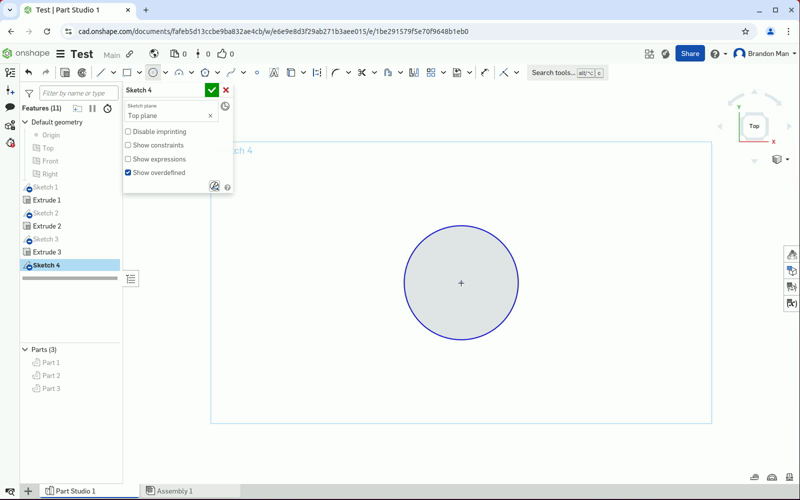
mouse_move(508, 282)
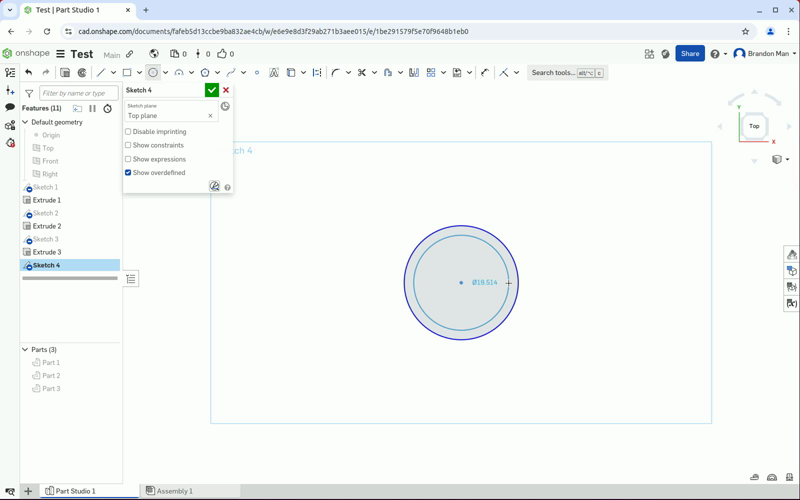
click(508, 282)
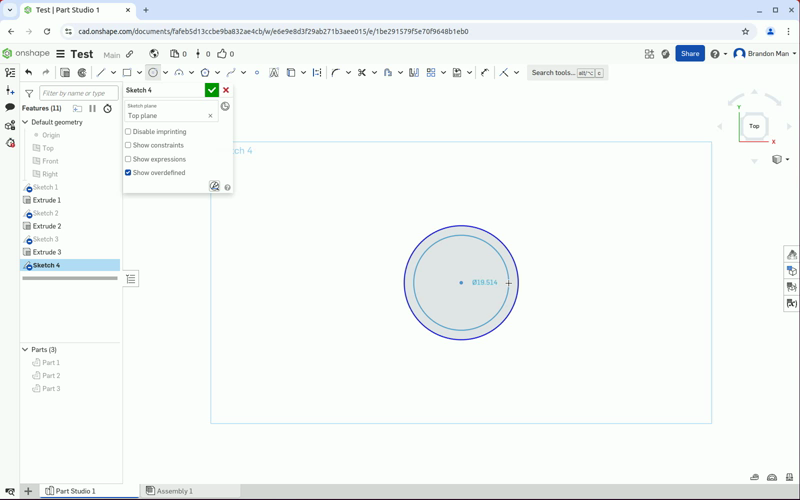
key(esc)
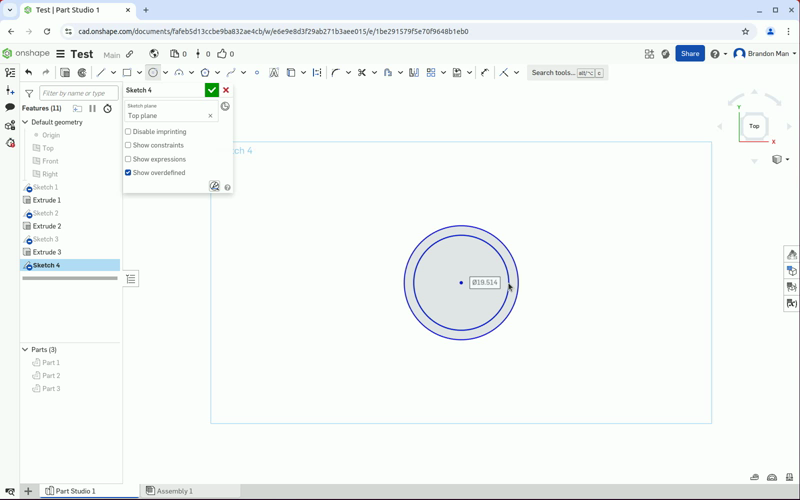
mouse_move(418, 254)
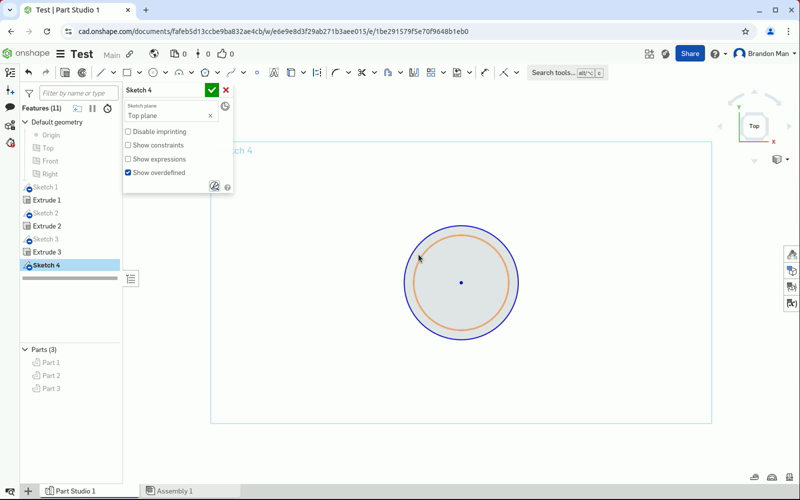
click(418, 254)
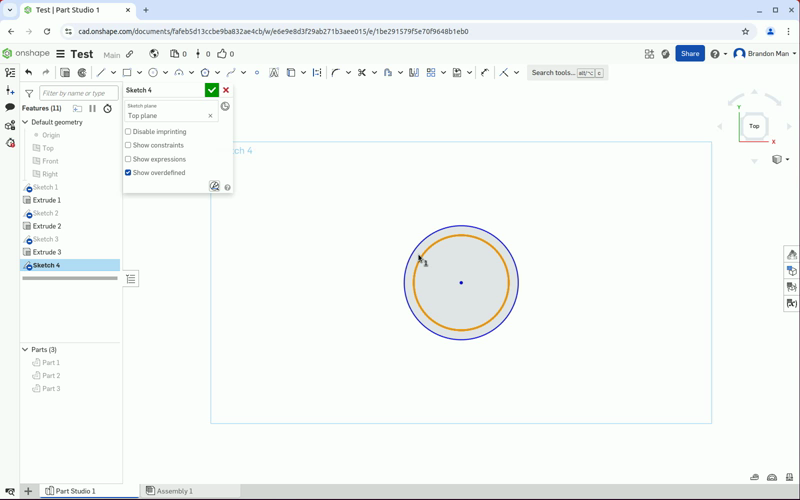
mouse_move(73, 352)
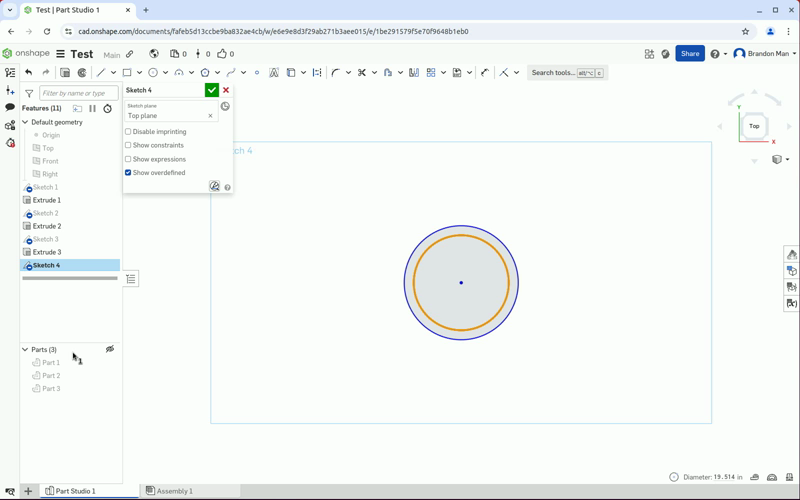
key(shift+y)
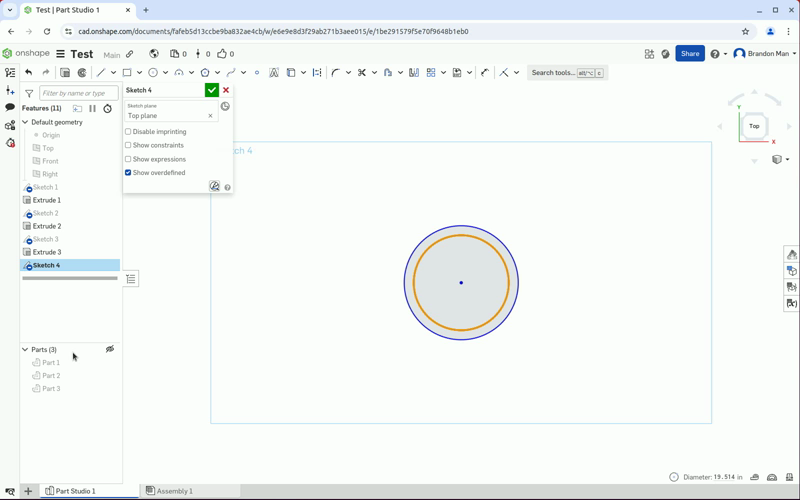
key(shift+e)
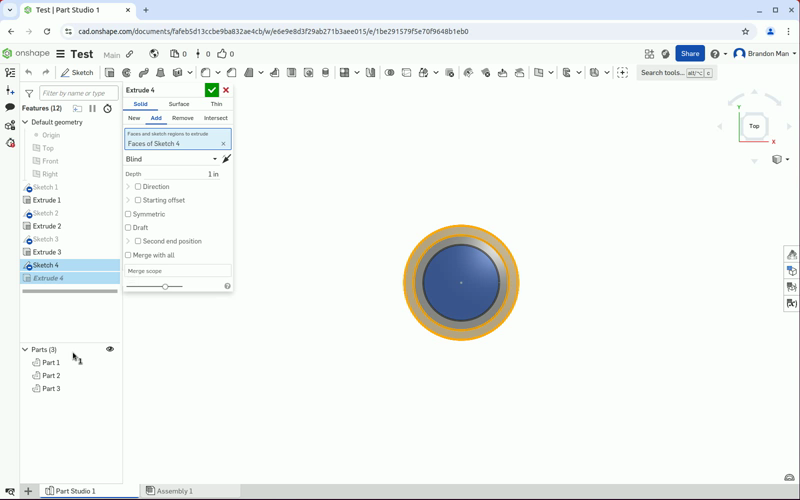
mouse_move(143, 106)
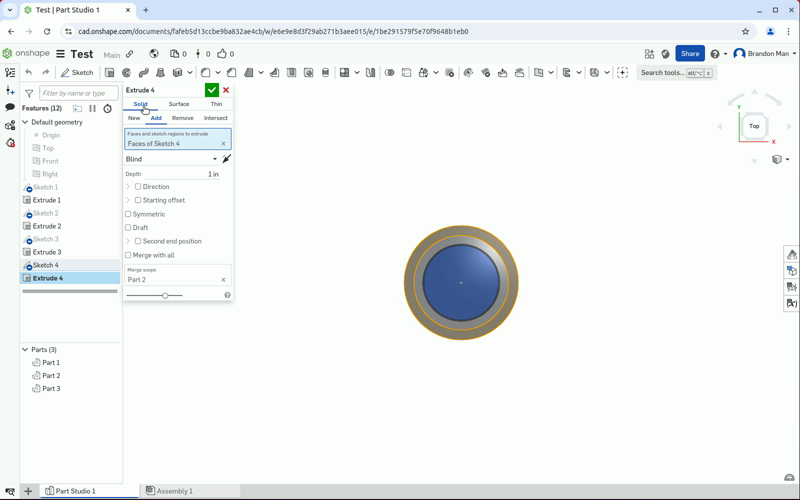
click(143, 106)
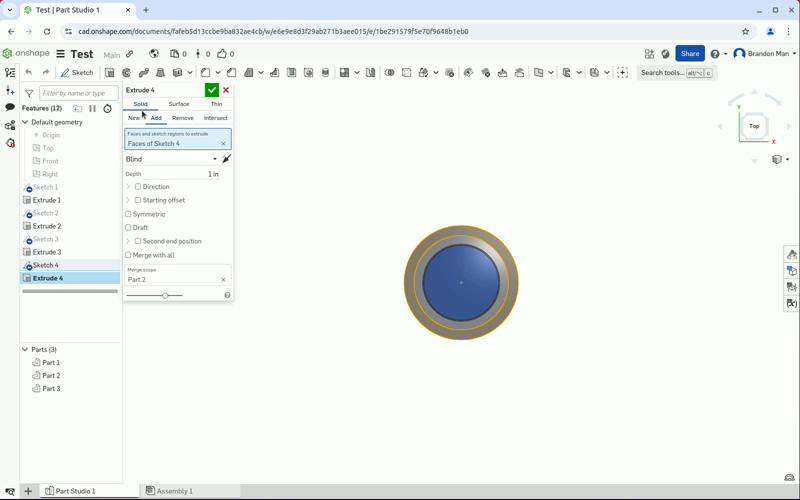
mouse_move(137, 120)
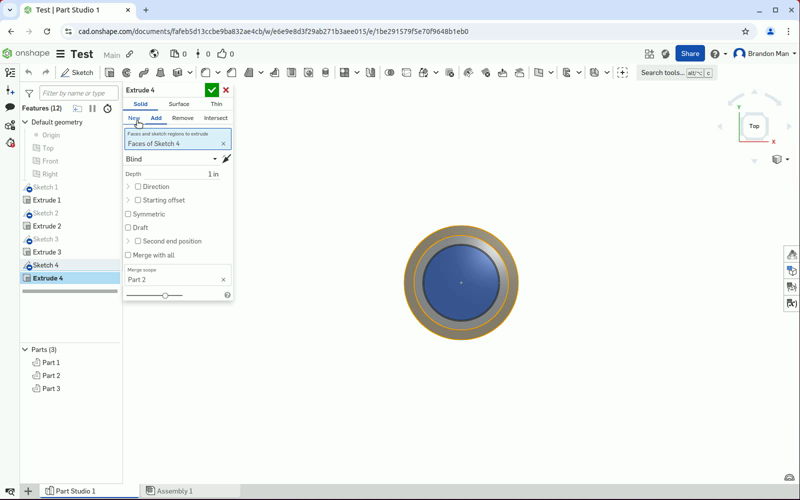
click(137, 120)
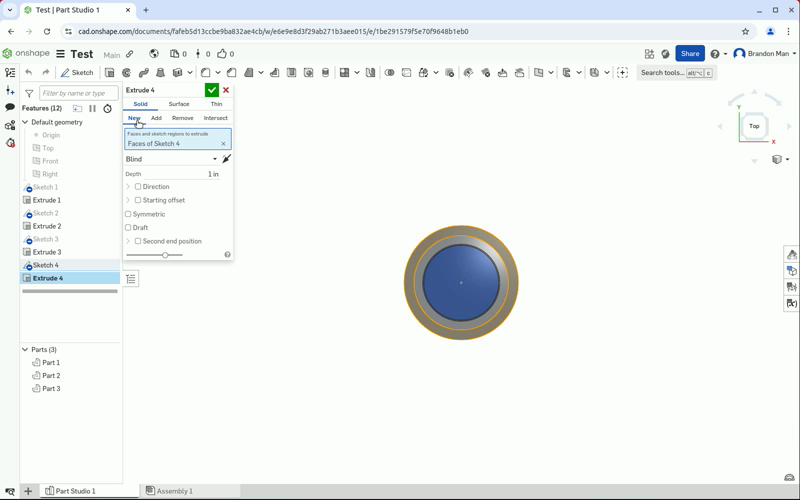
key(tab, 4)
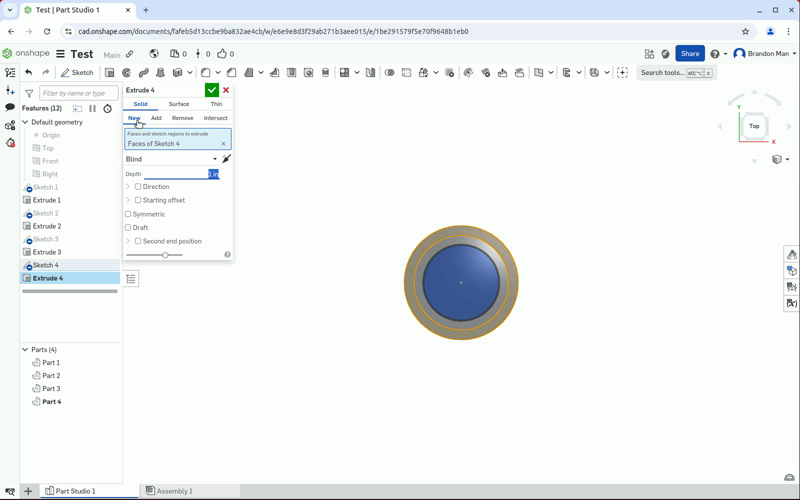
text(23.108)
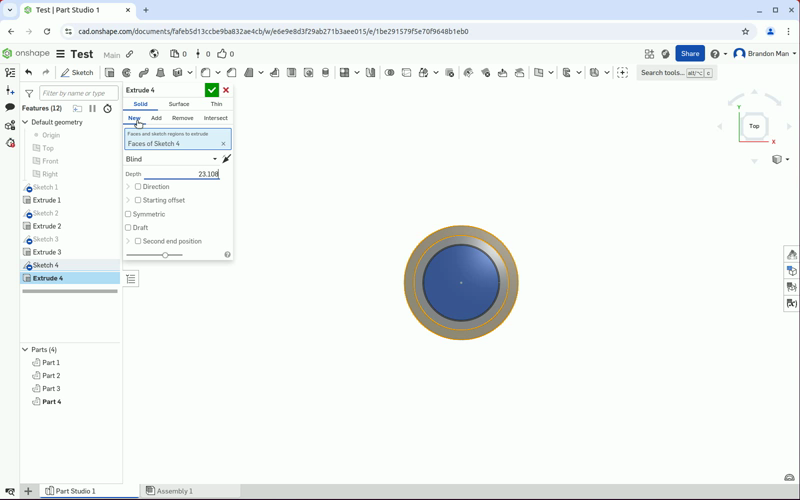
key(enter)
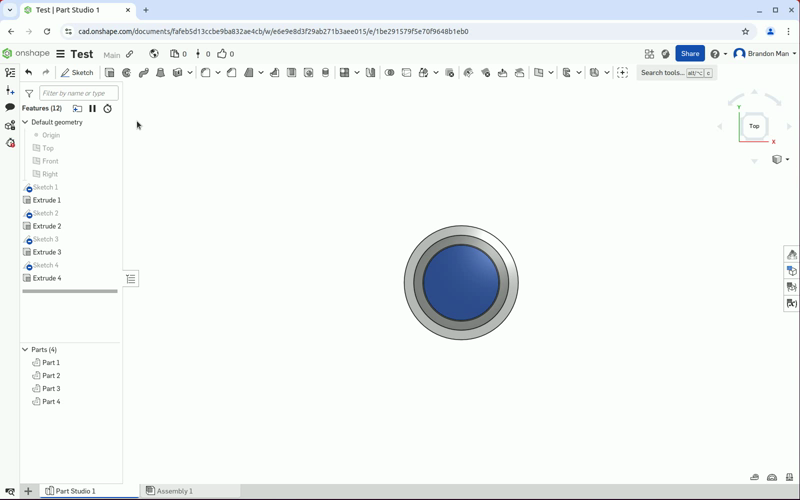
key(shift+h)
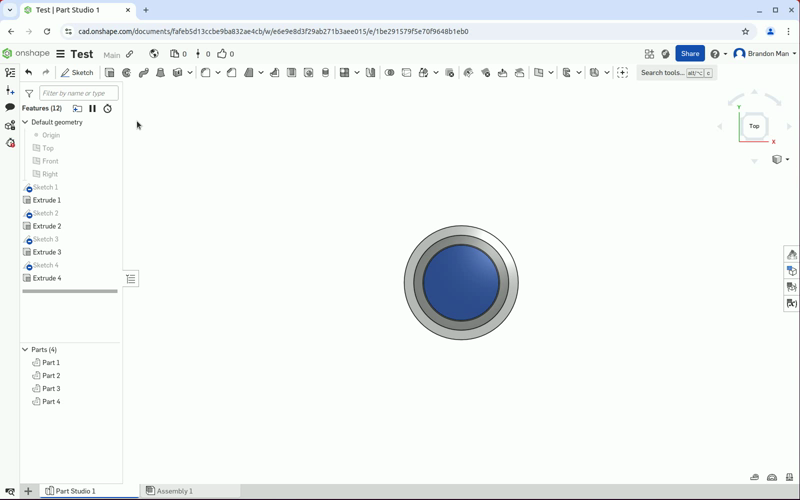
key(shift+h)
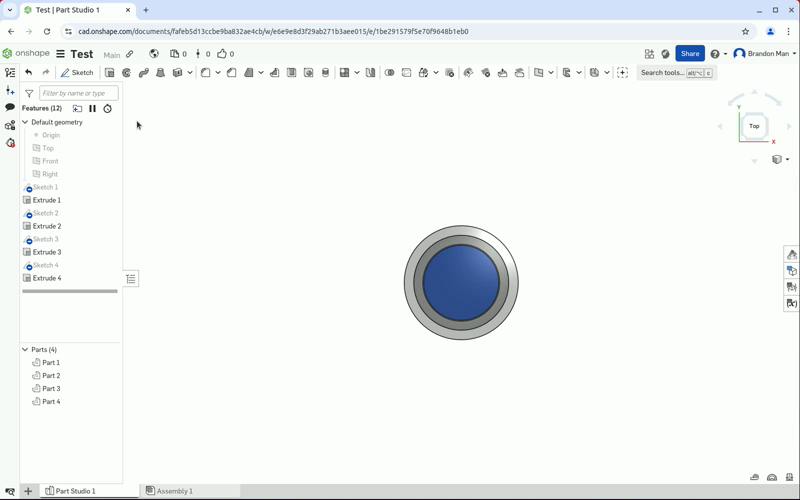
mouse_move(73, 189)
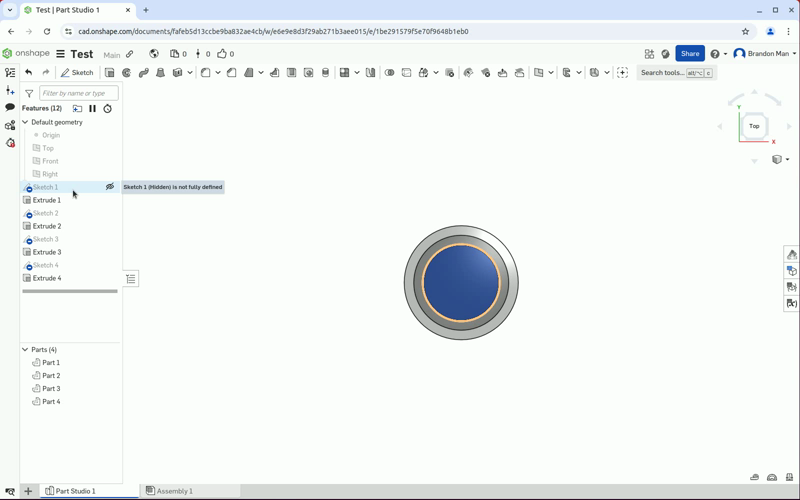
click(73, 189)
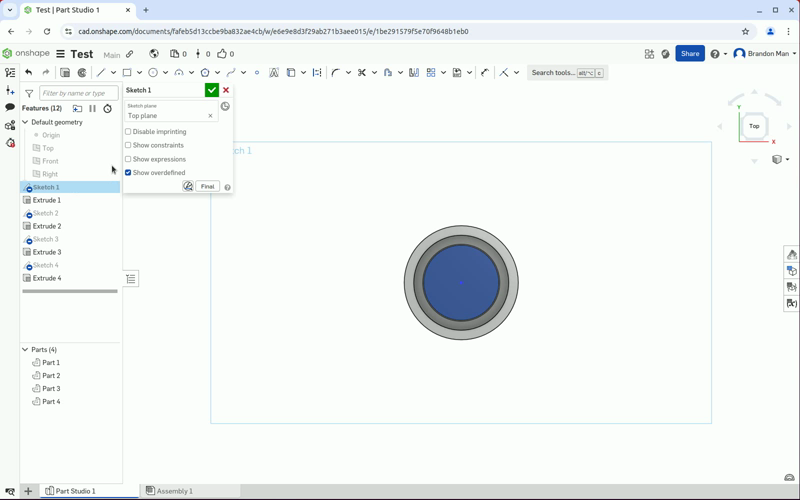
mouse_move(229, 92)
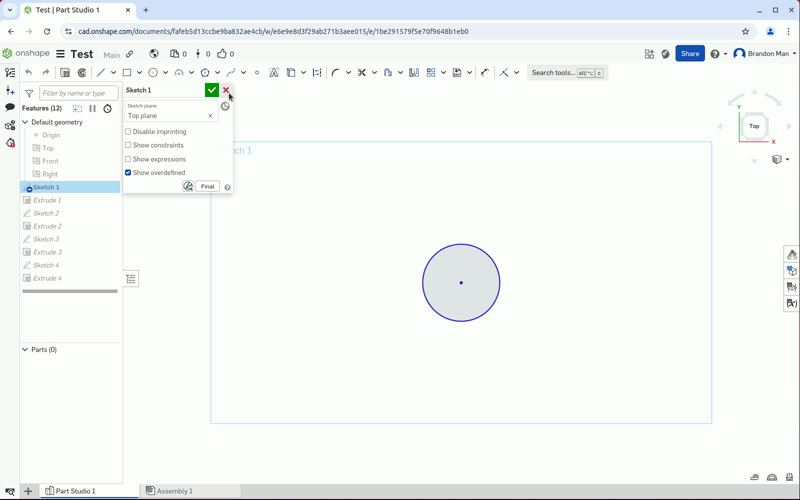
click(229, 92)
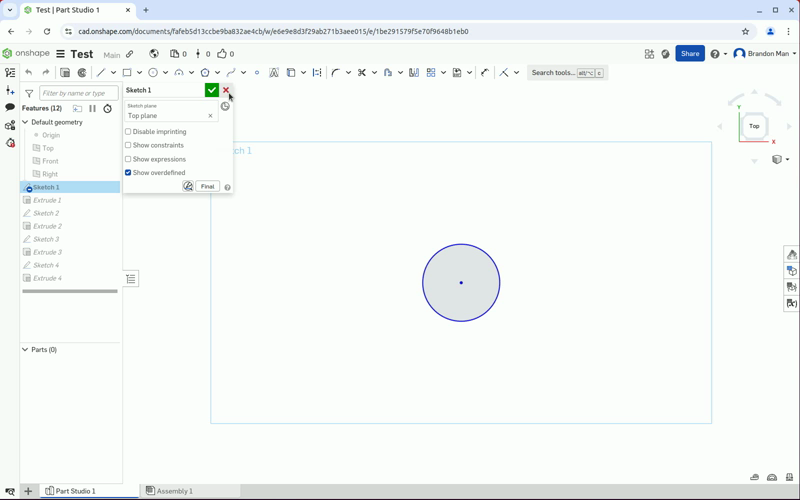
key(shift+s)
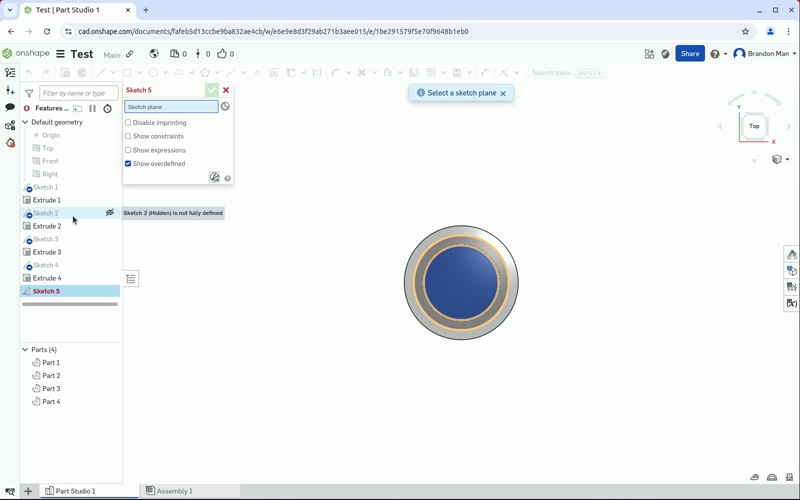
scroll(3)
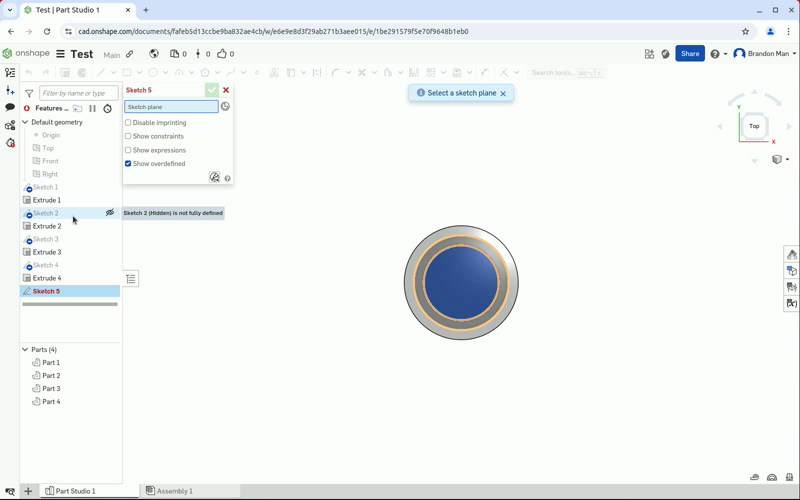
mouse_move(73, 150)
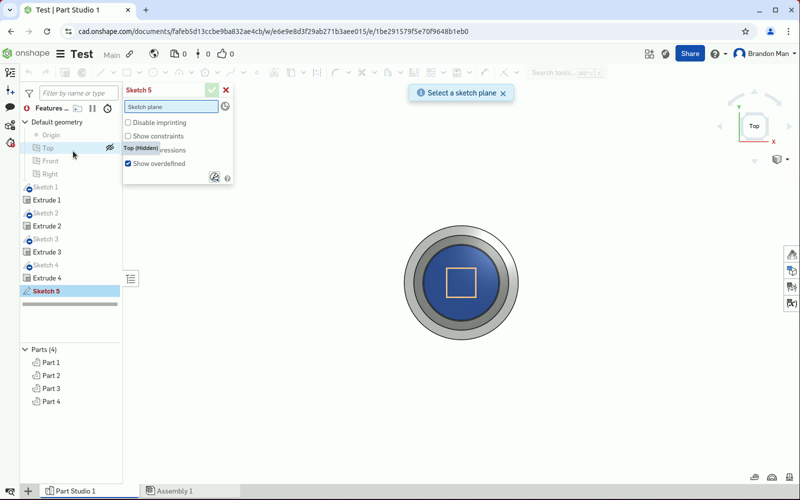
click(73, 150)
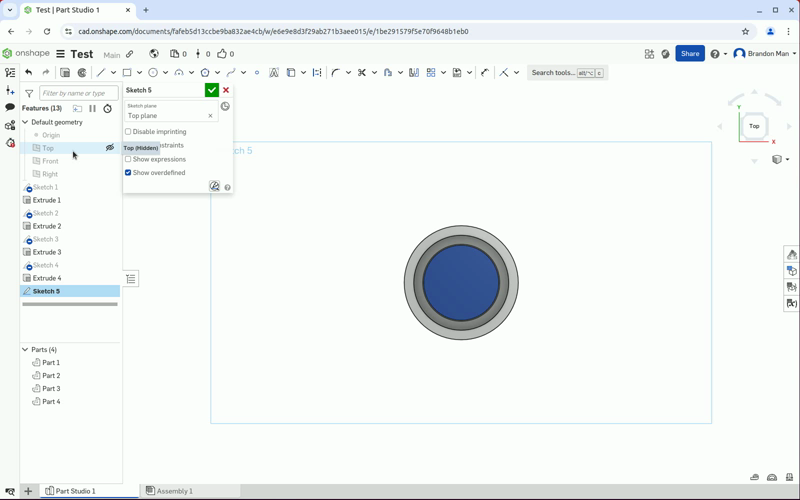
mouse_move(73, 352)
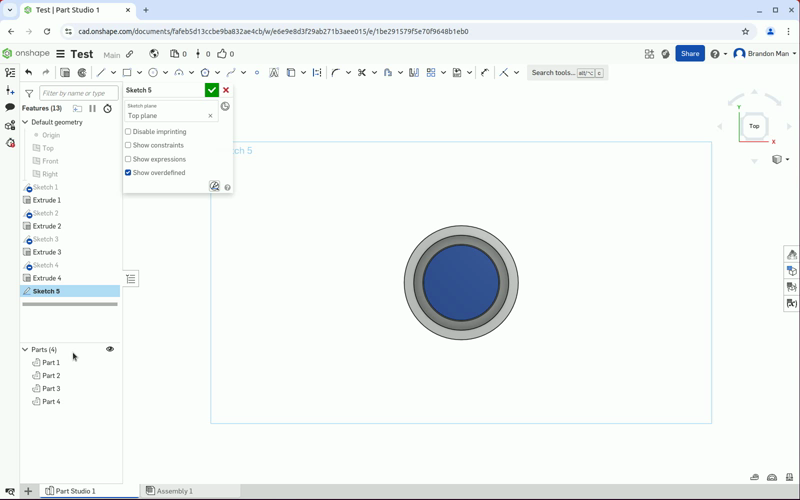
key(y)
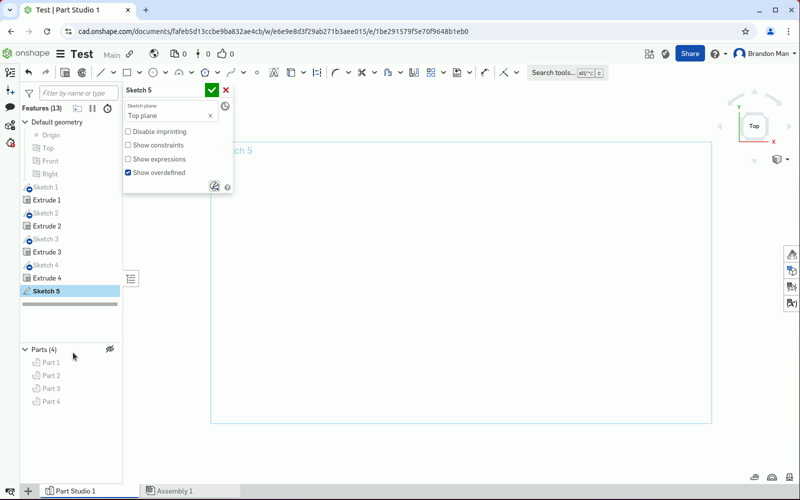
key(c)
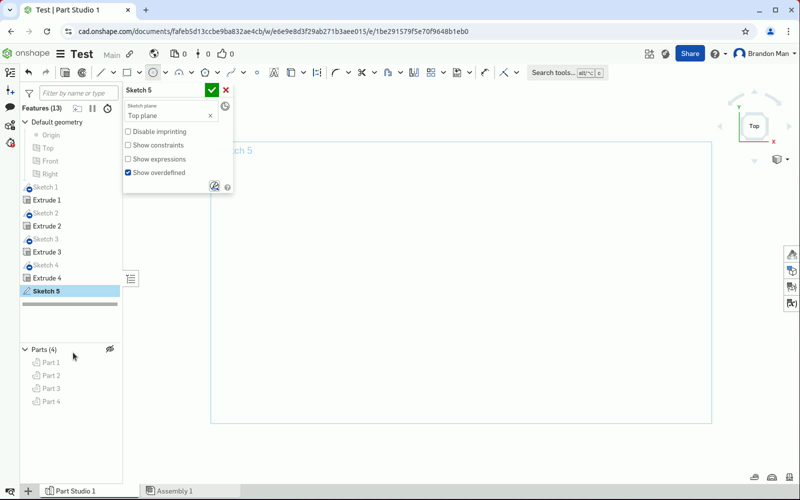
key_down(shift)
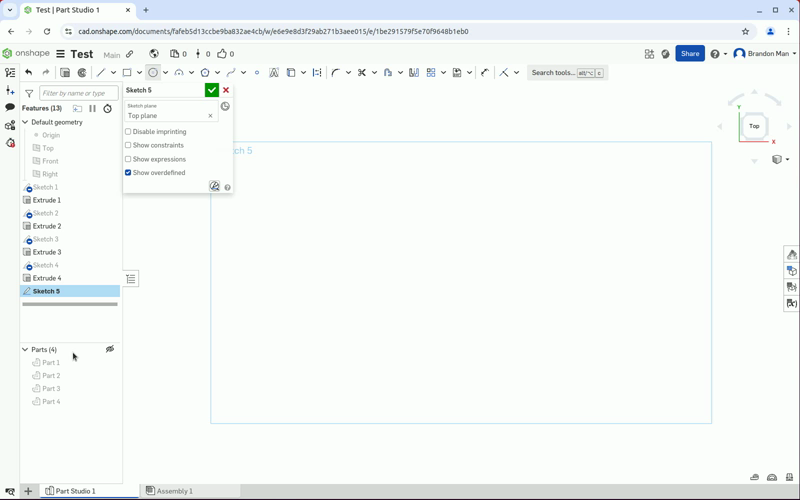
mouse_move(461, 282)
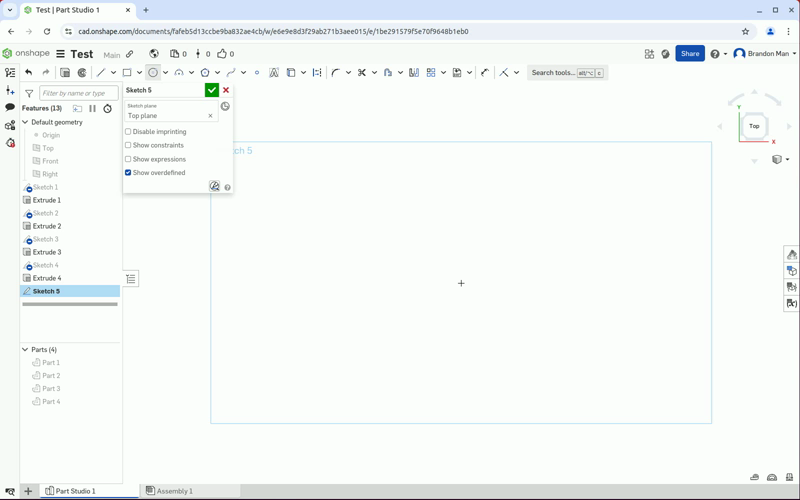
click(461, 282)
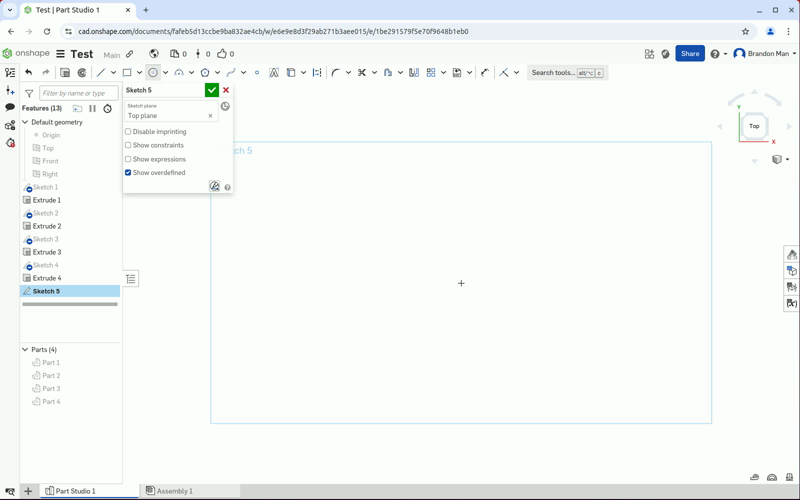
key_up(shift)
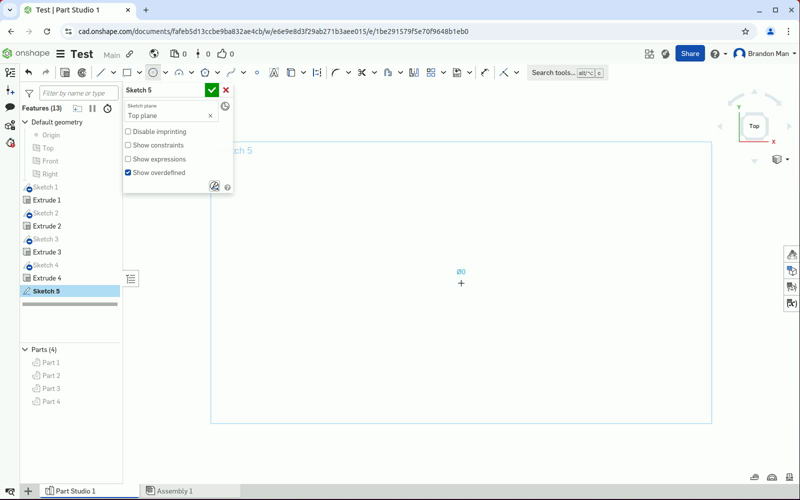
mouse_move(508, 282)
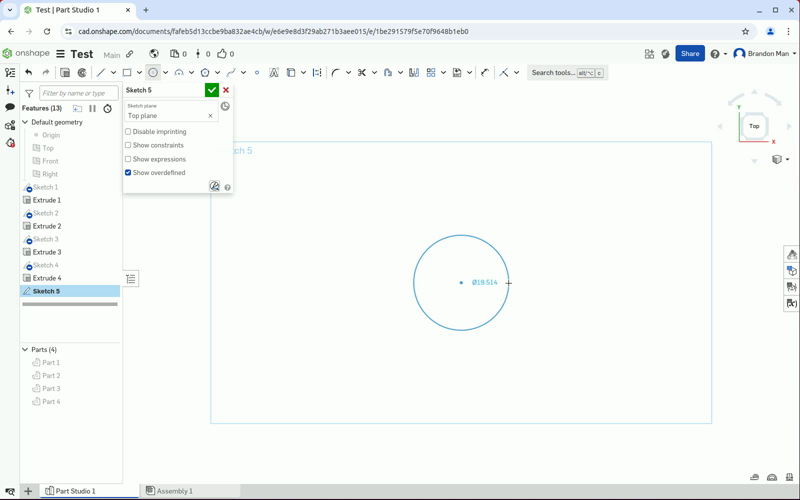
click(508, 282)
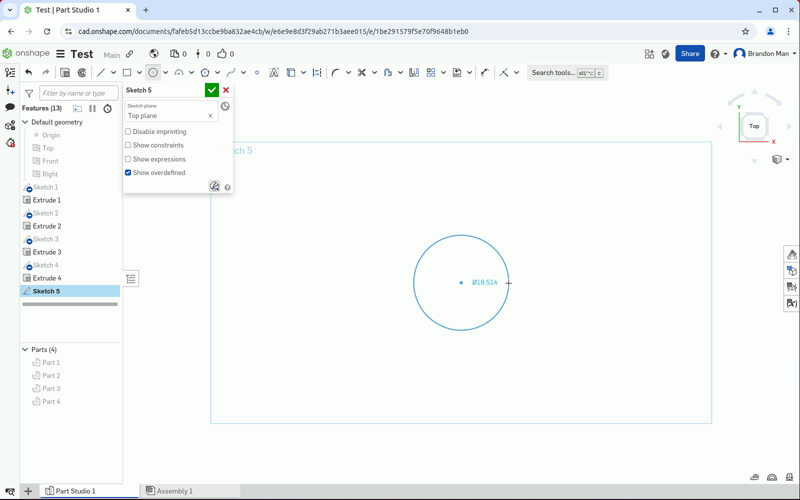
key(esc)
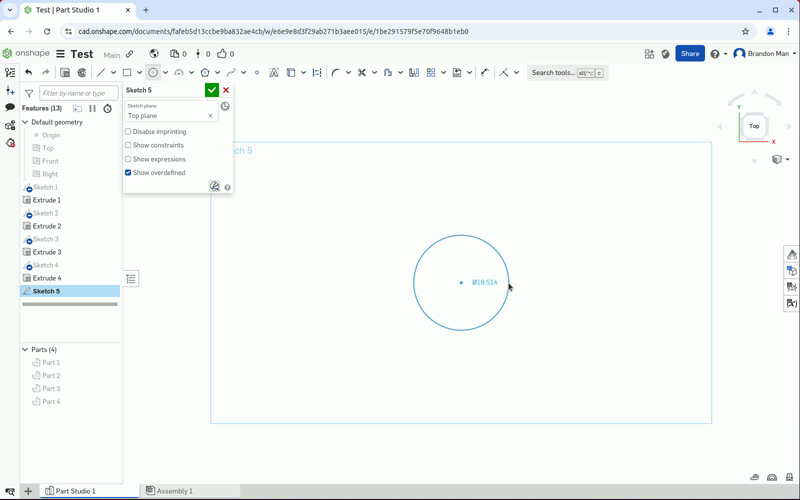
key(c)
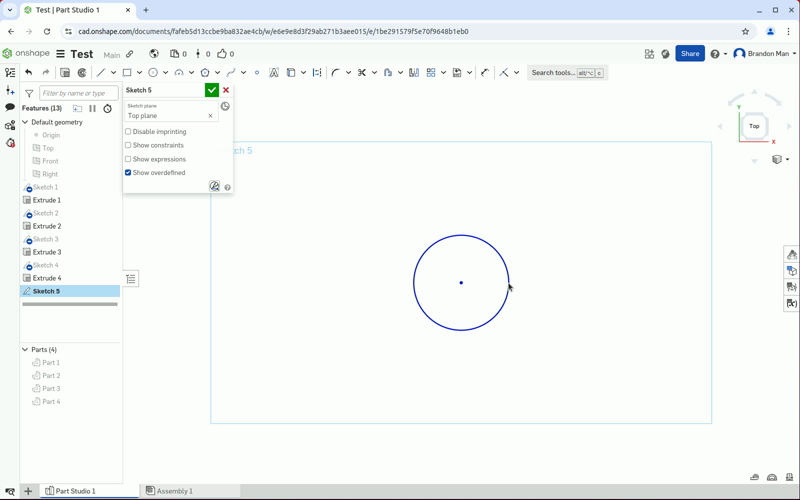
key_down(shift)
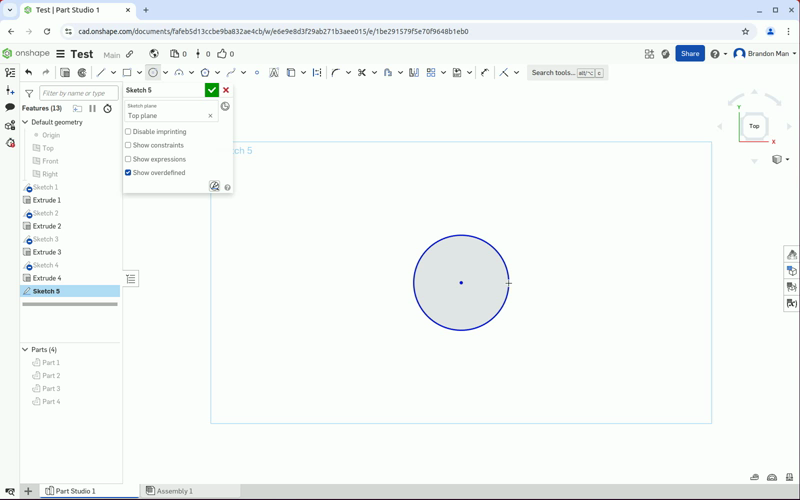
mouse_move(461, 282)
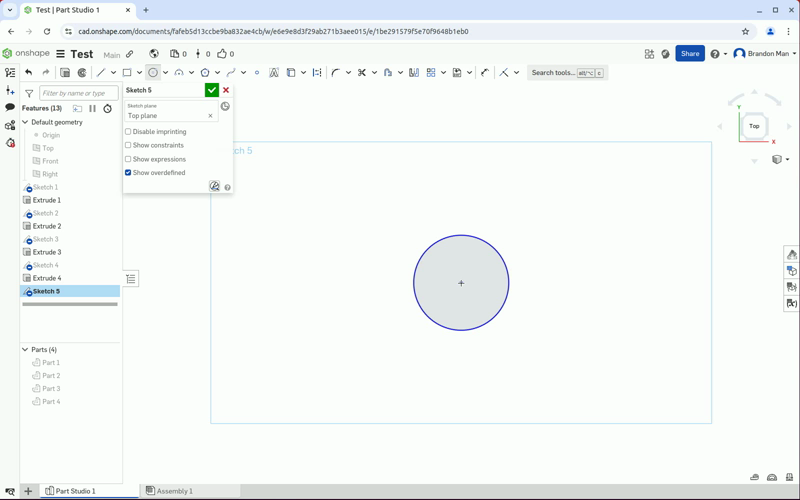
click(461, 282)
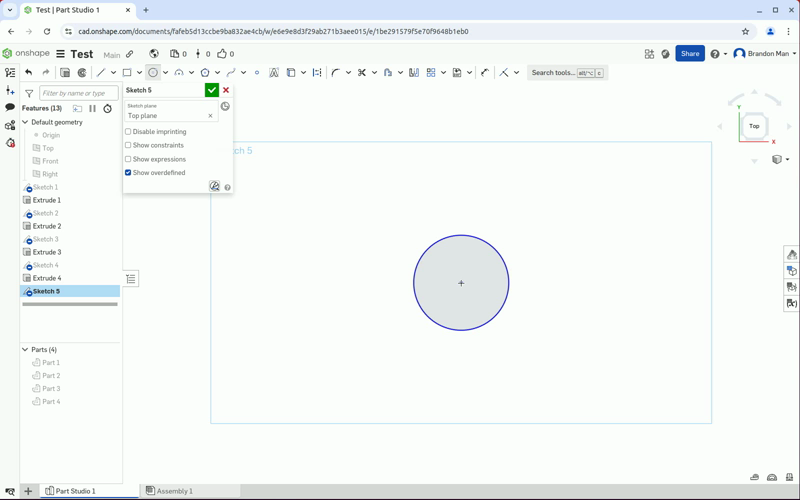
key_up(shift)
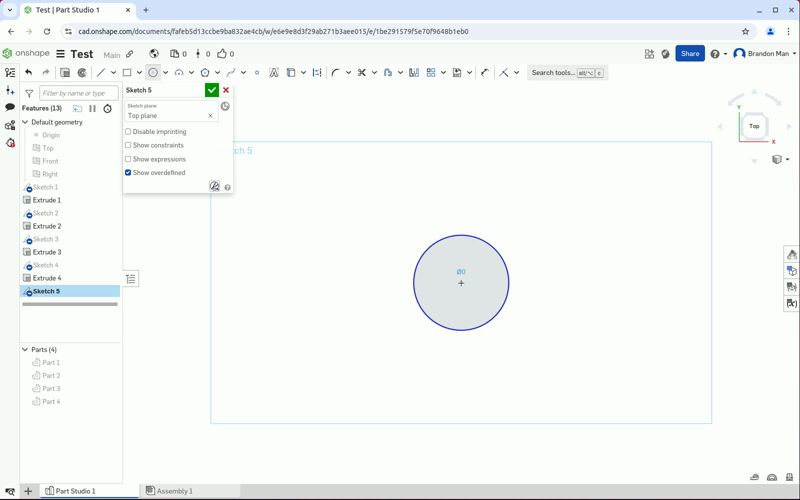
mouse_move(498, 282)
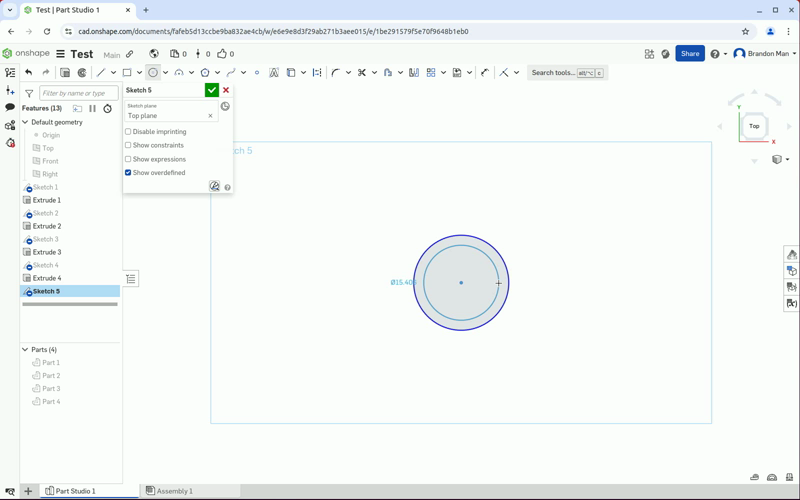
click(498, 282)
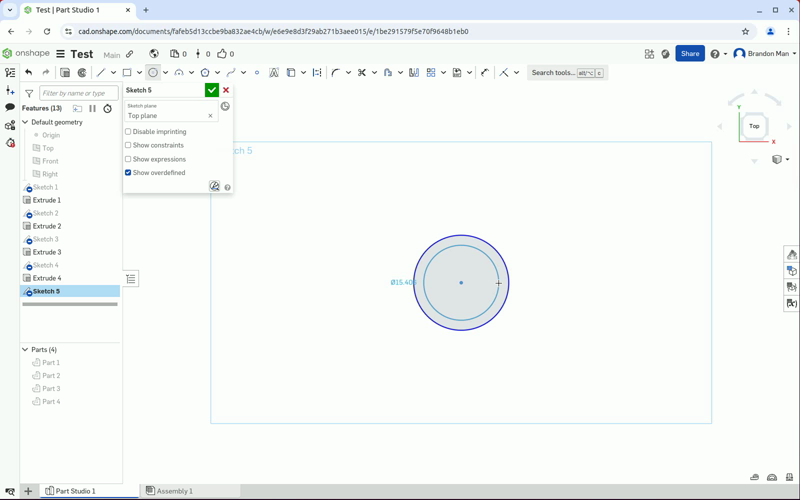
key(esc)
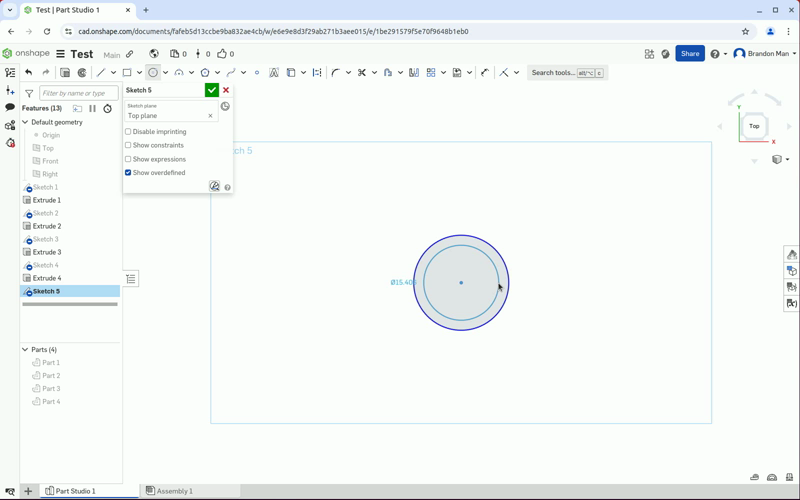
mouse_move(473, 321)
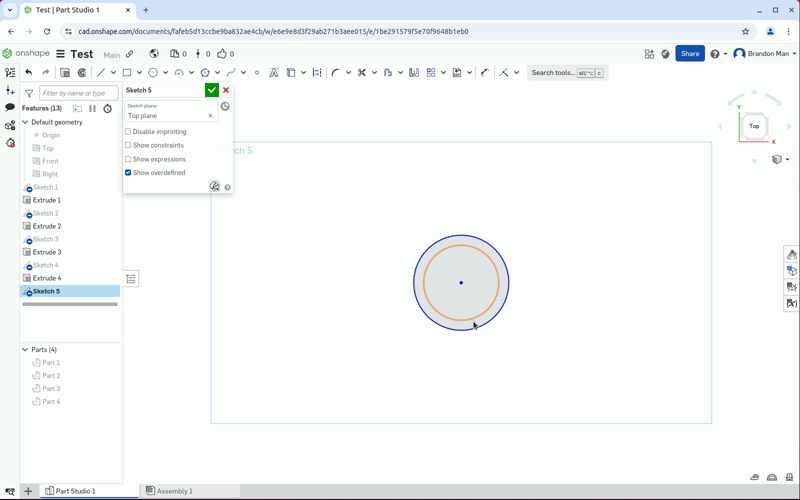
click(473, 321)
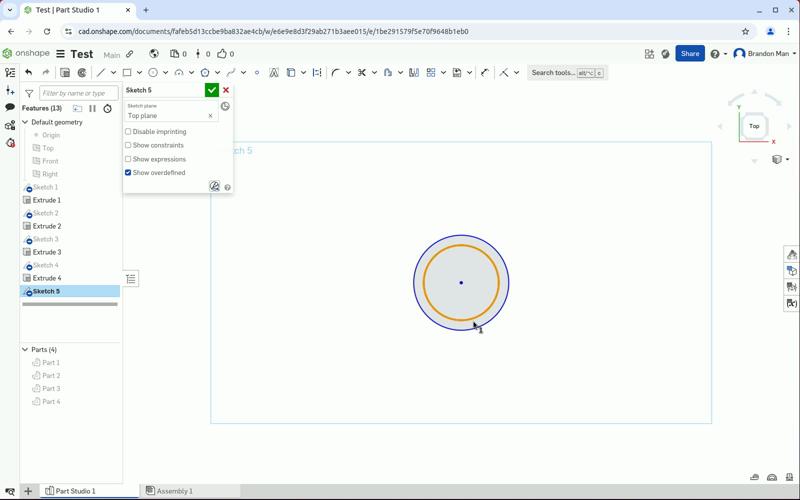
mouse_move(73, 352)
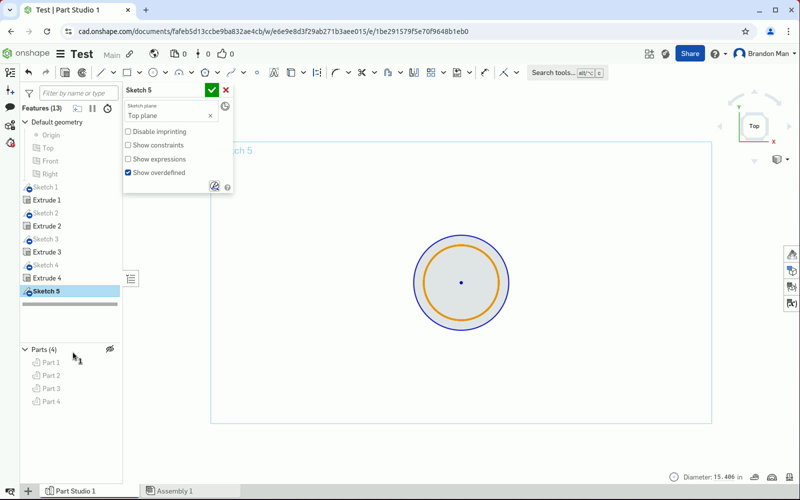
key(shift+y)
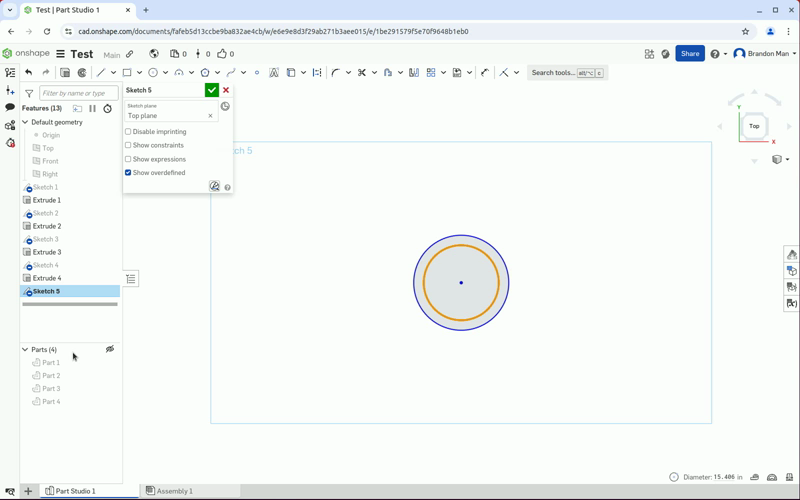
key(shift+e)
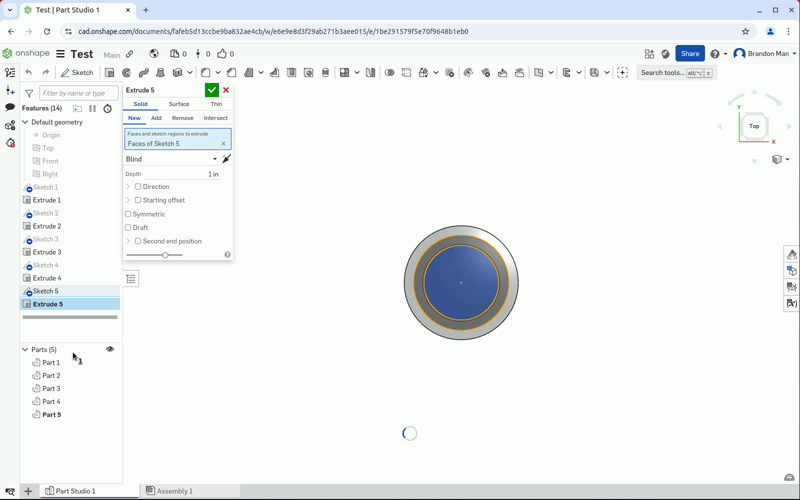
mouse_move(143, 106)
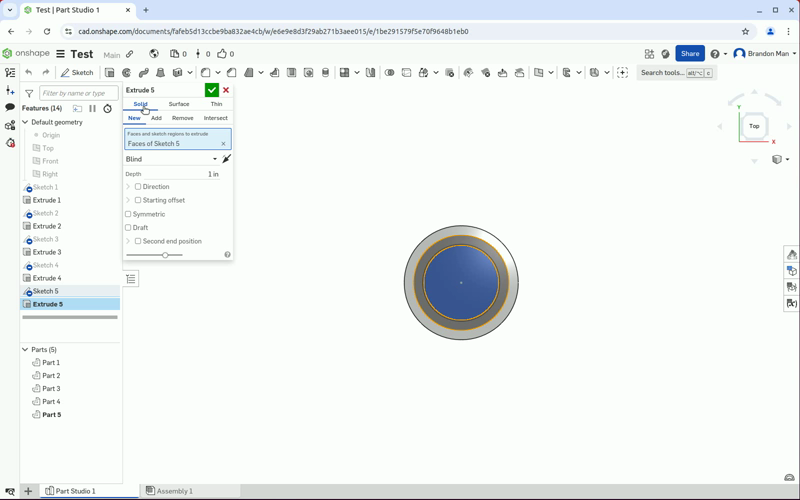
click(143, 106)
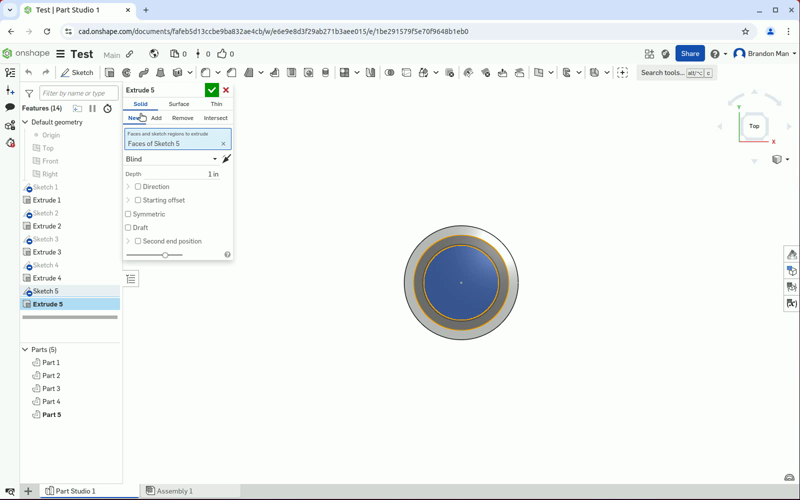
mouse_move(137, 120)
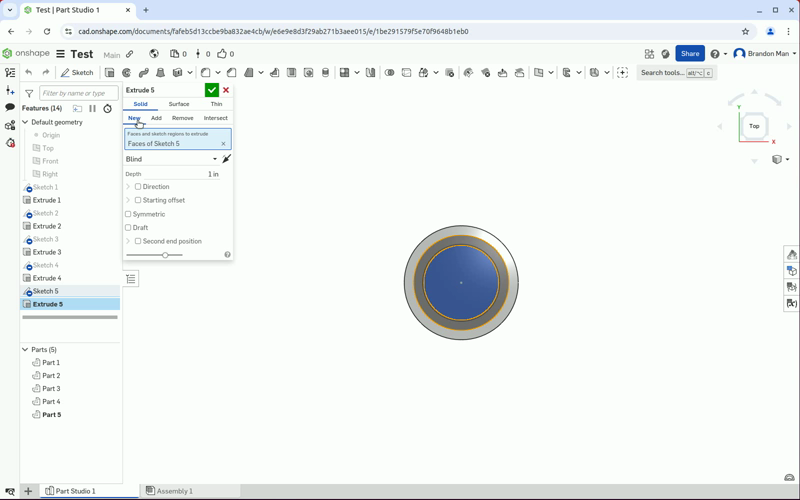
click(137, 120)
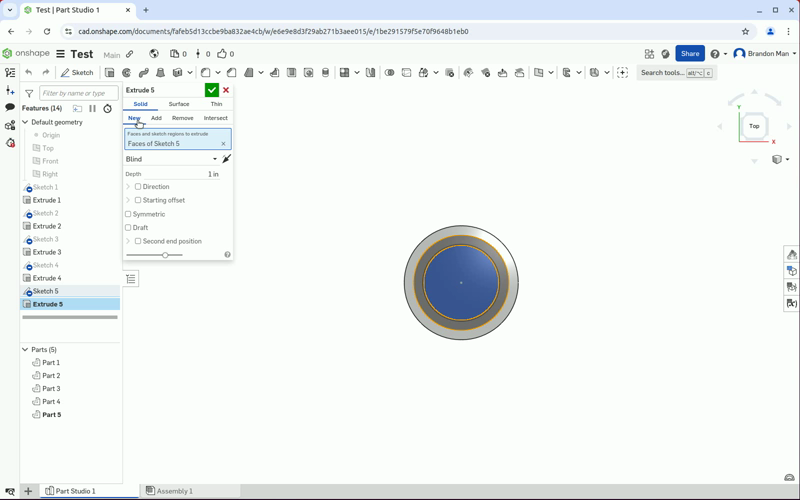
key(tab, 4)
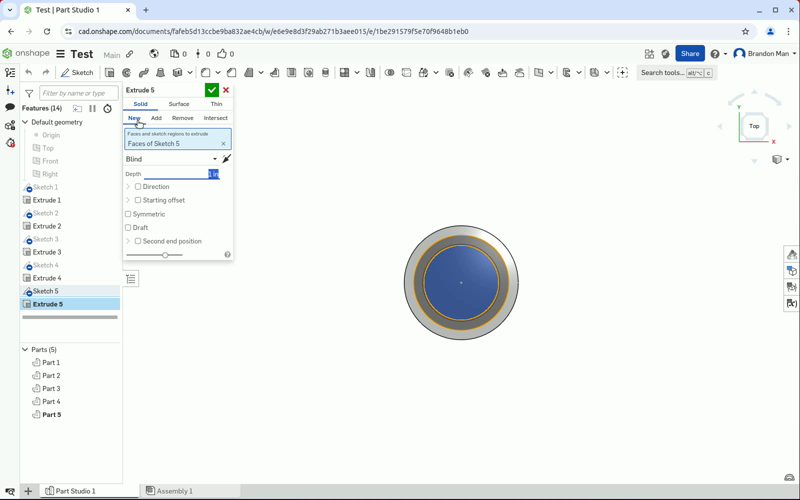
text(23.108)
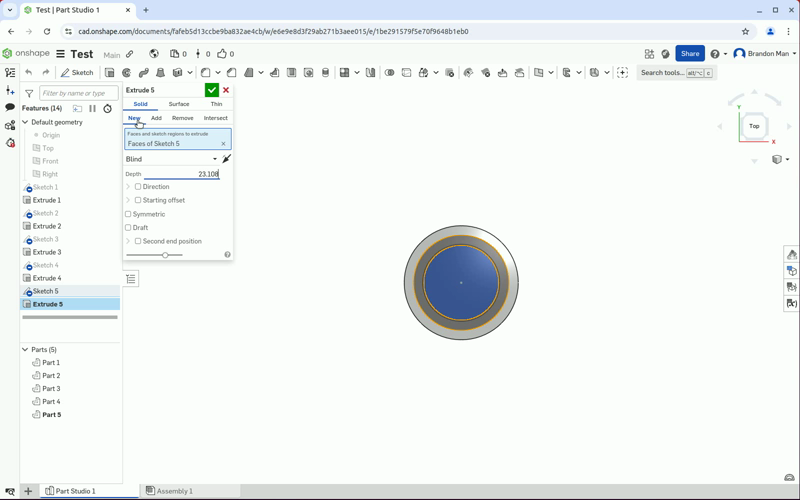
key(enter)
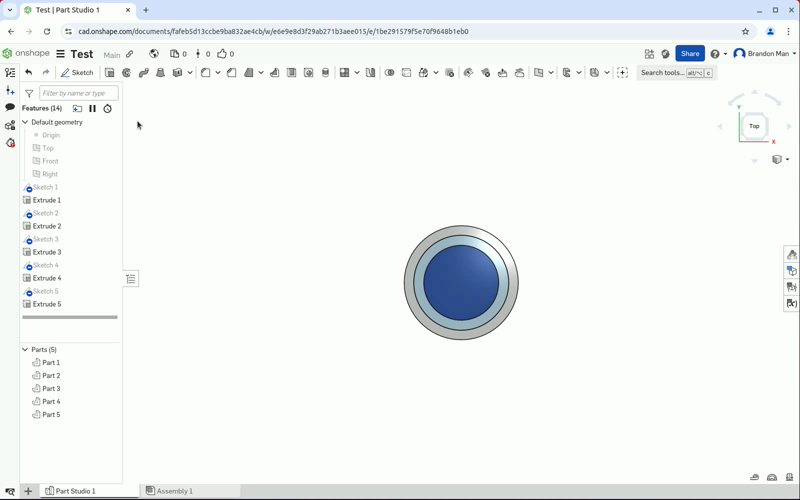
key(shift+h)
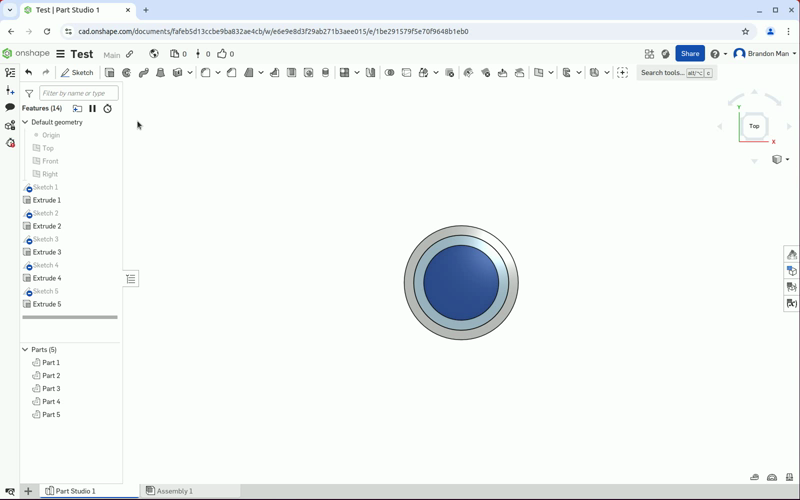
key(shift+h)
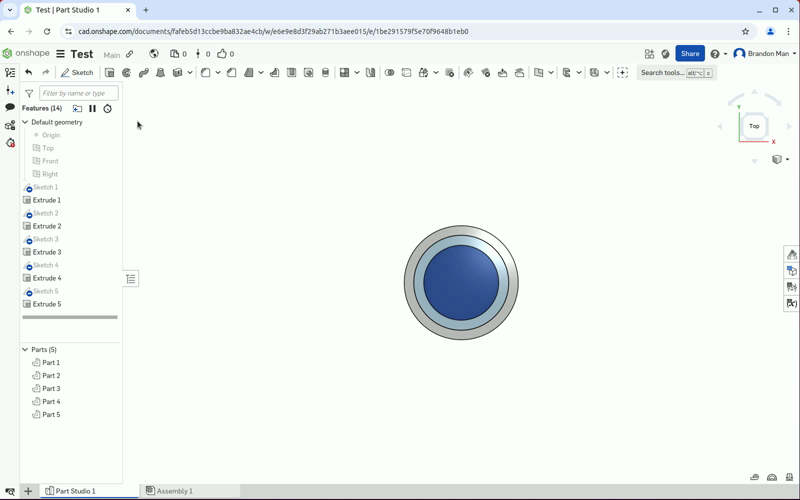
mouse_move(73, 189)
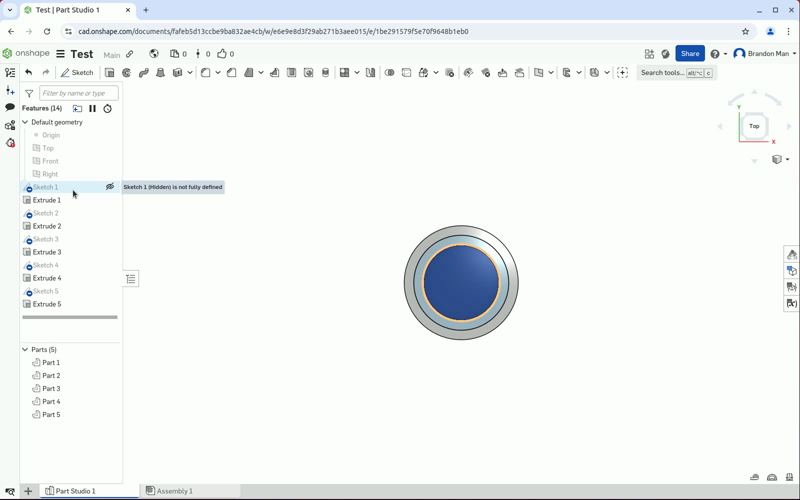
click(73, 189)
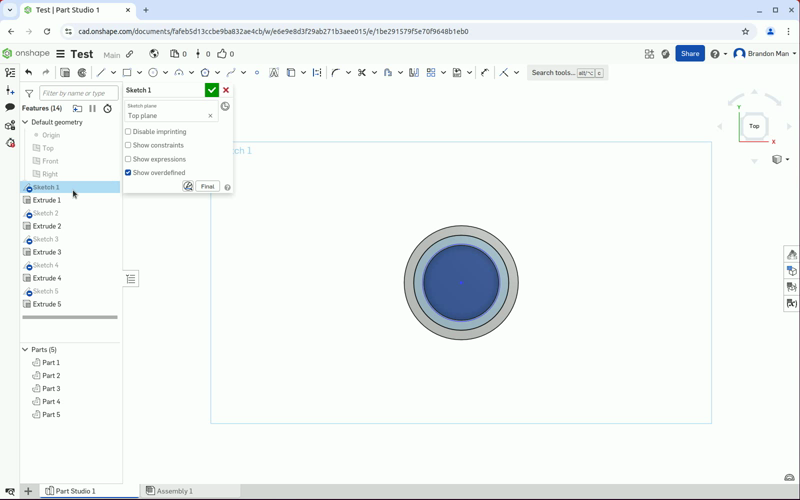
mouse_move(229, 92)
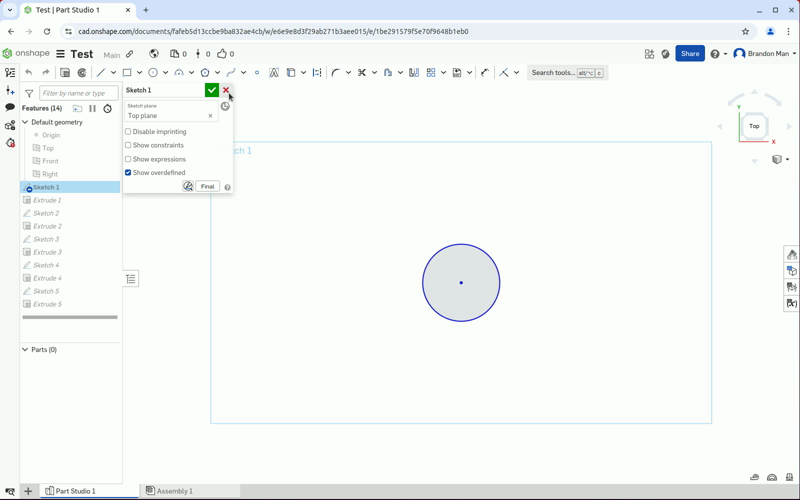
click(229, 92)
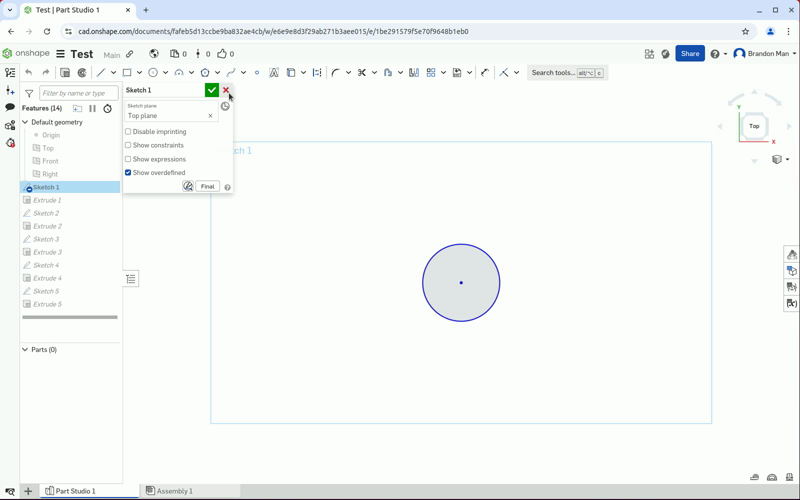
key(shift+s)
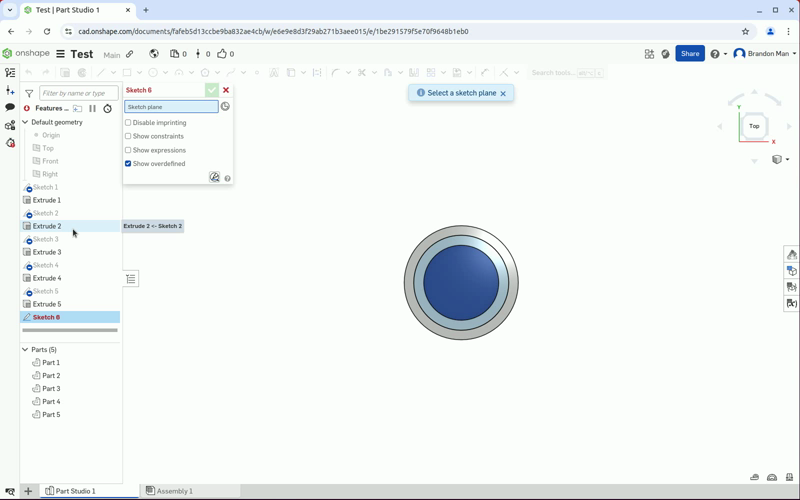
scroll(3)
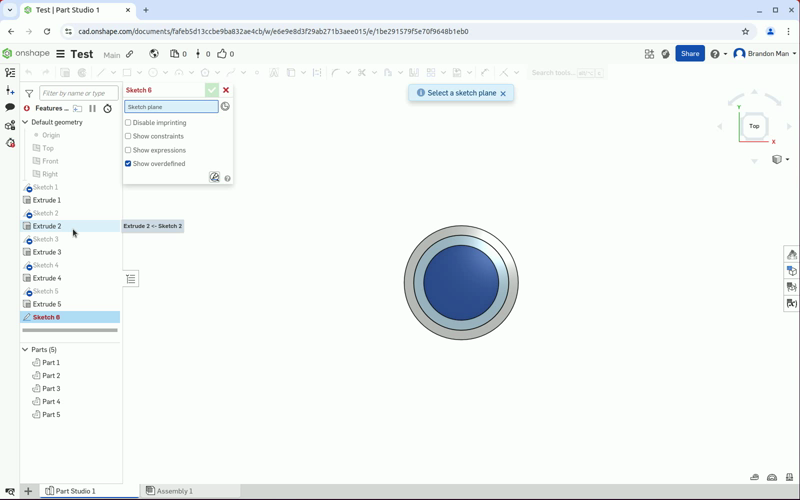
mouse_move(73, 150)
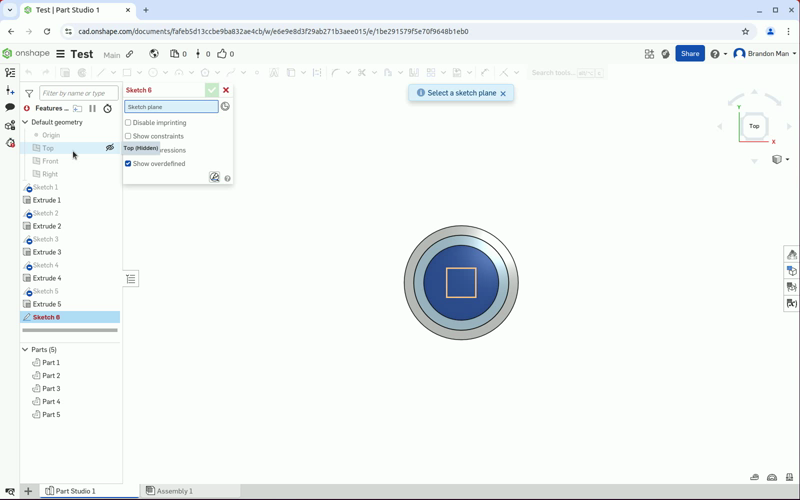
click(73, 150)
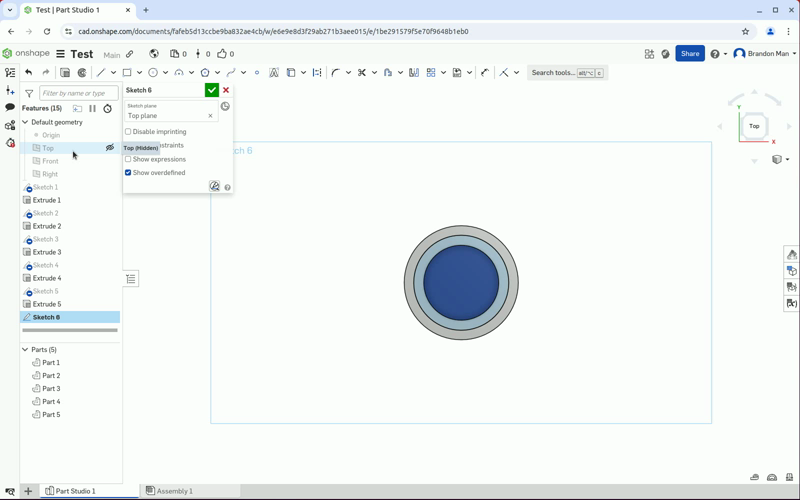
mouse_move(73, 352)
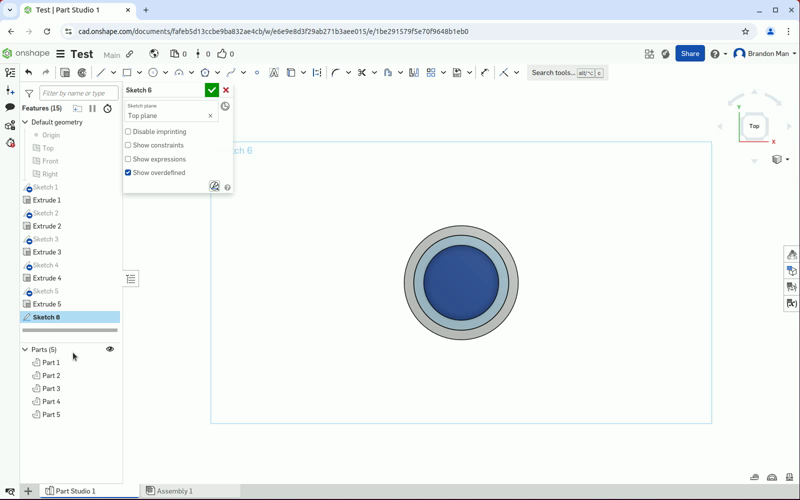
key(y)
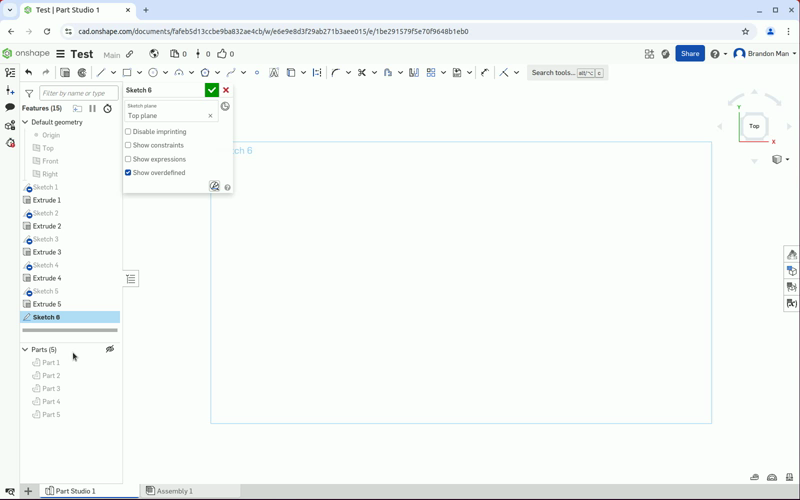
key(c)
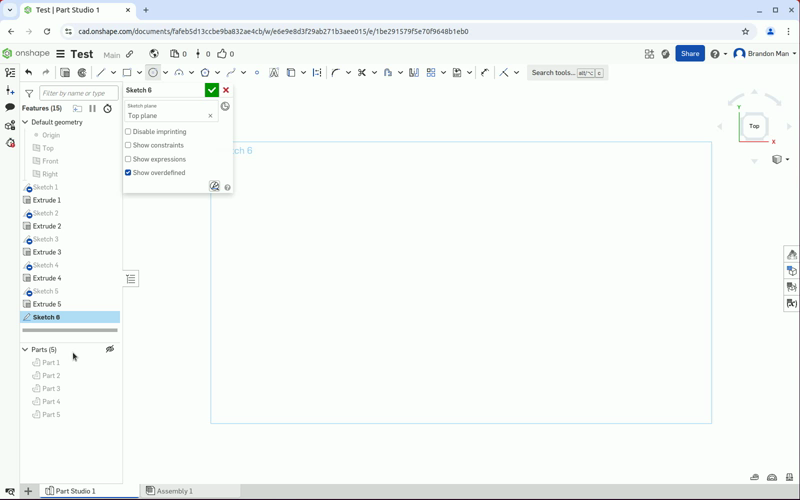
key_down(shift)
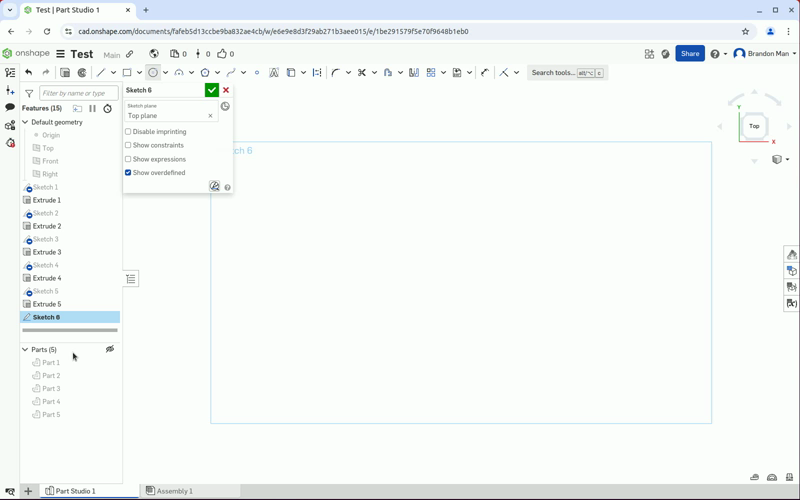
mouse_move(461, 282)
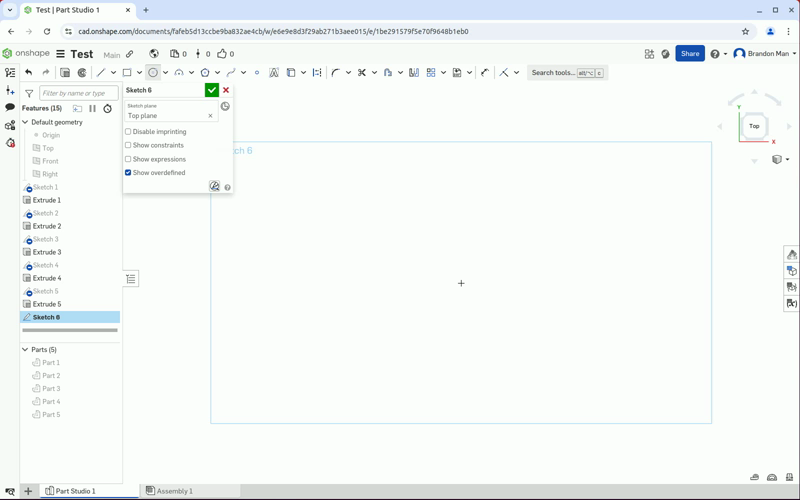
click(461, 282)
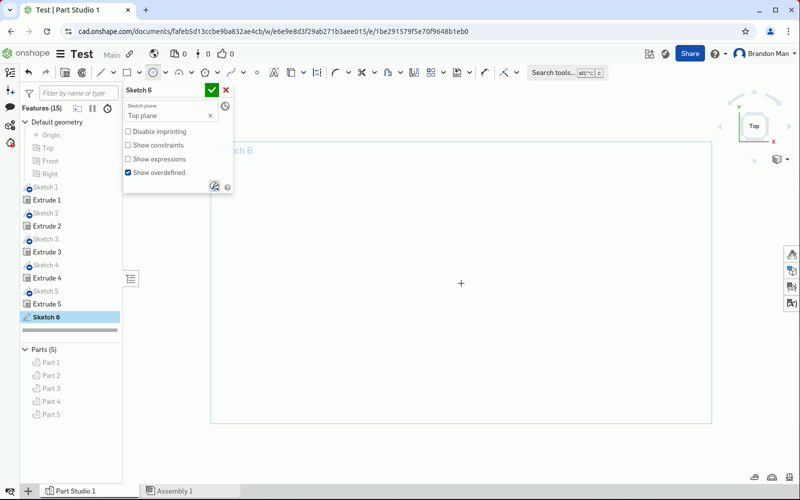
key_up(shift)
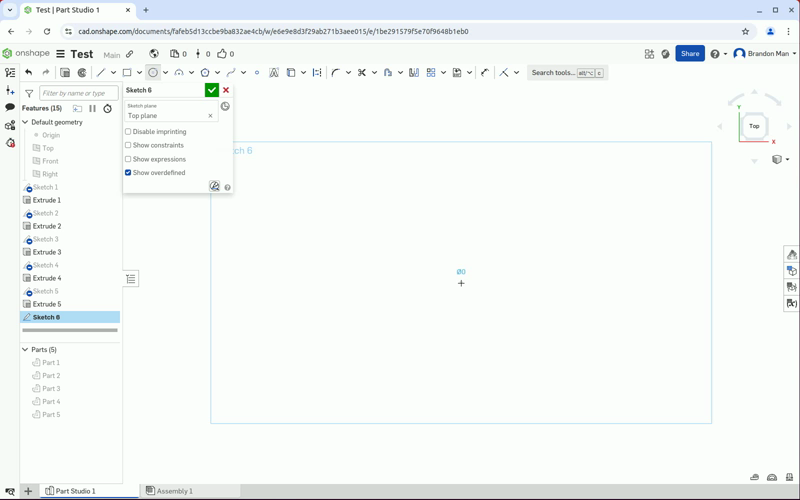
mouse_move(499, 282)
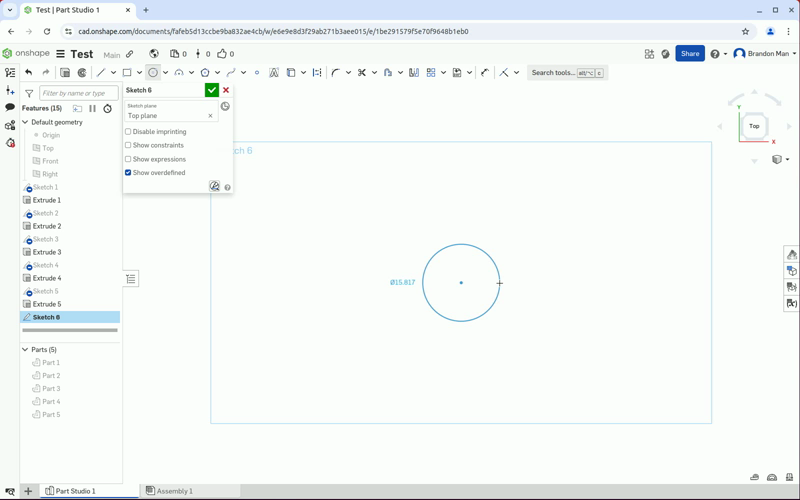
click(499, 282)
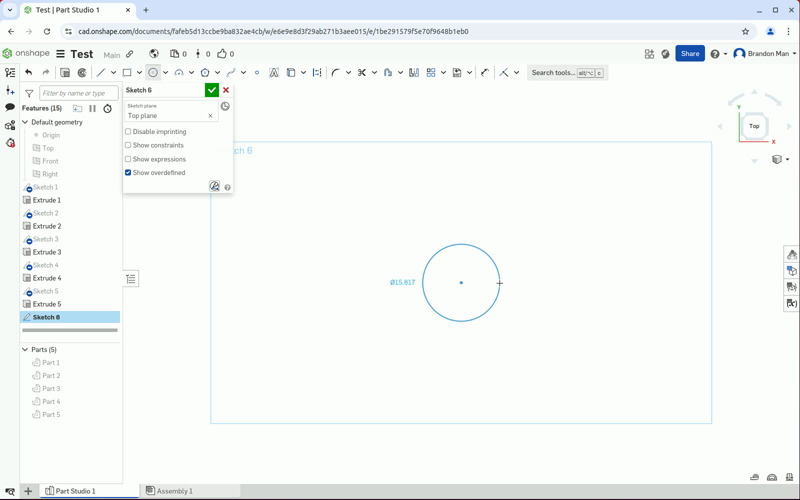
key(esc)
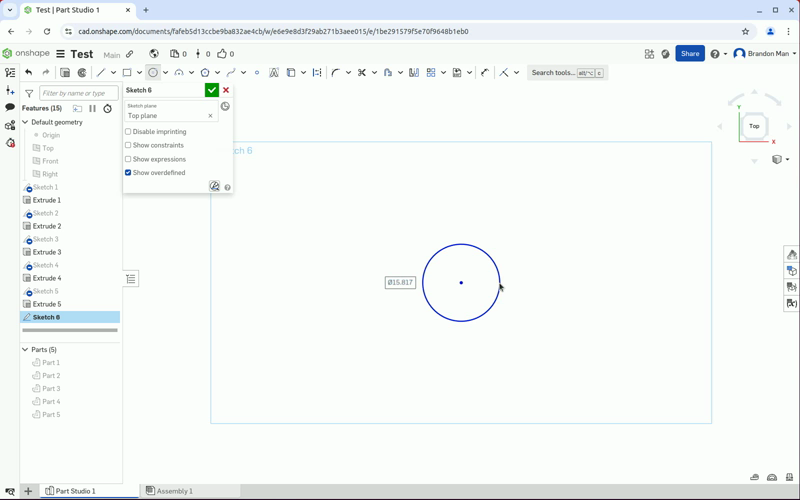
mouse_move(433, 300)
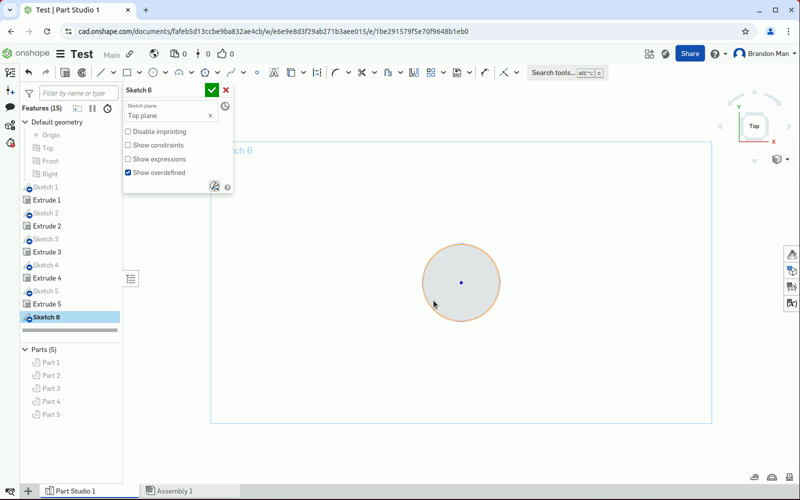
click(433, 300)
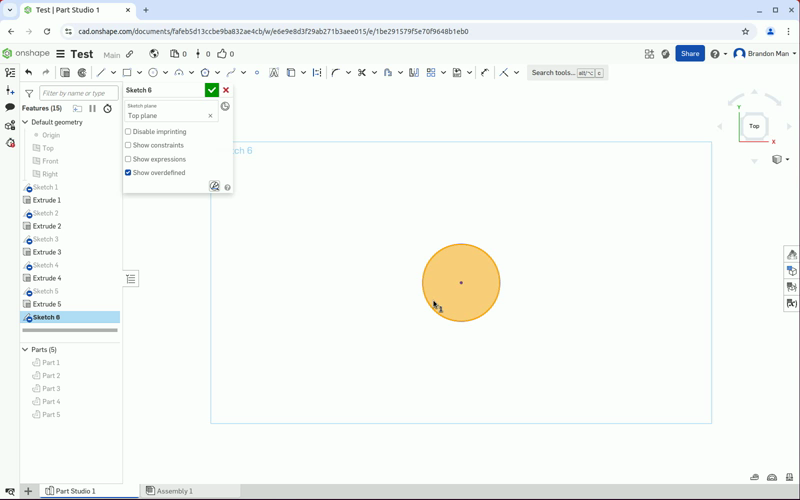
mouse_move(73, 352)
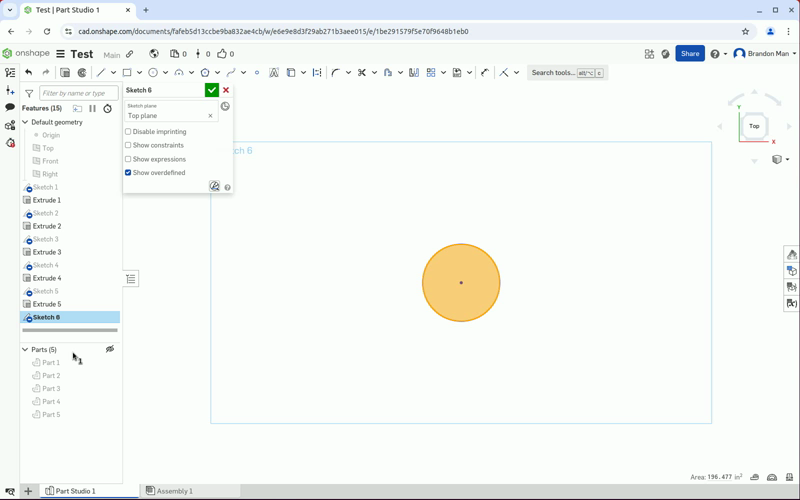
key(shift+y)
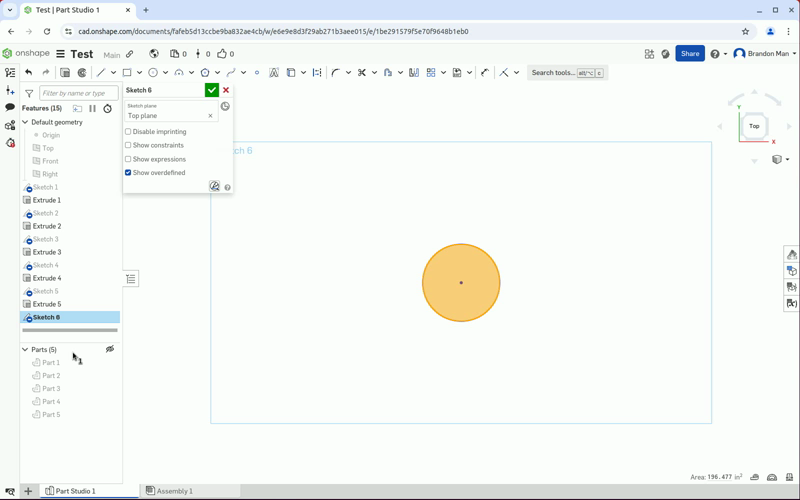
key(shift+e)
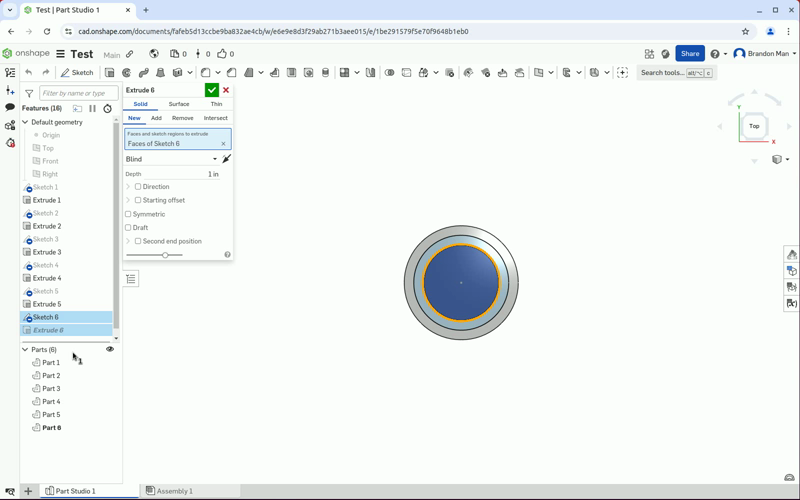
mouse_move(143, 106)
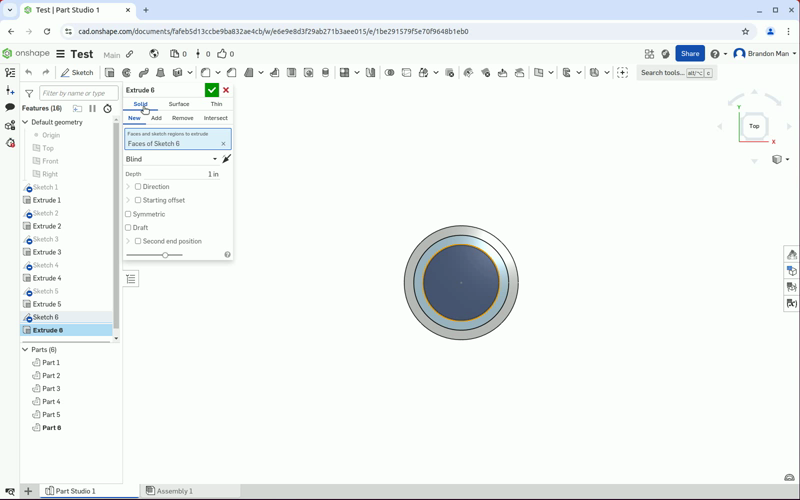
click(143, 106)
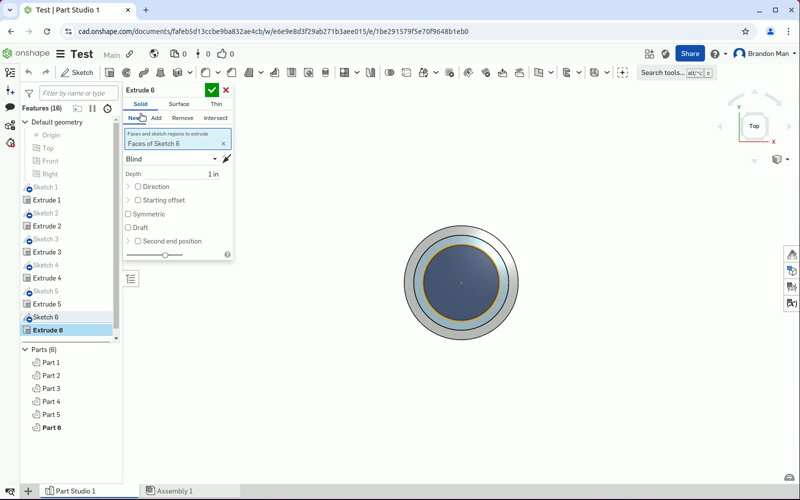
mouse_move(137, 120)
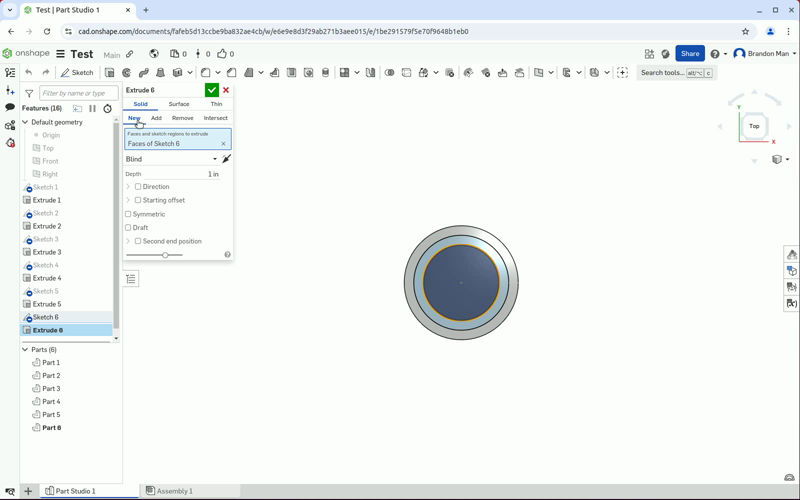
click(137, 120)
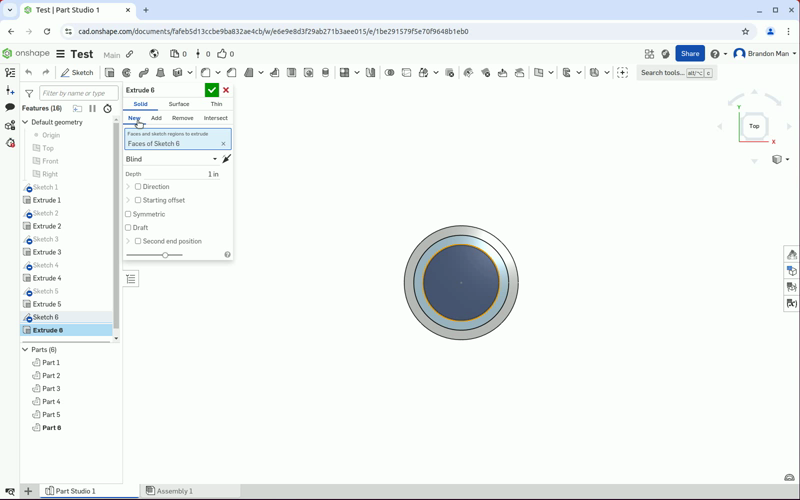
key(tab, 4)
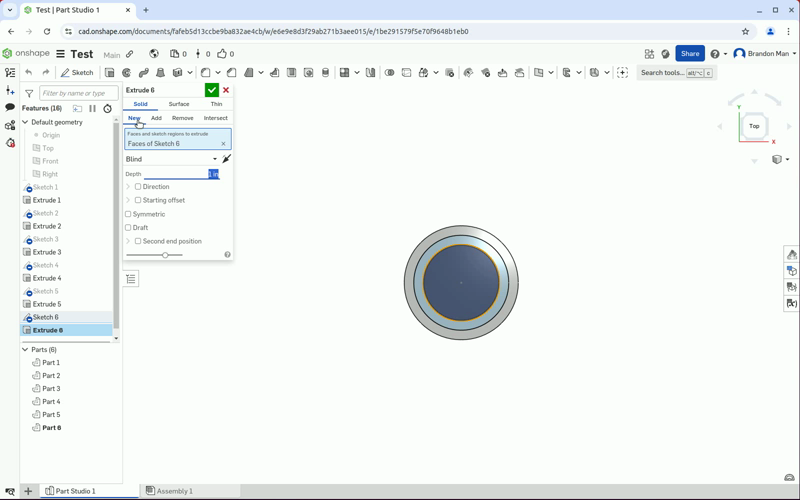
text(23.108)
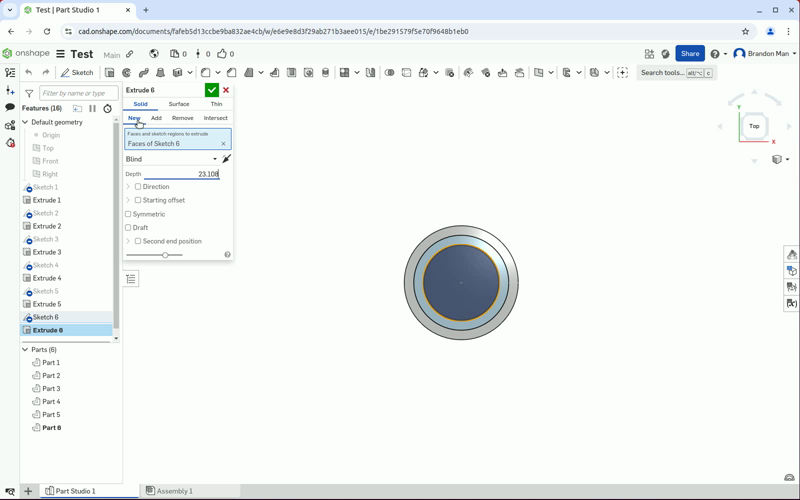
key(enter)
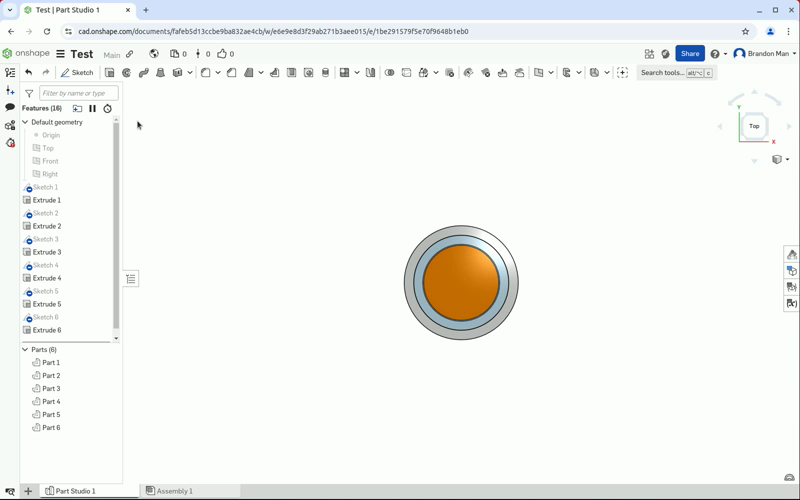
key(shift+h)
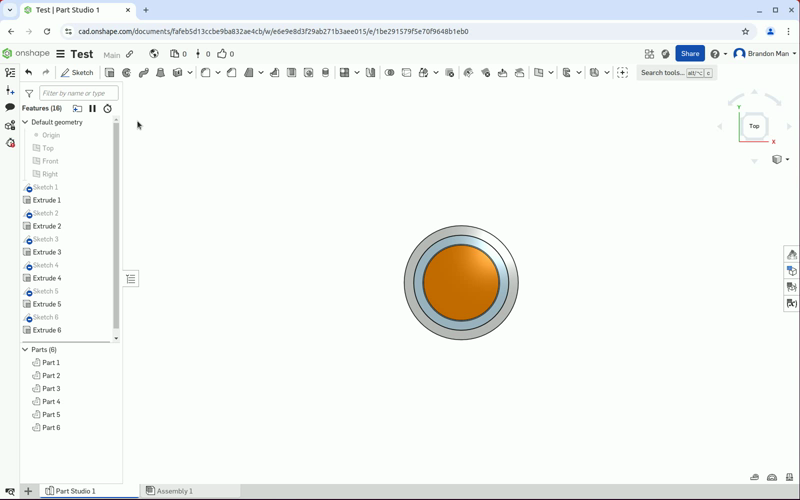
key(shift+h)
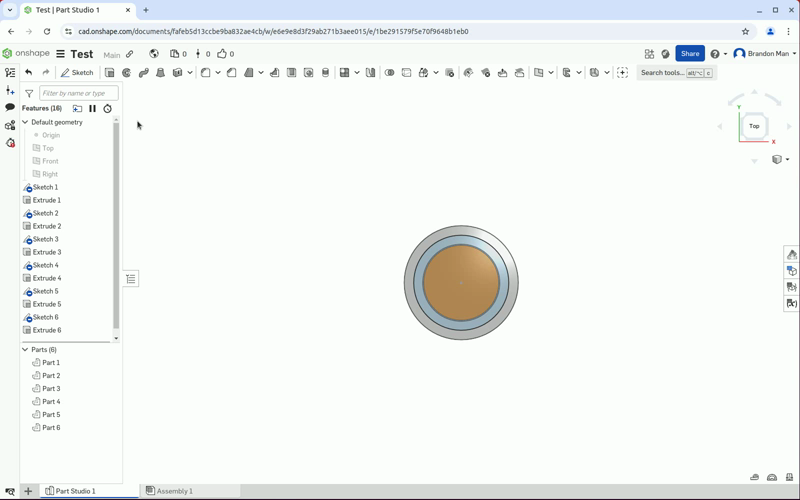
key(shift+7)
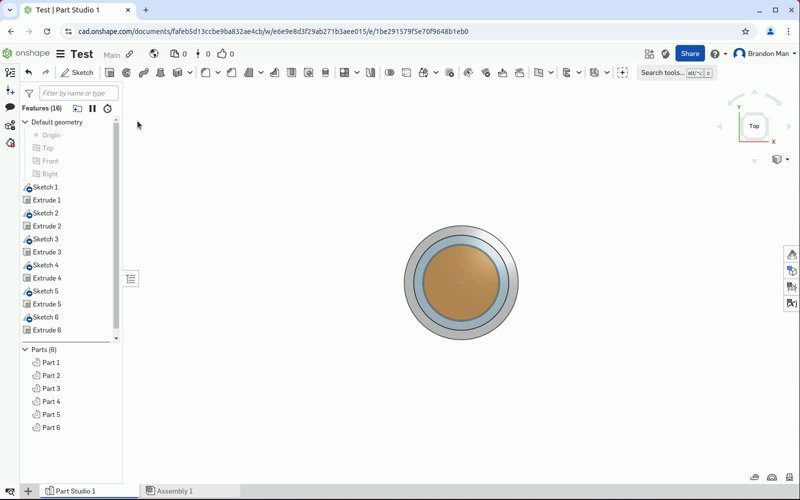
key(up, 3)
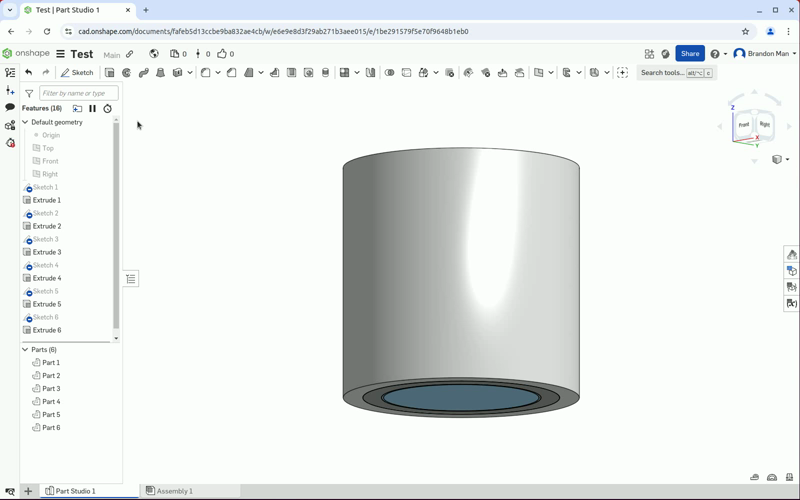
key(left, 3)
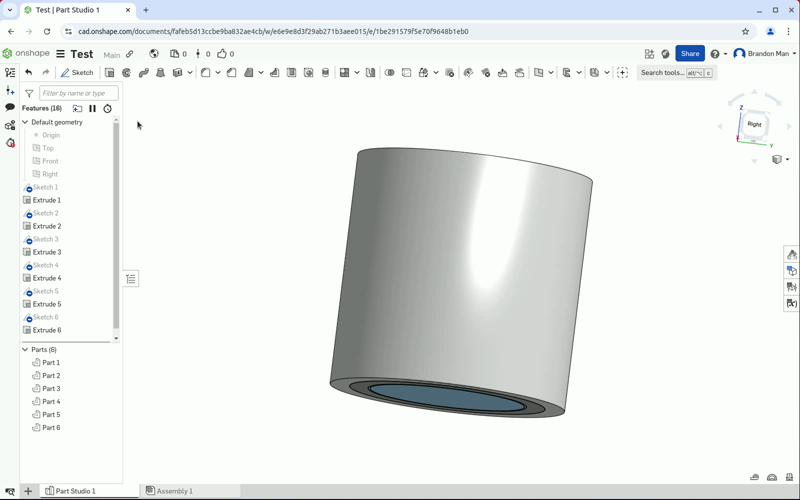
key(right, 3)
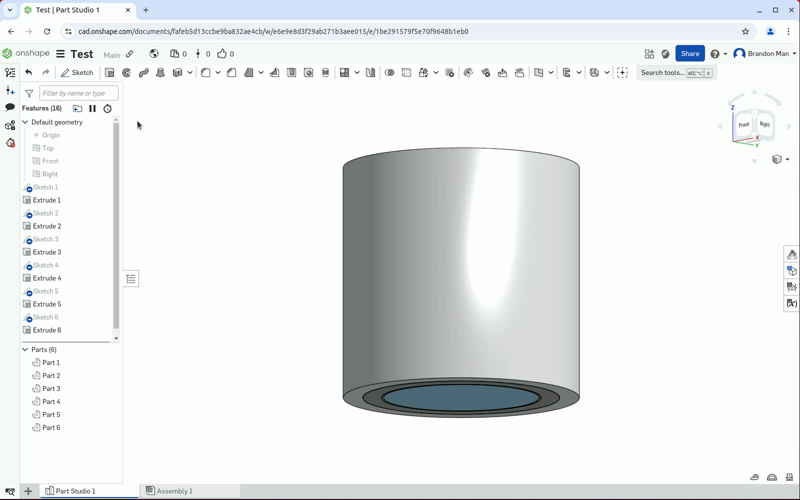
key(down, 3)
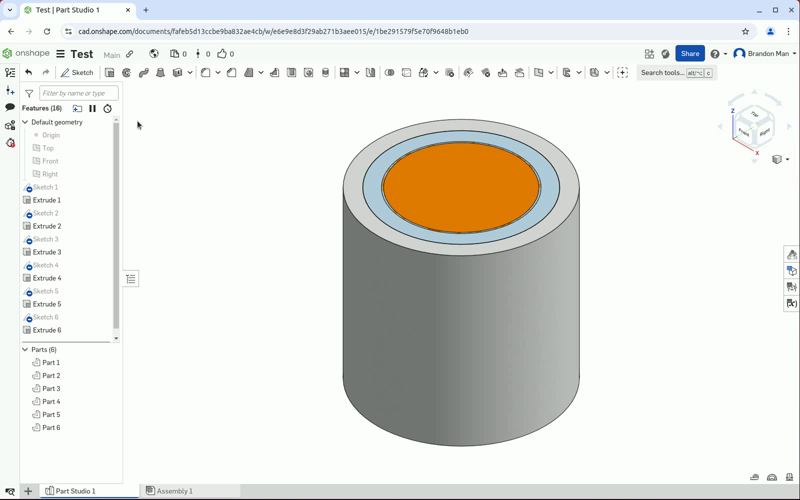
mouse_move(69, 189)
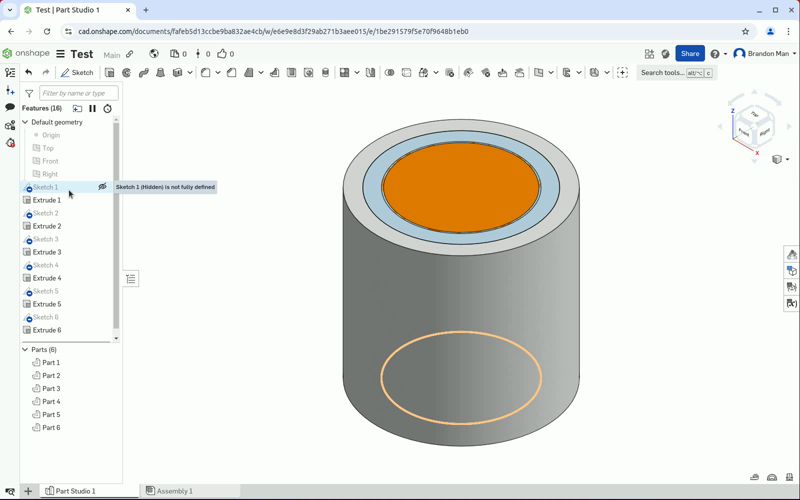
click(69, 189)